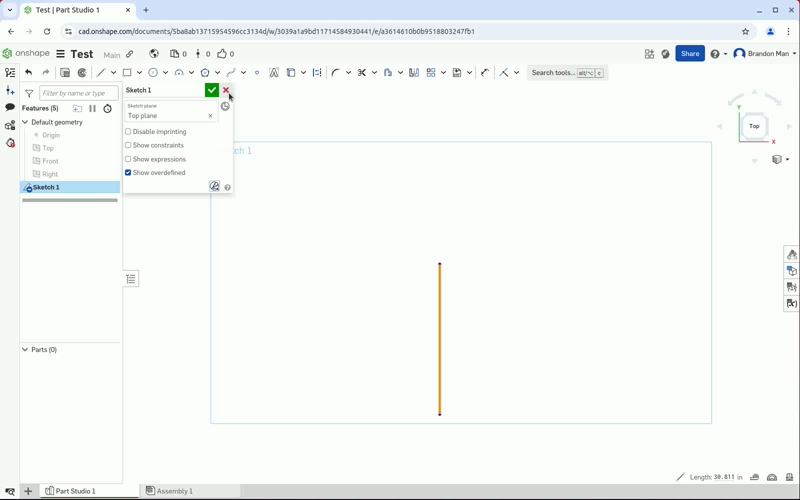
key(shift+h)
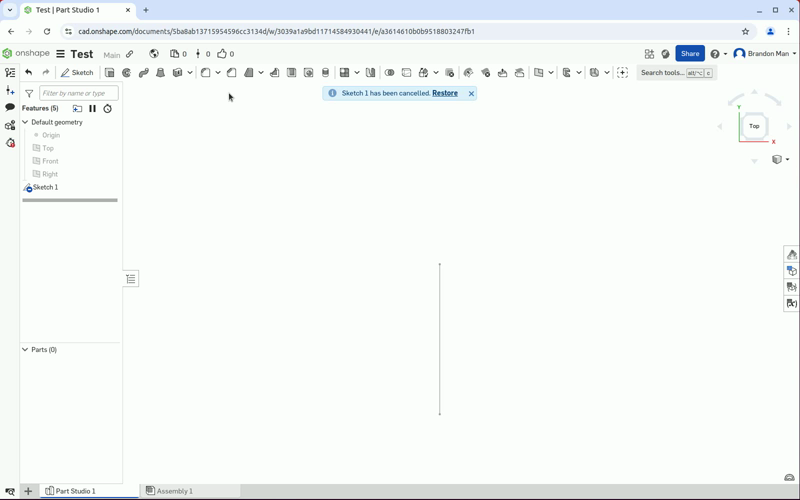
mouse_move(73, 352)
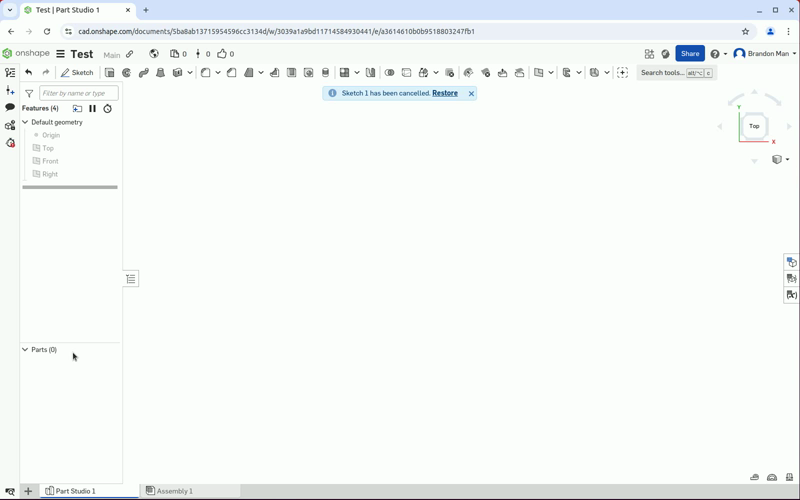
key(y)
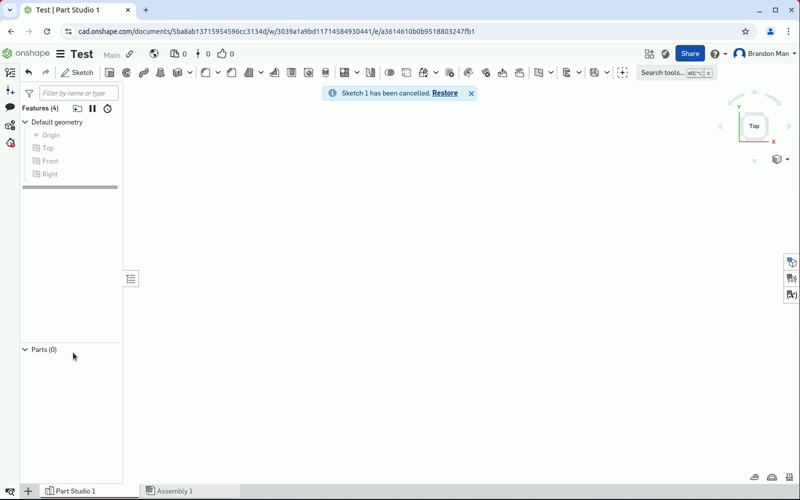
key(shift+p)
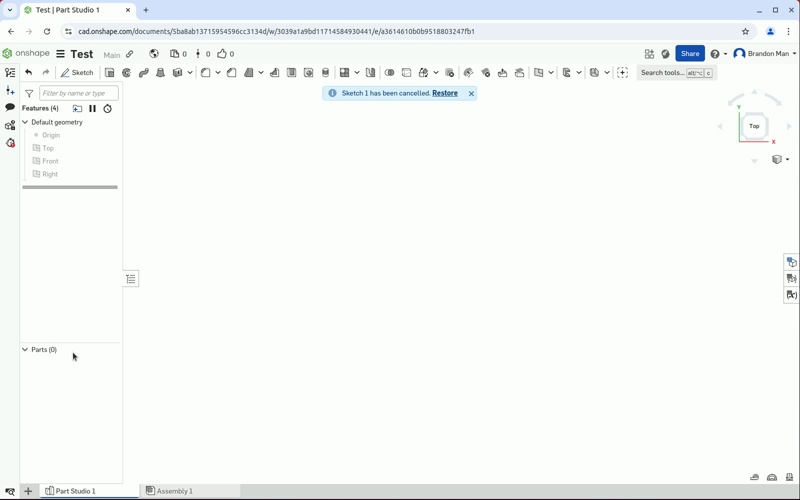
key(space)
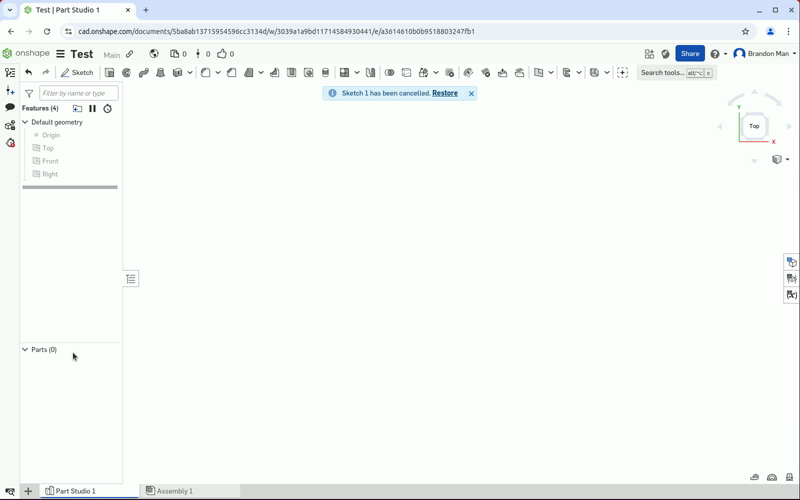
key_down(shift)
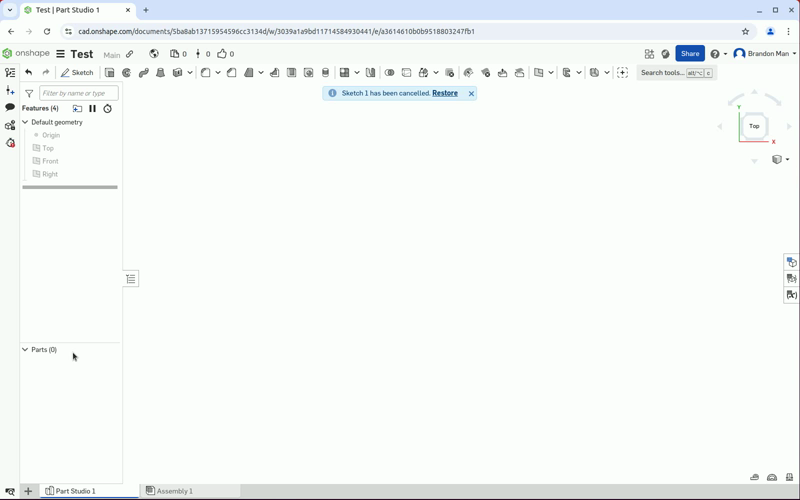
key(up)
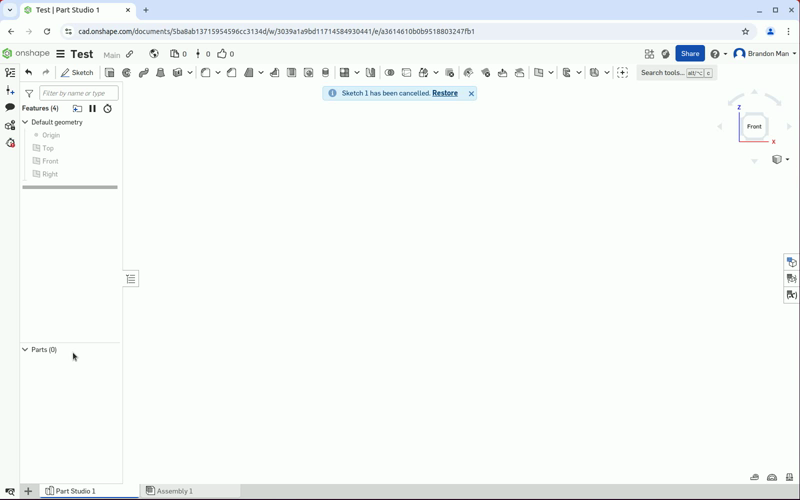
key_up(shift)
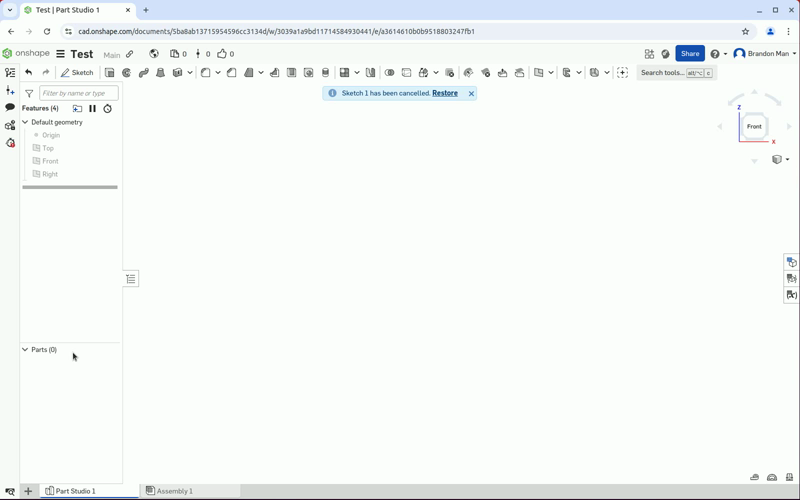
mouse_move(73, 352)
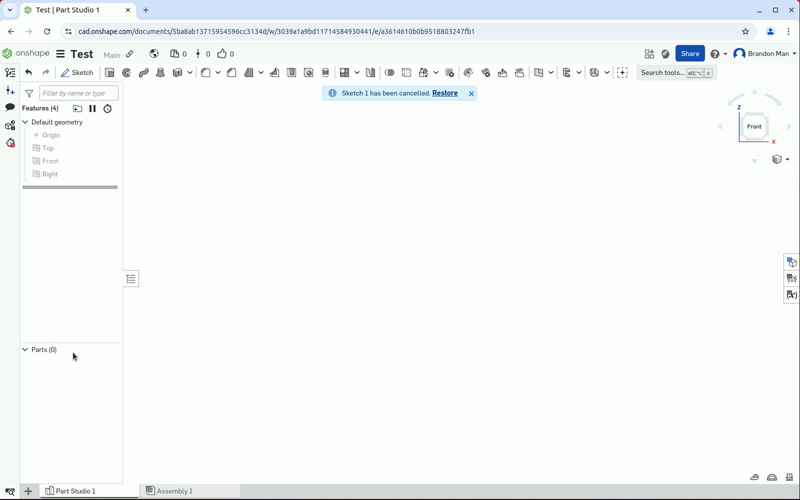
key(shift+y)
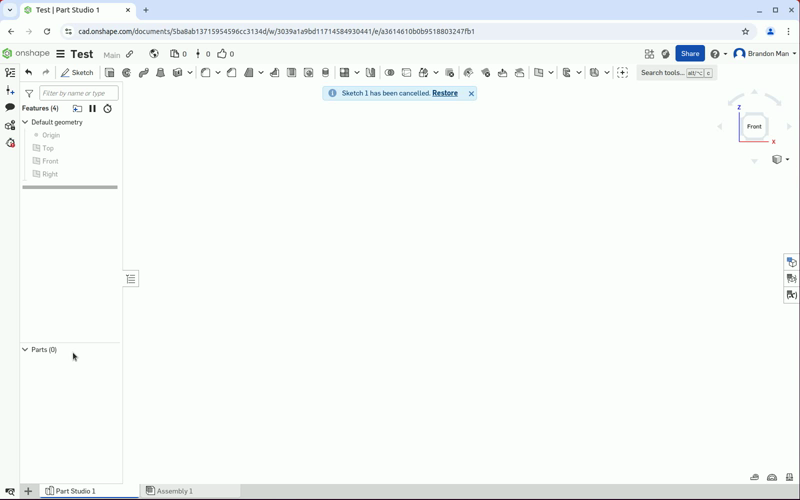
key(shift+s)
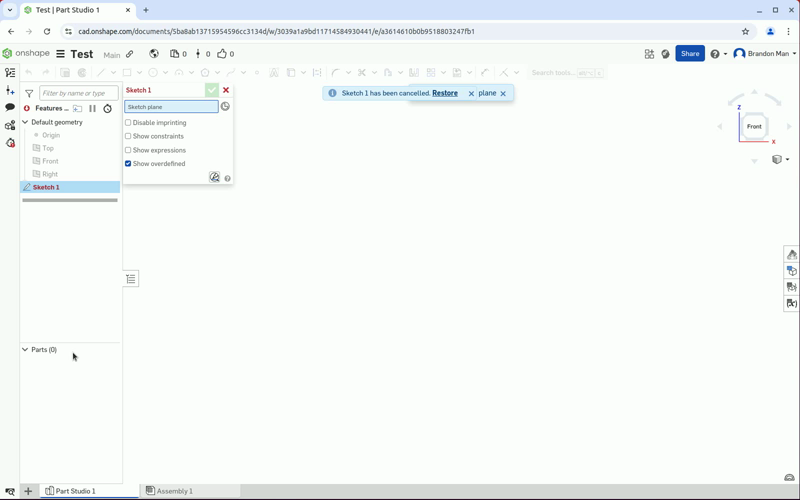
mouse_move(73, 163)
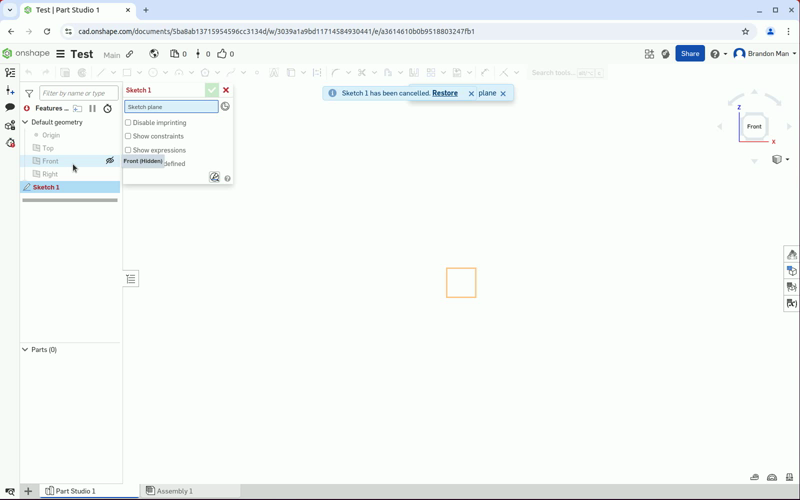
click(73, 163)
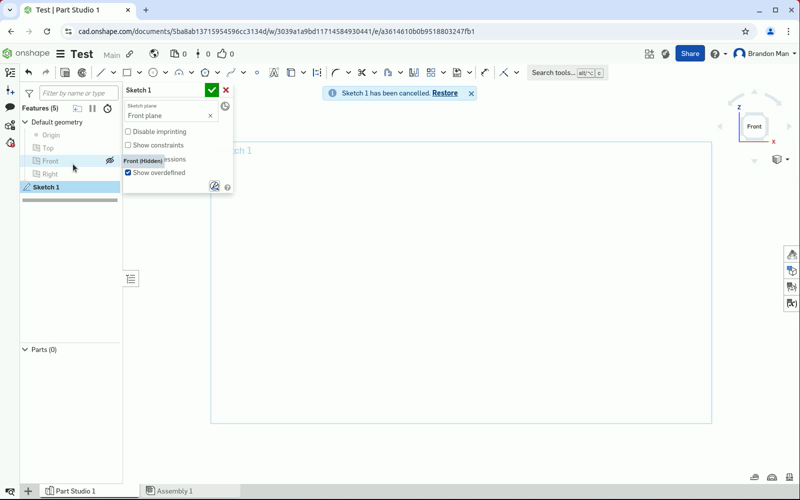
mouse_move(73, 352)
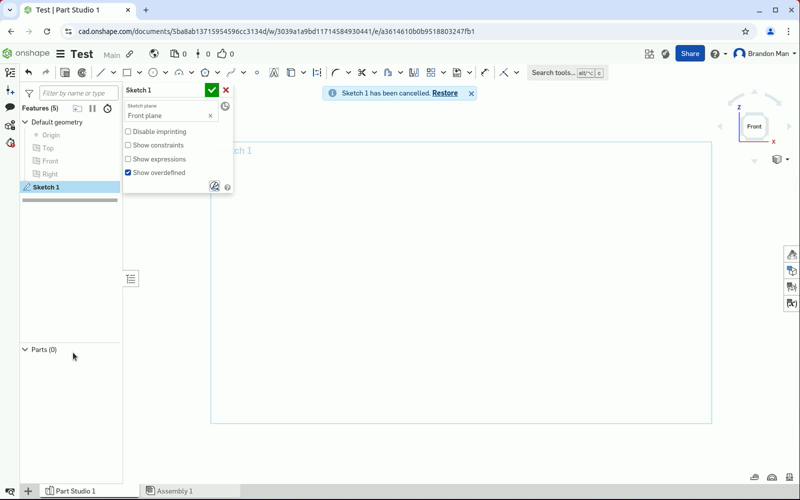
key(y)
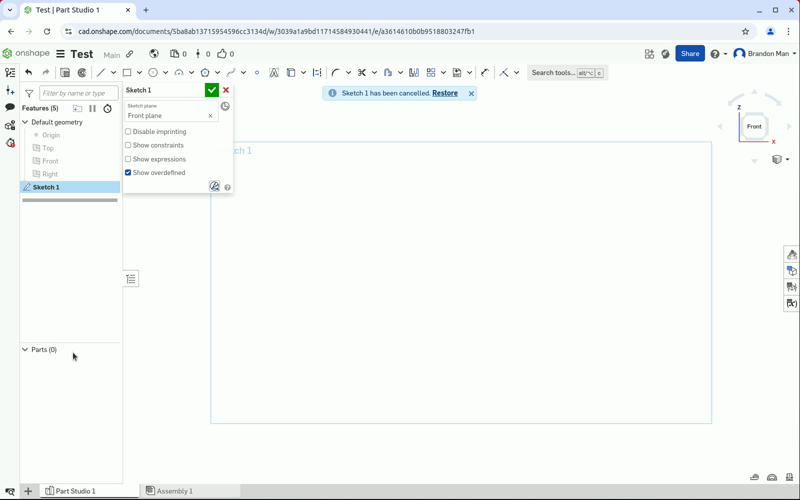
key(l)
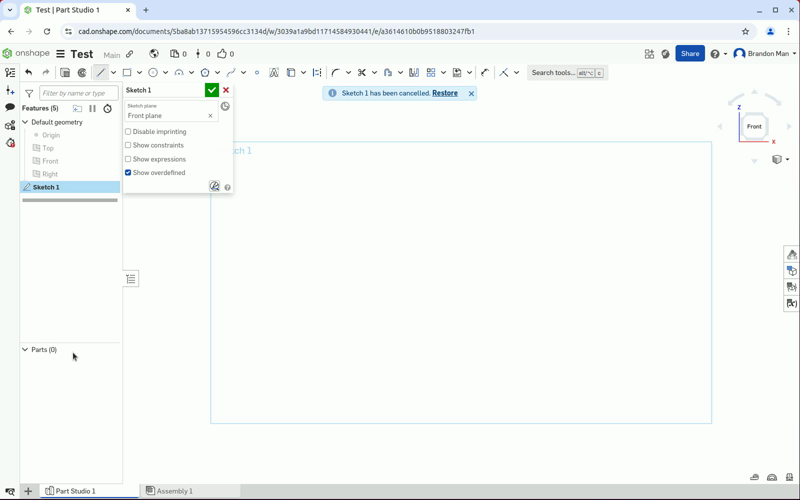
key_down(shift)
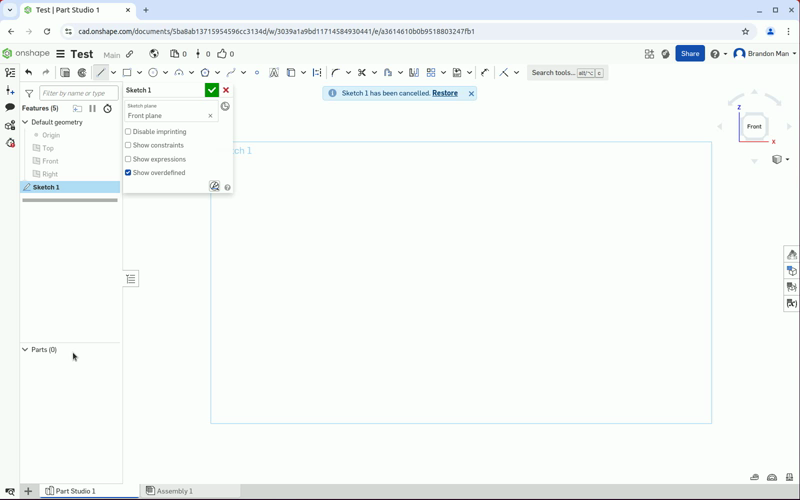
mouse_move(348, 328)
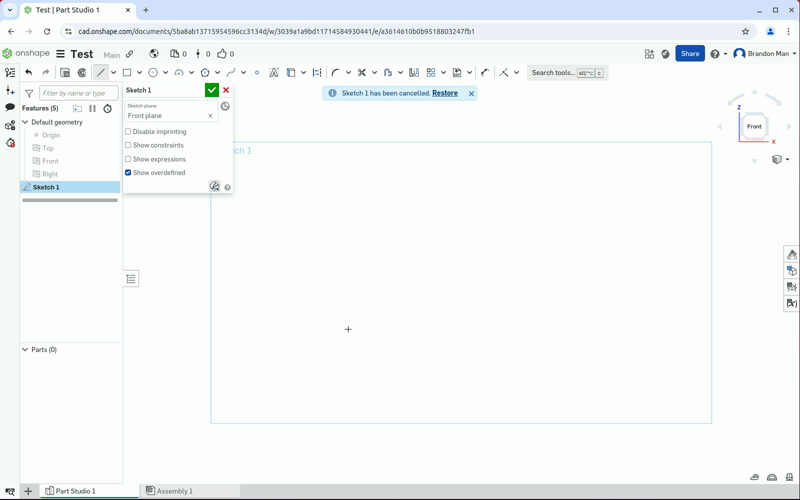
click(348, 328)
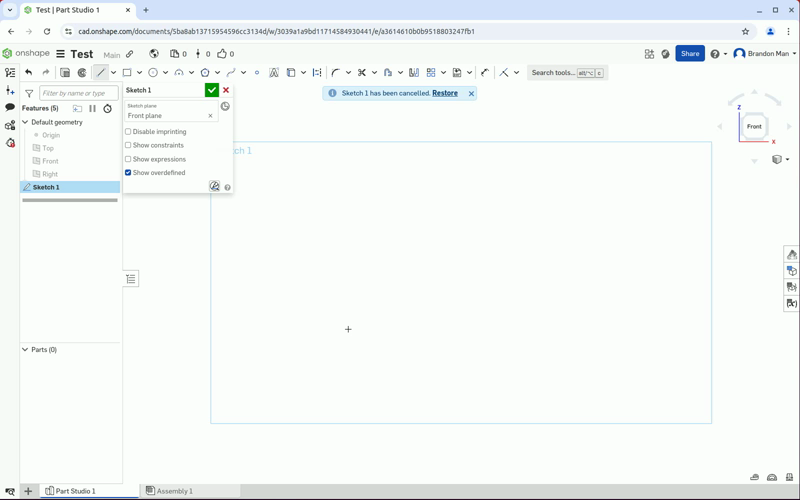
key_up(shift)
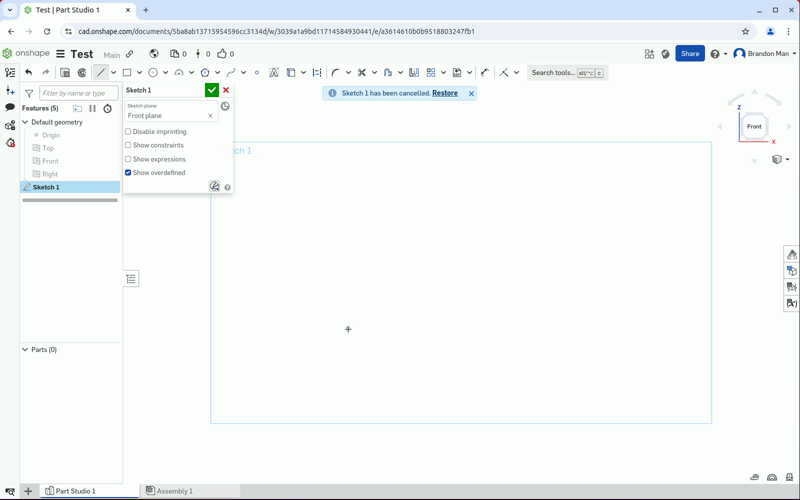
key_down(shift)
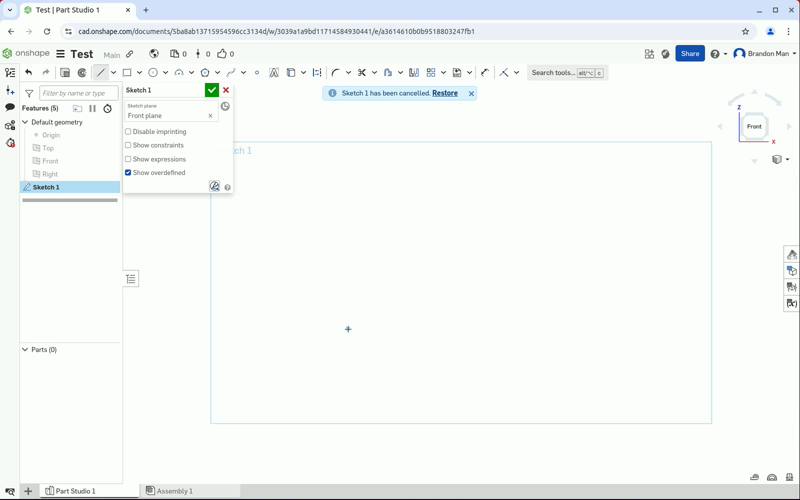
mouse_move(460, 328)
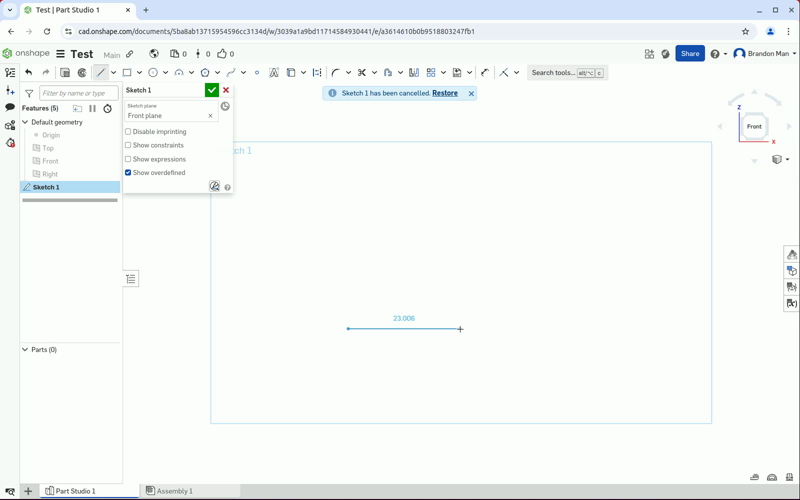
click(460, 328)
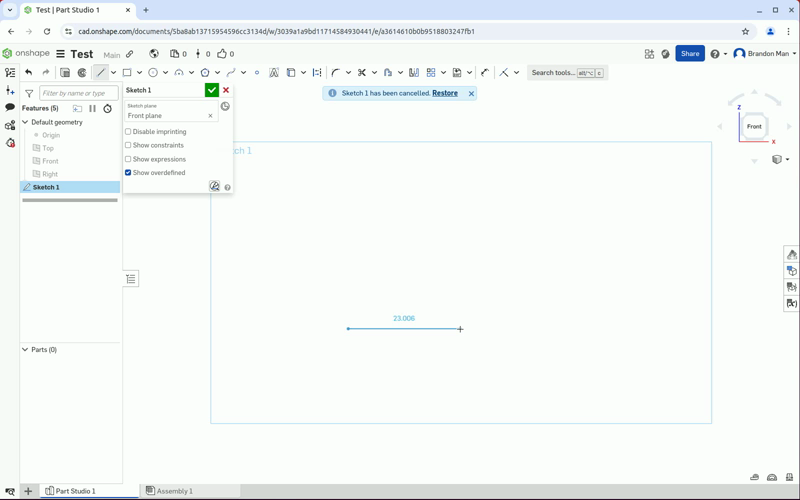
key_up(shift)
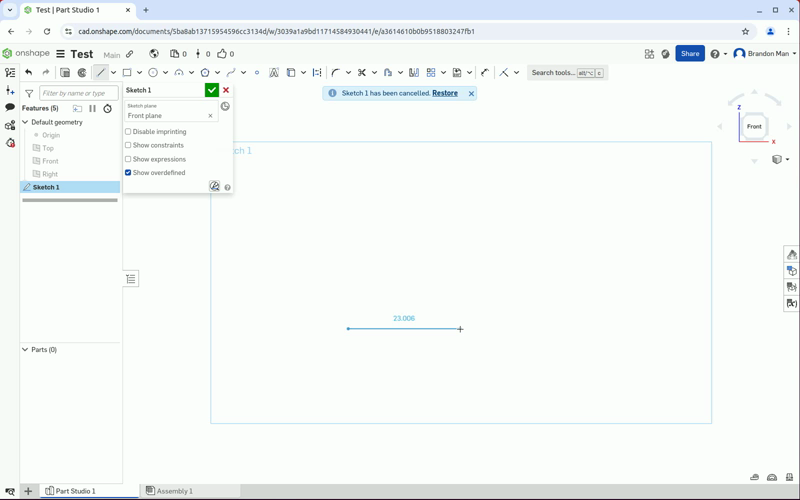
key_down(shift)
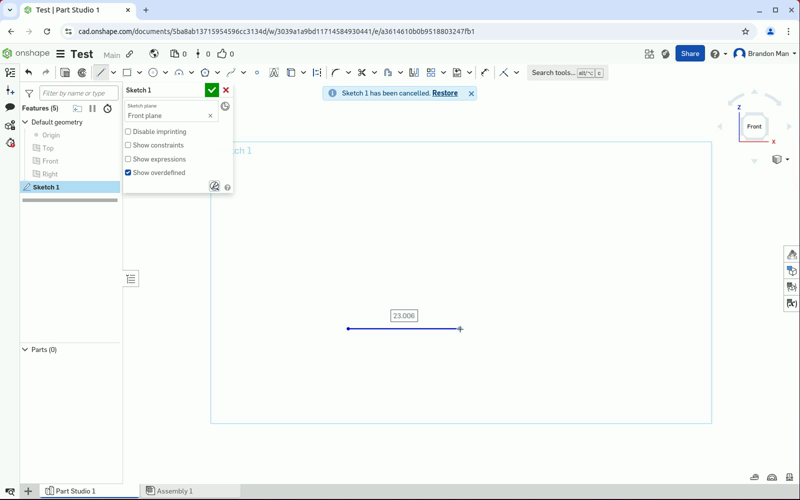
mouse_move(490, 328)
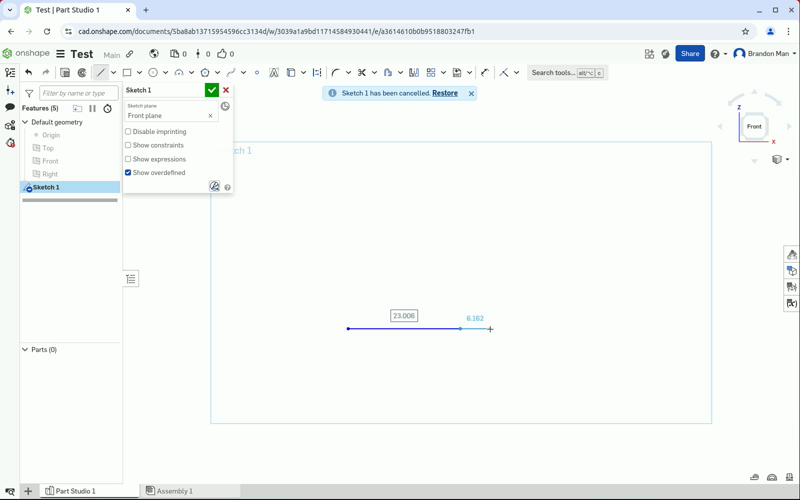
mouse_move(507, 328)
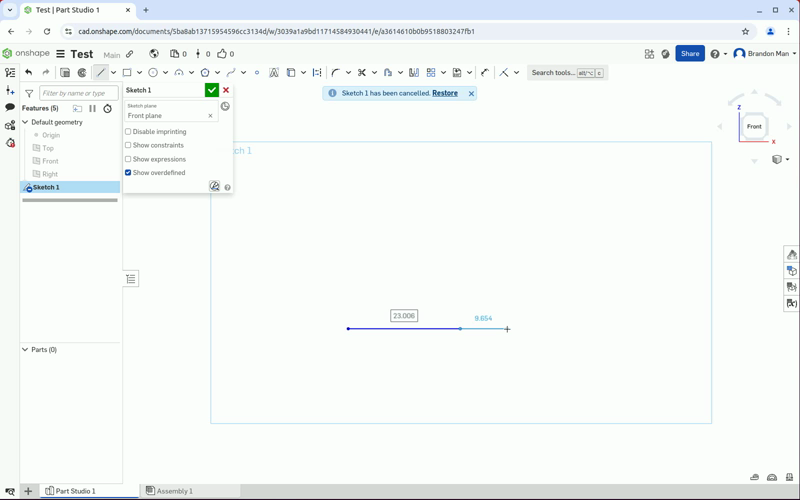
click(507, 328)
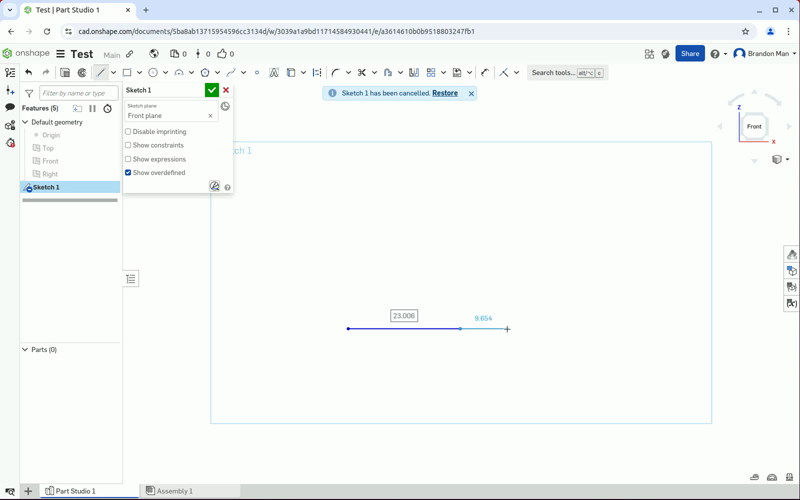
key_up(shift)
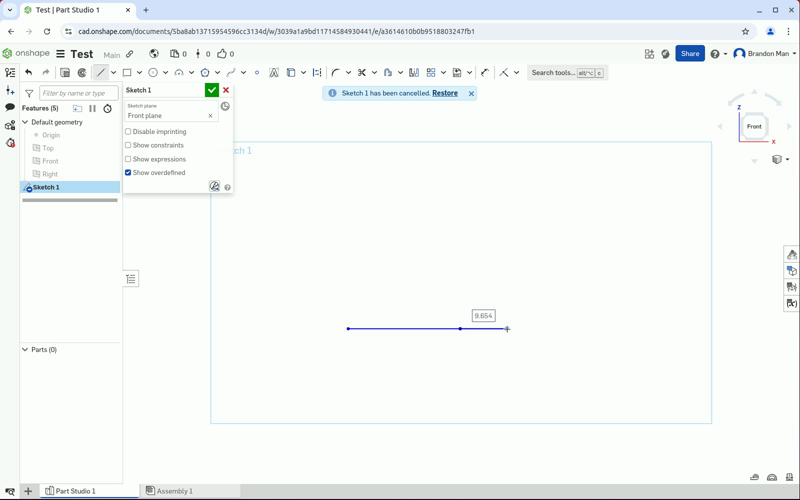
key_down(shift)
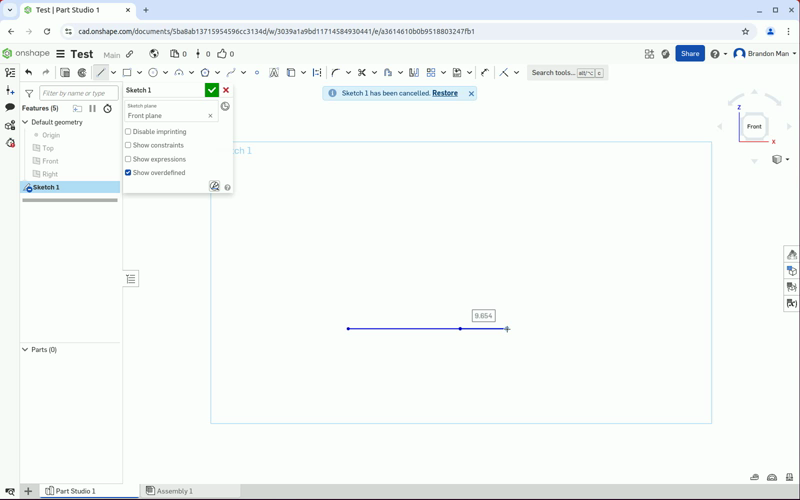
mouse_move(507, 236)
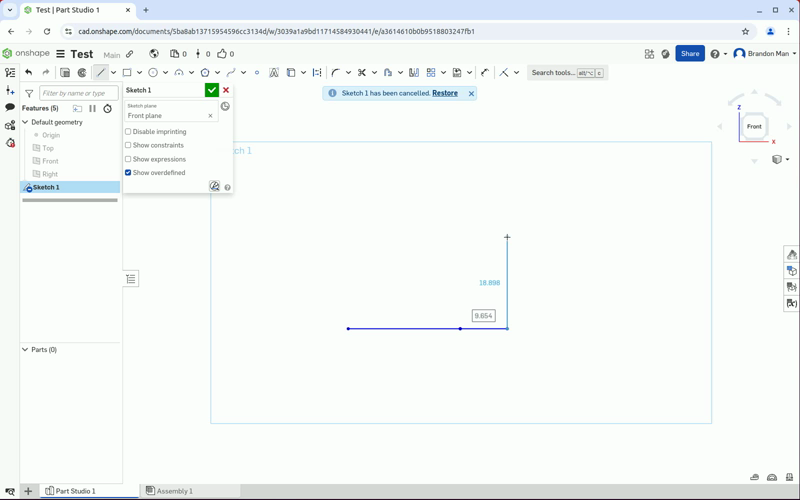
click(507, 236)
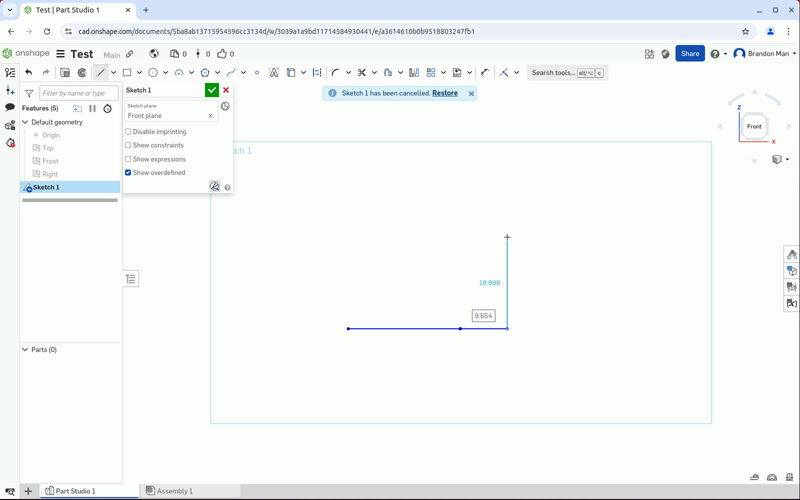
key_up(shift)
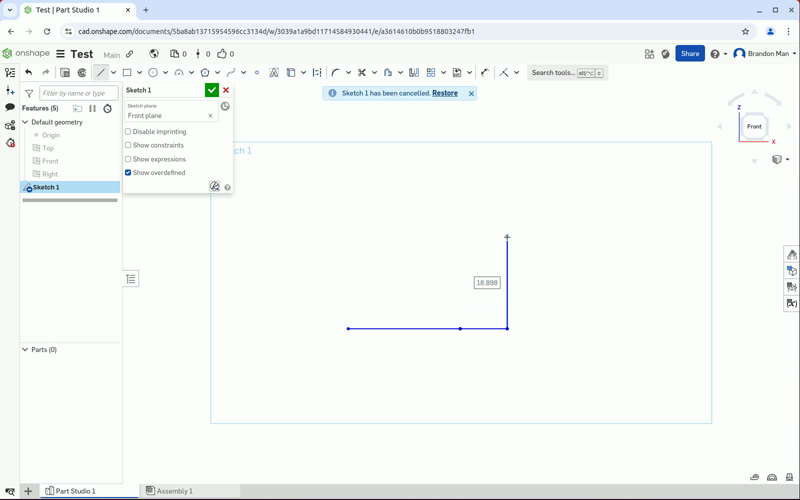
key_down(shift)
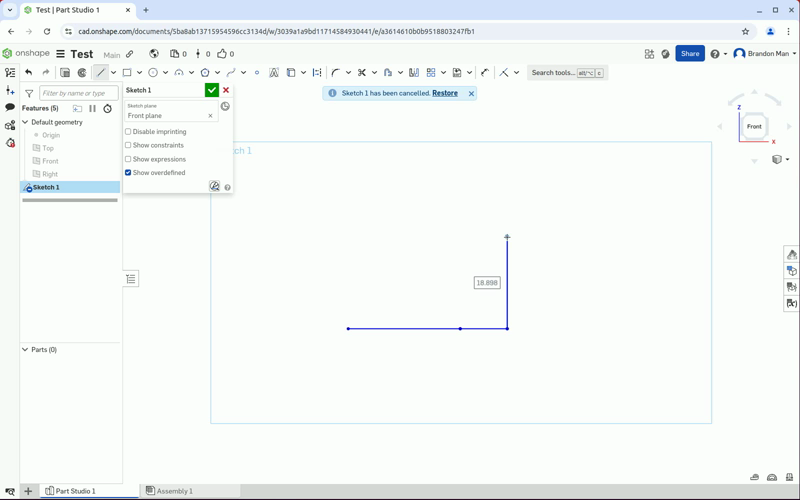
mouse_move(348, 236)
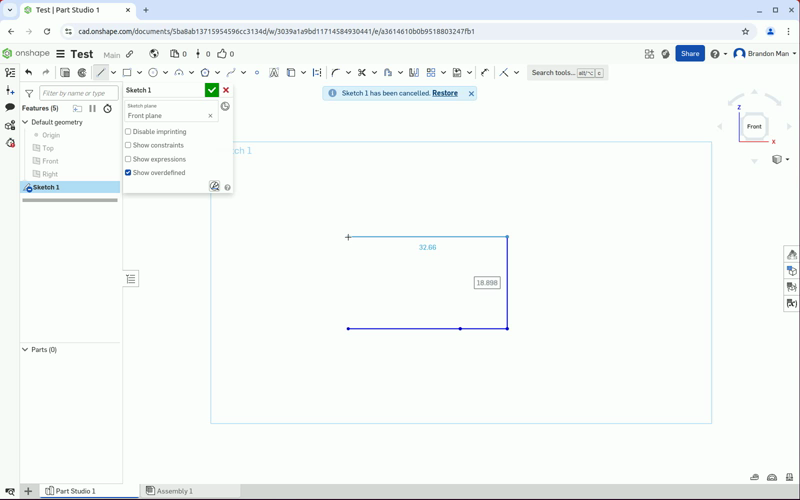
click(348, 236)
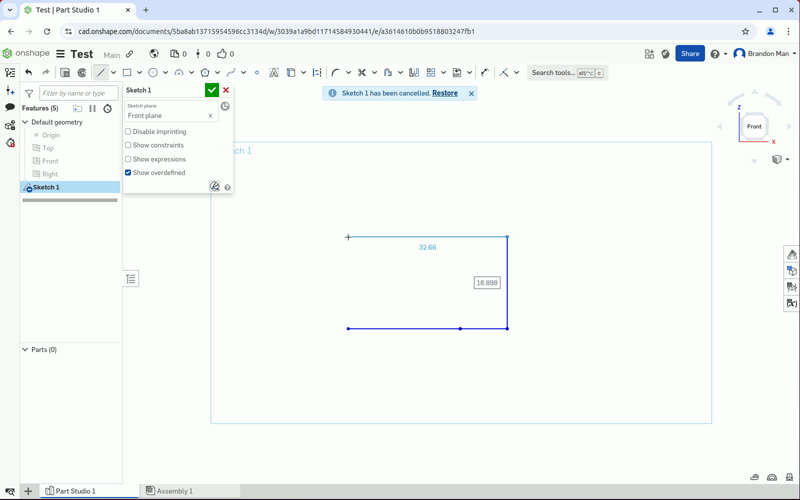
key_up(shift)
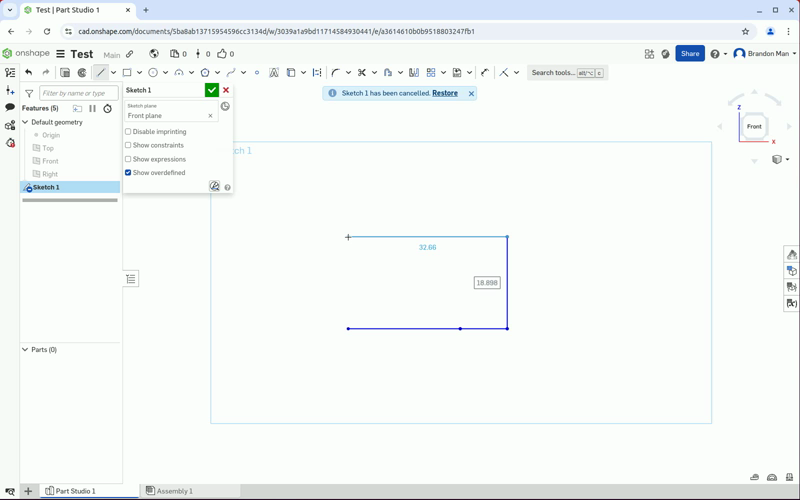
key_down(shift)
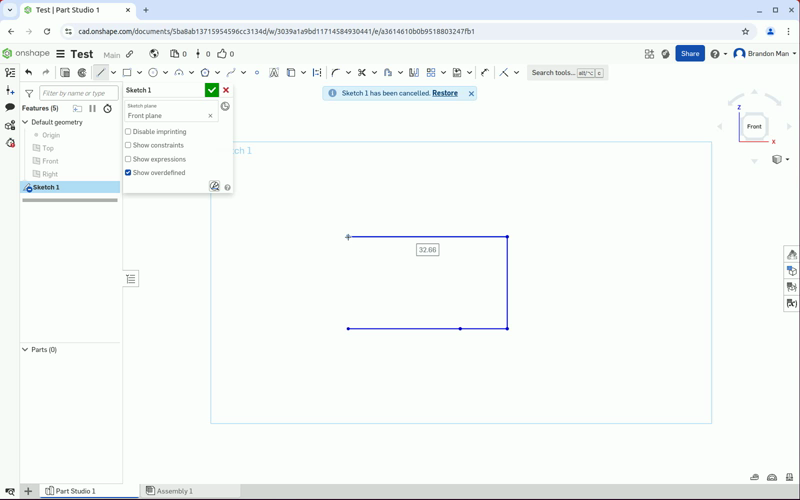
mouse_move(348, 328)
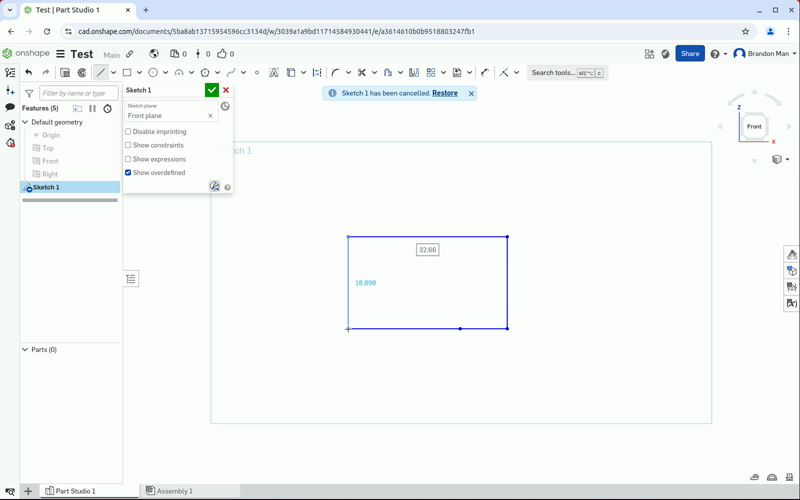
key_up(shift)
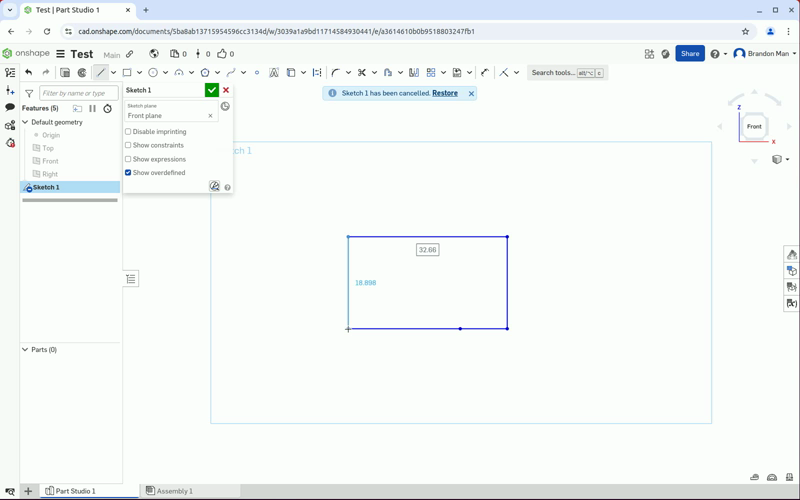
click(348, 328)
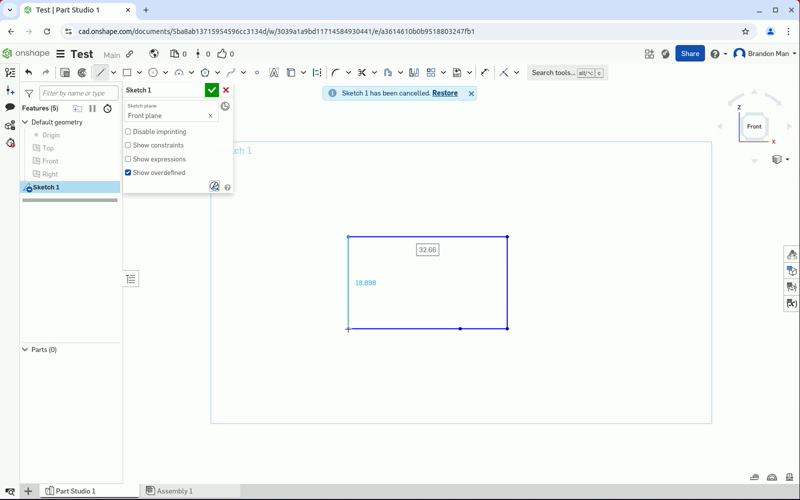
key(esc)
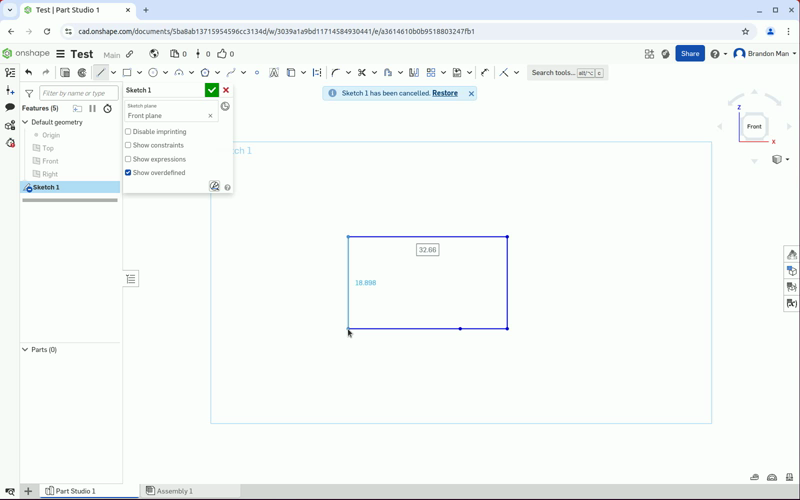
key(c)
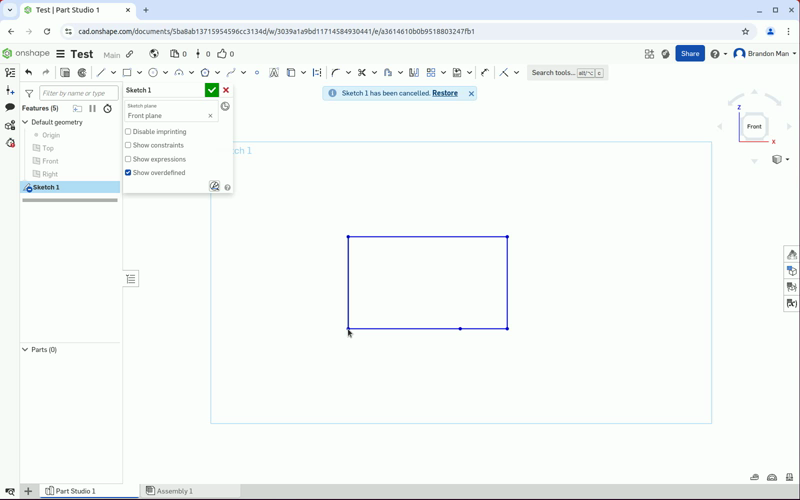
key_down(shift)
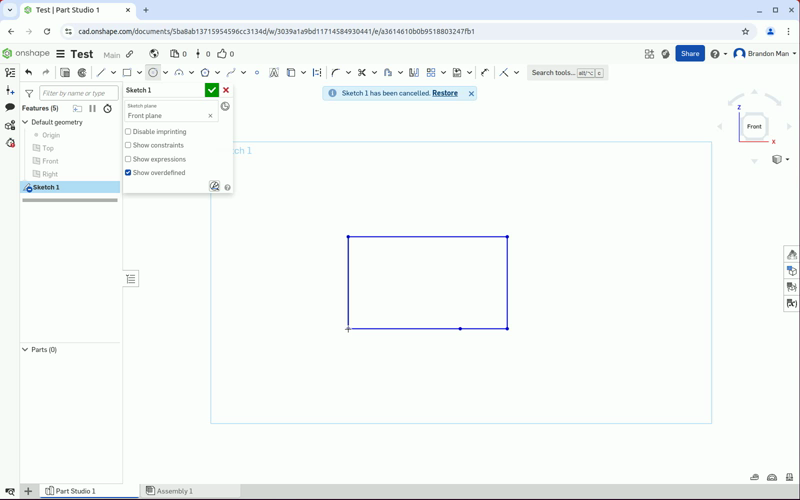
mouse_move(374, 281)
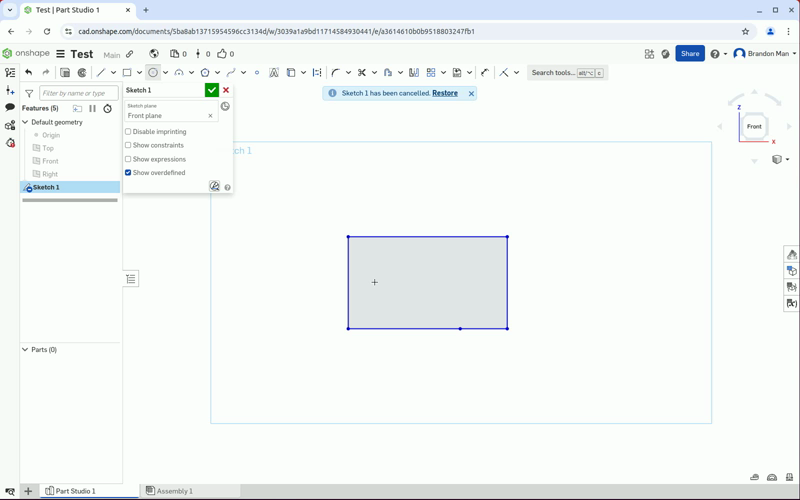
click(374, 281)
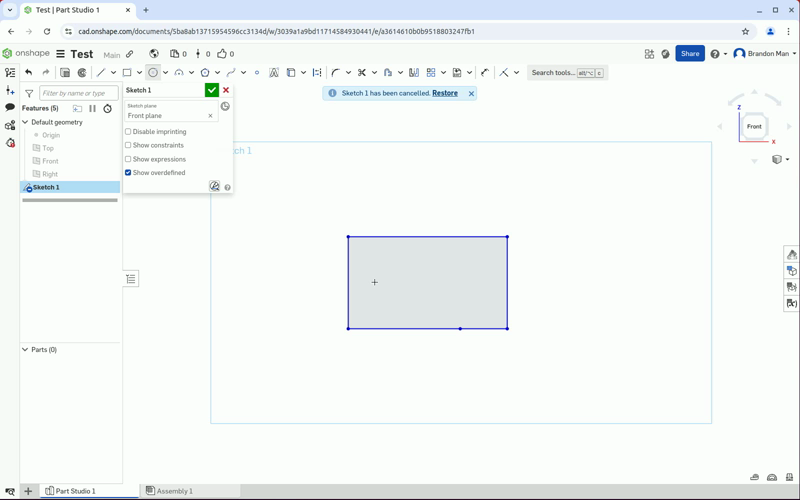
key_up(shift)
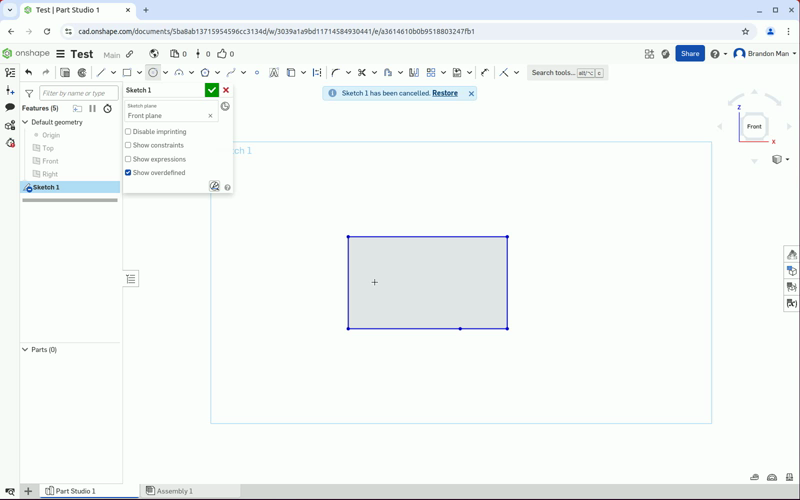
mouse_move(388, 281)
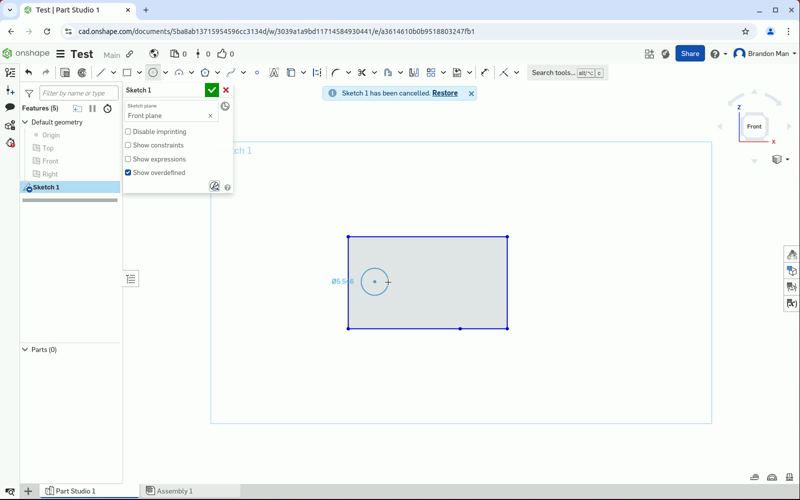
click(388, 281)
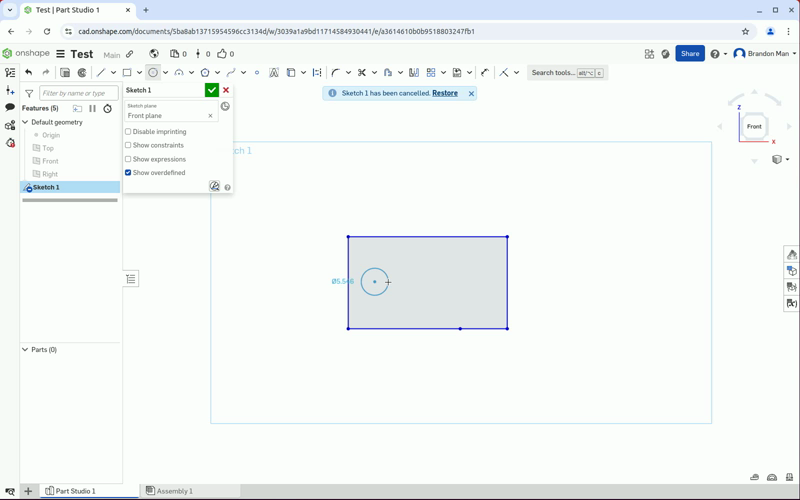
key(esc)
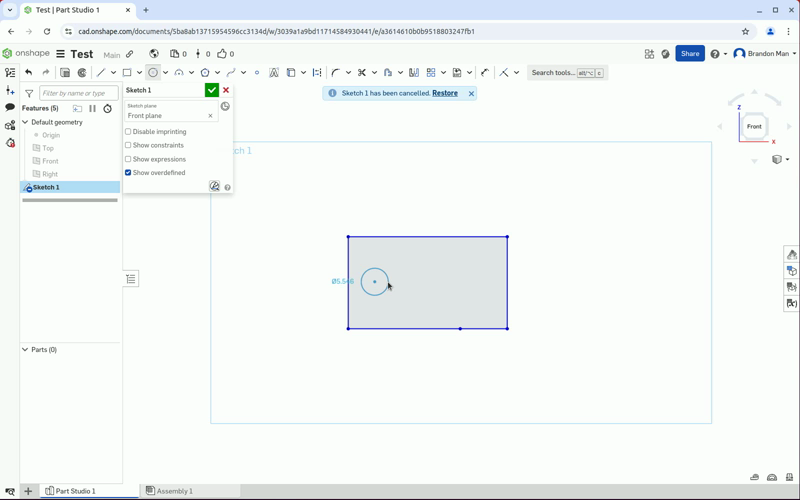
key(l)
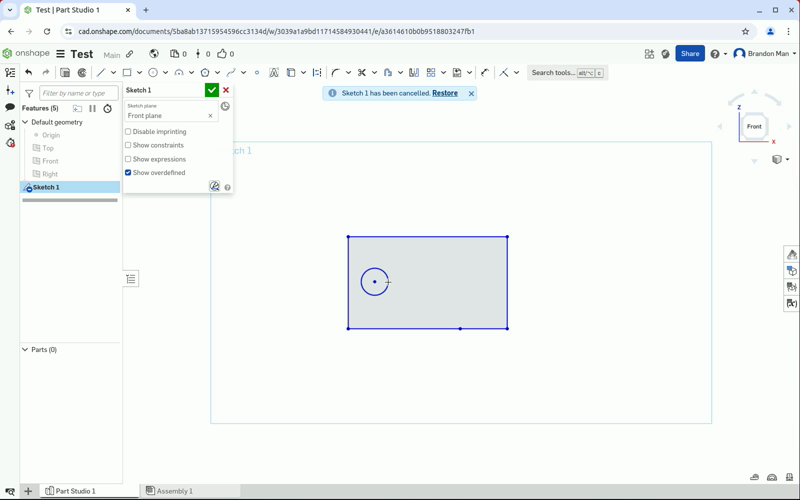
key_down(shift)
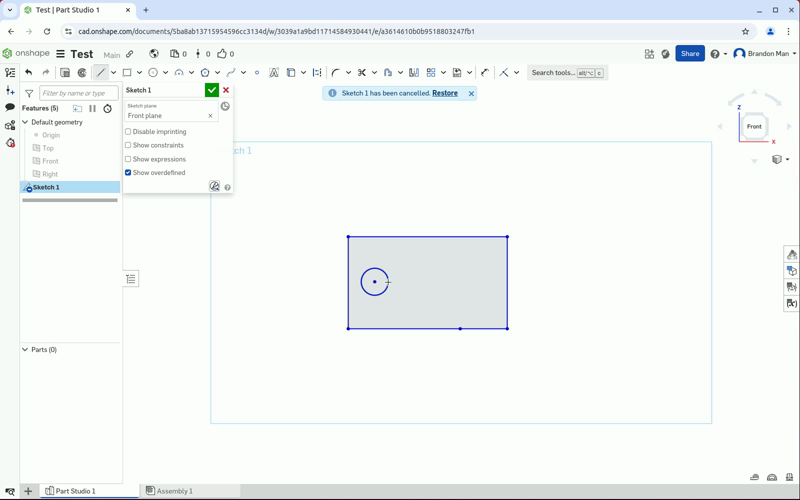
mouse_move(418, 291)
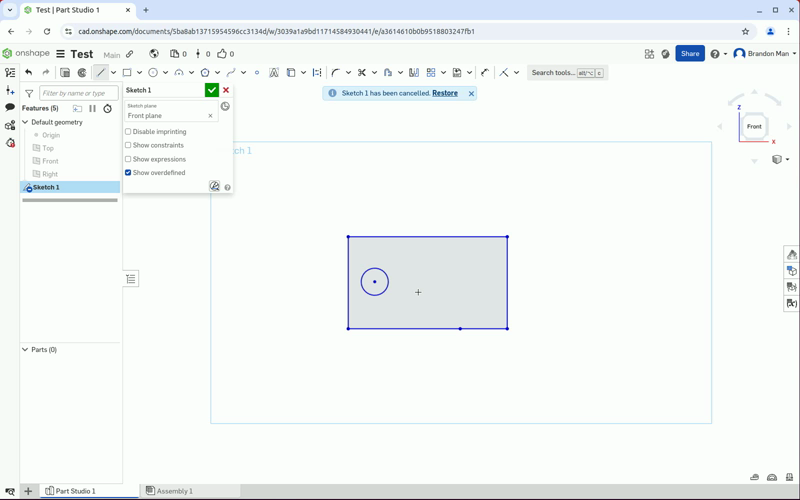
click(418, 291)
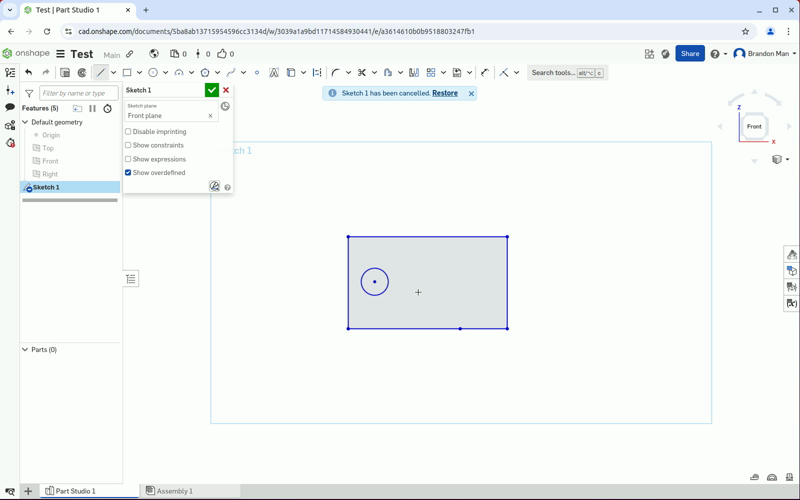
key_up(shift)
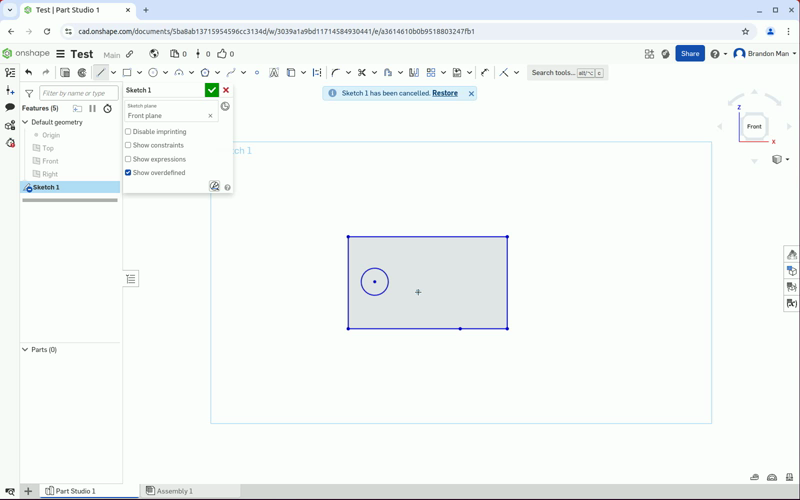
key_down(shift)
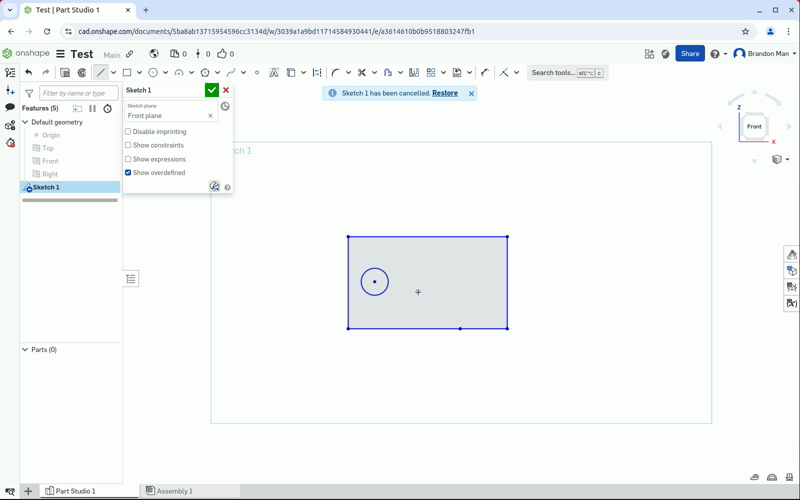
mouse_move(448, 291)
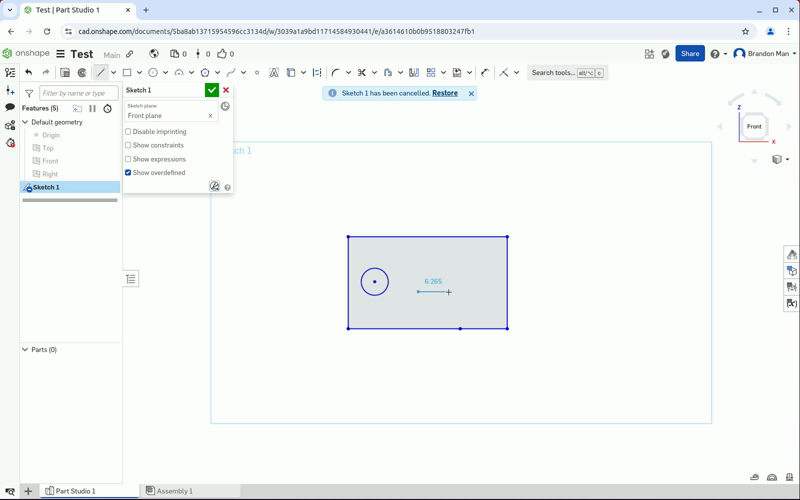
mouse_move(436, 291)
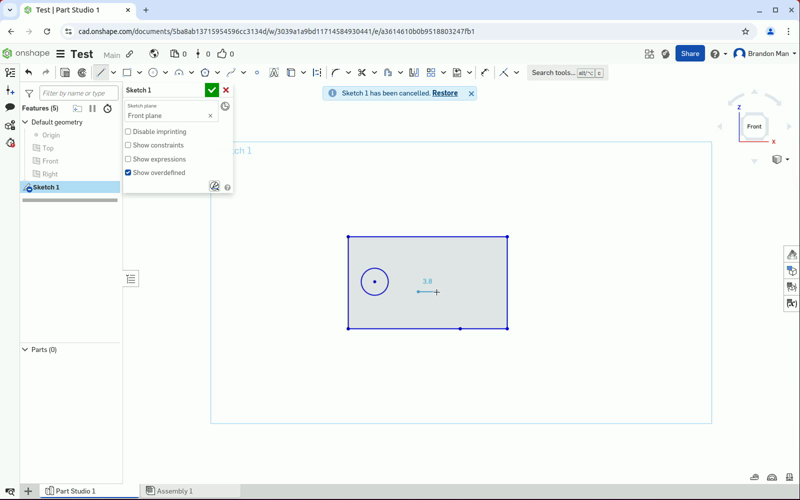
click(436, 291)
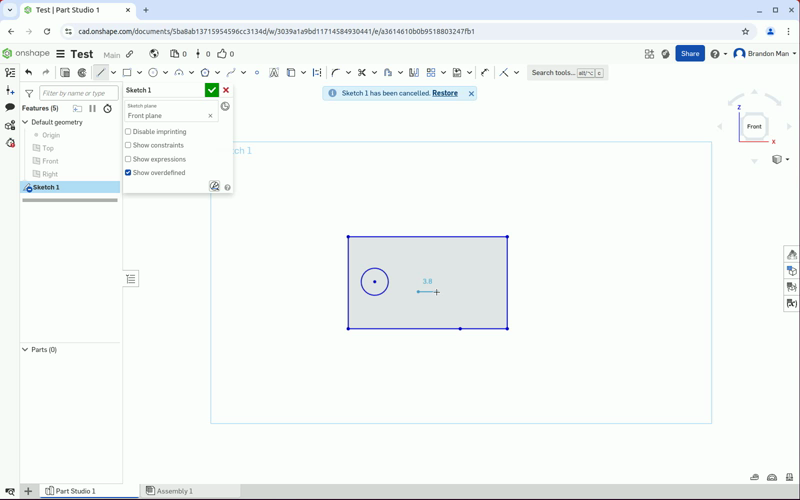
key_up(shift)
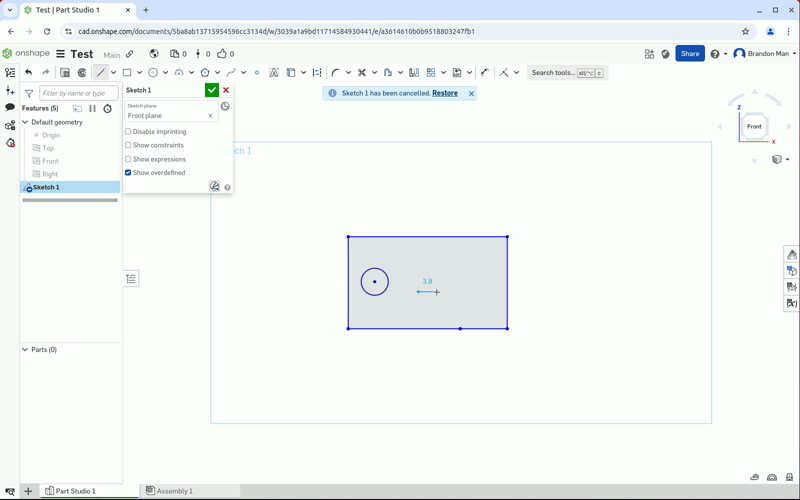
key_down(shift)
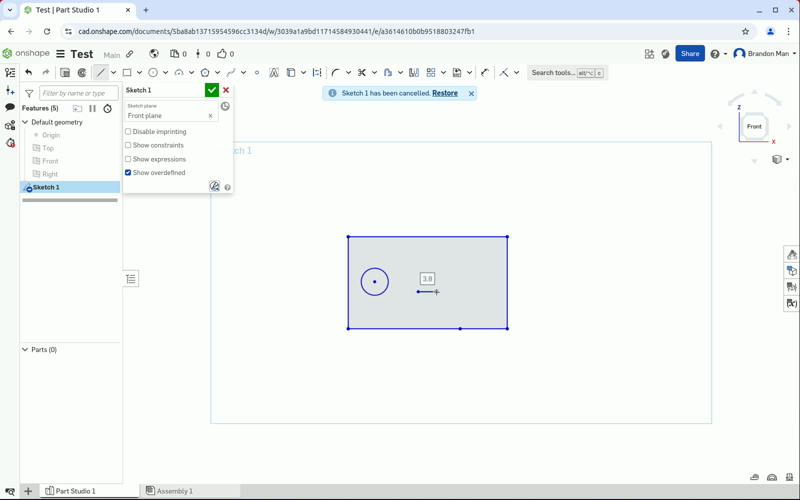
mouse_move(466, 291)
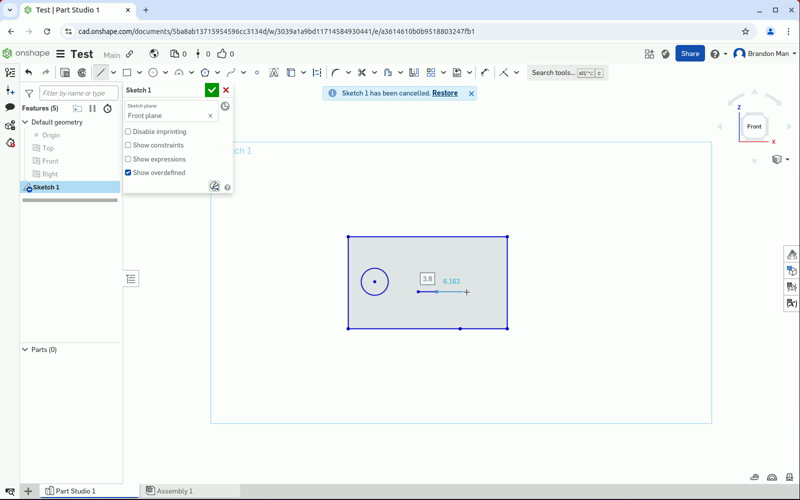
mouse_move(436, 281)
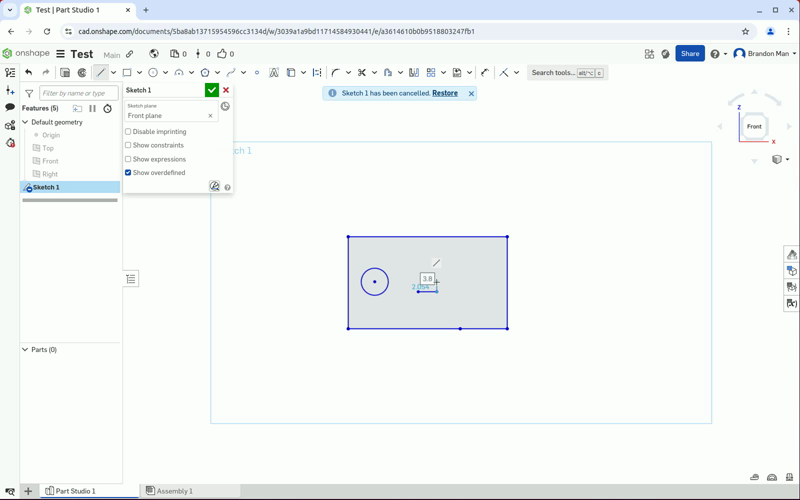
click(436, 281)
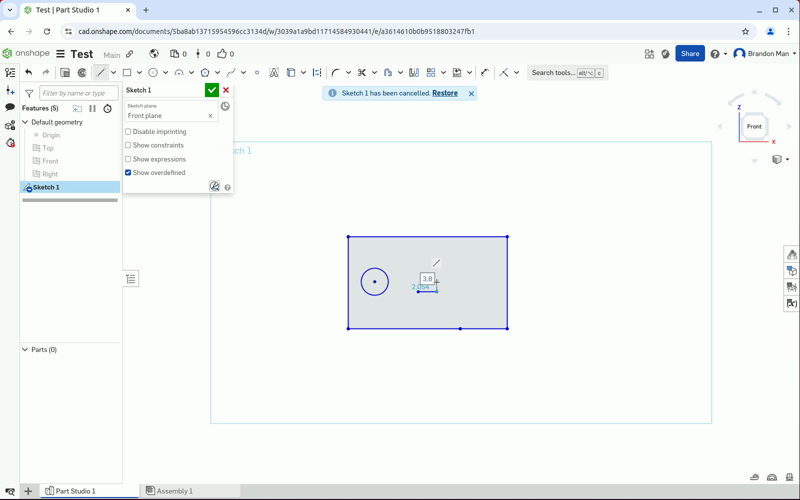
key_up(shift)
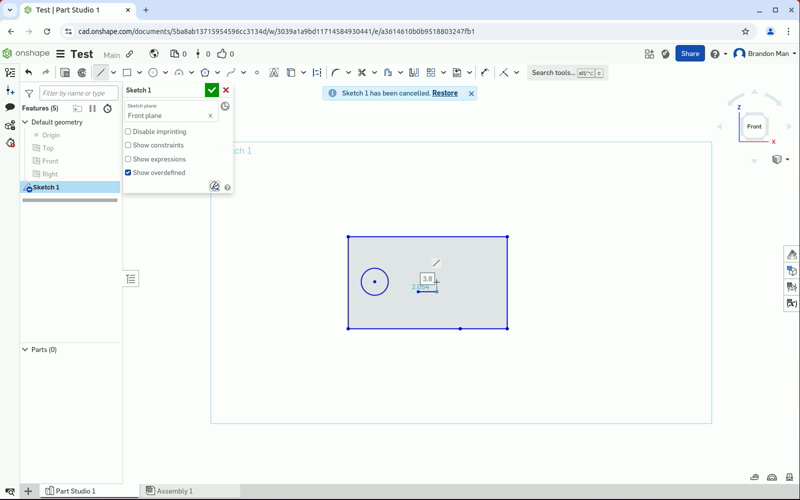
key_down(shift)
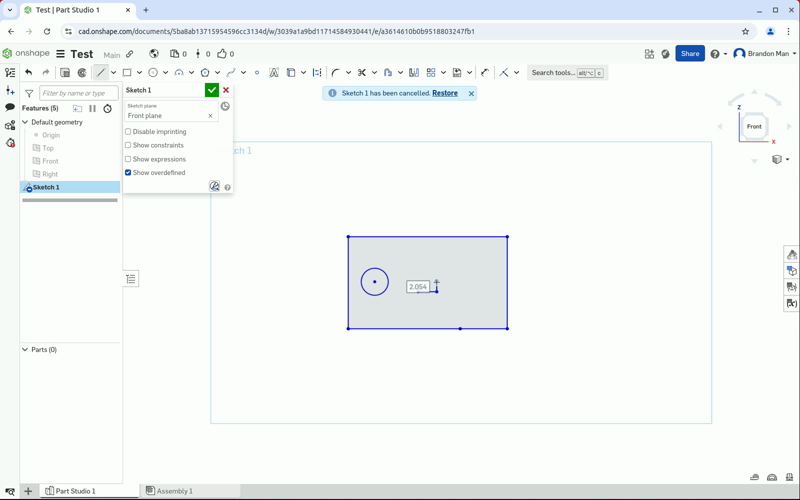
mouse_move(466, 281)
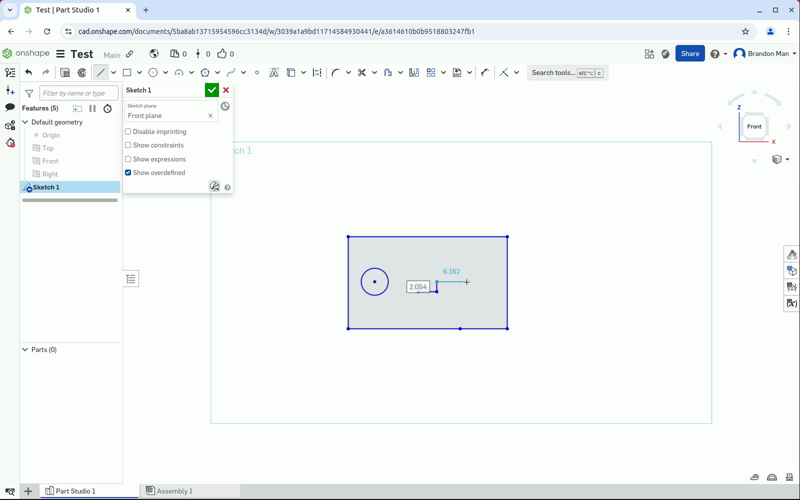
mouse_move(436, 271)
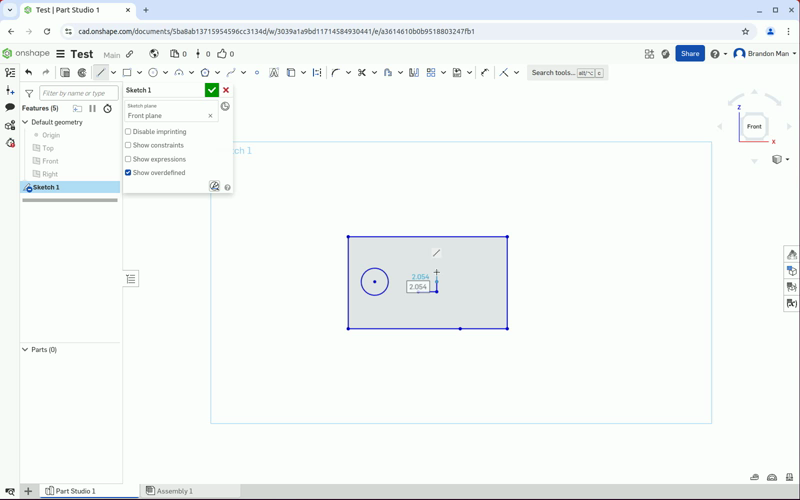
click(436, 271)
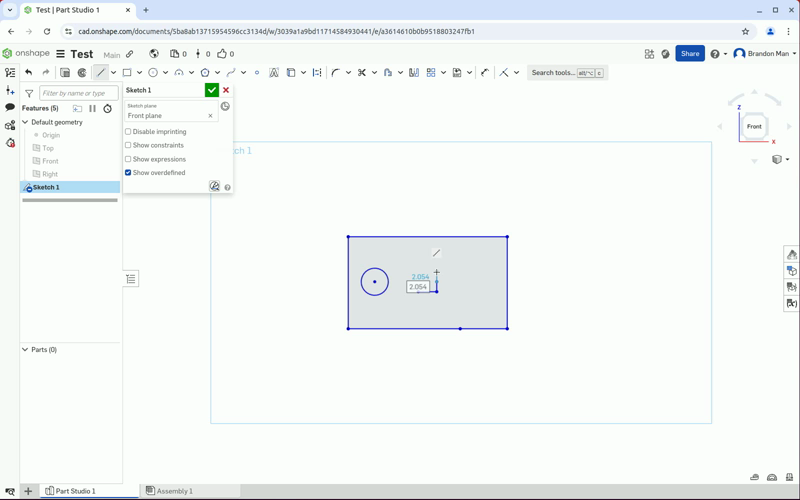
key_up(shift)
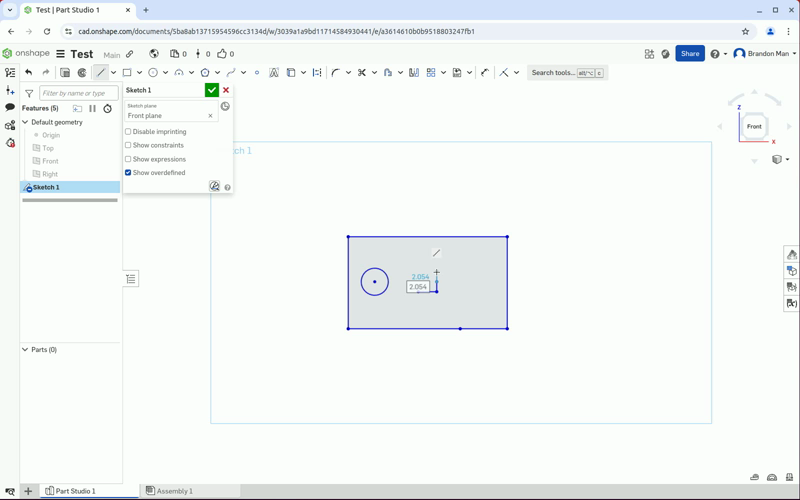
key_down(shift)
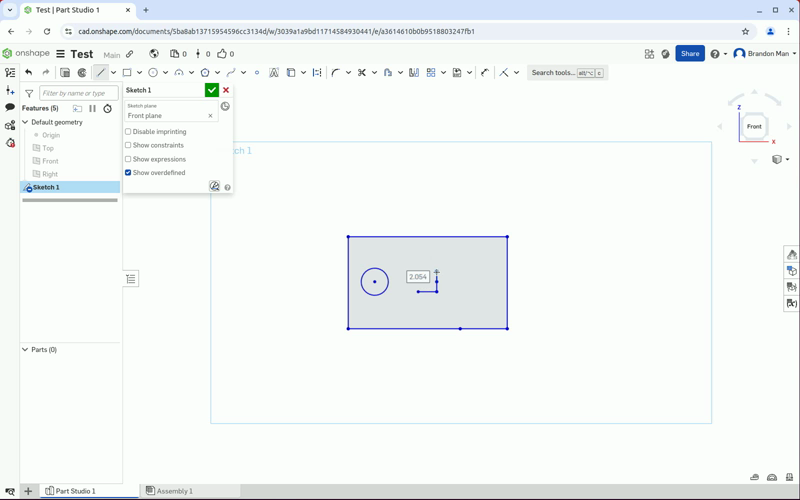
mouse_move(466, 271)
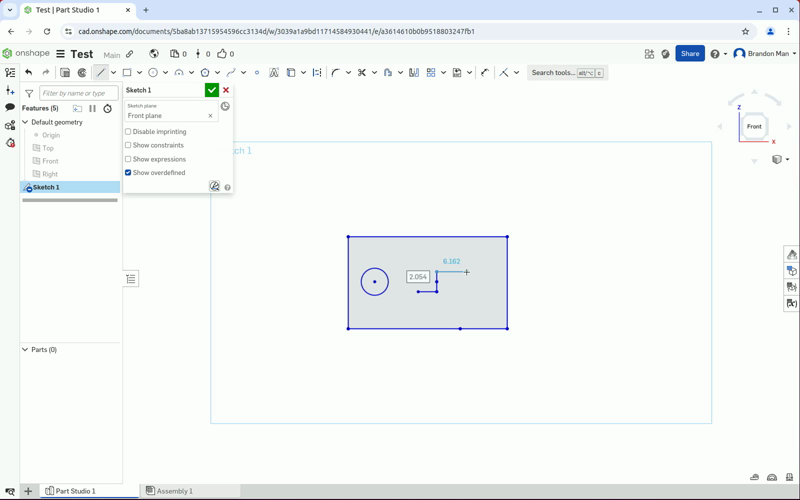
mouse_move(418, 271)
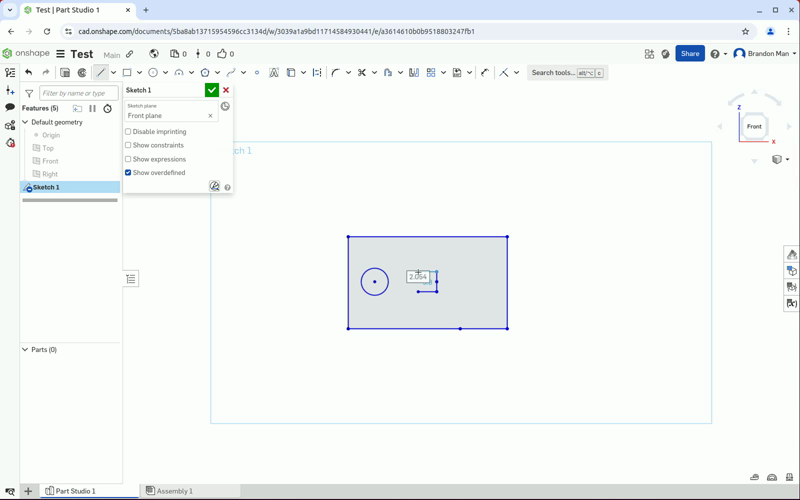
click(418, 271)
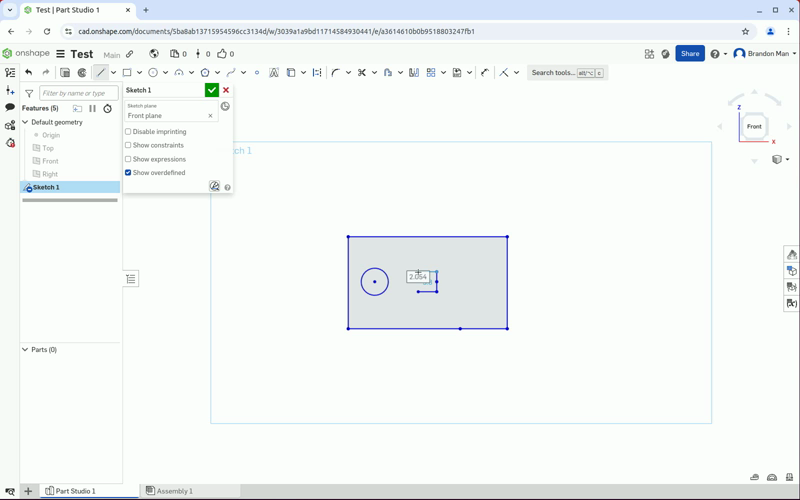
key_up(shift)
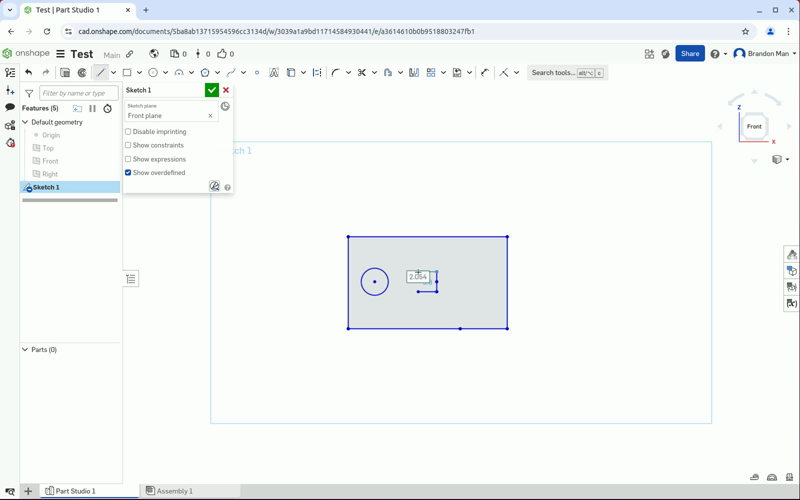
key_down(shift)
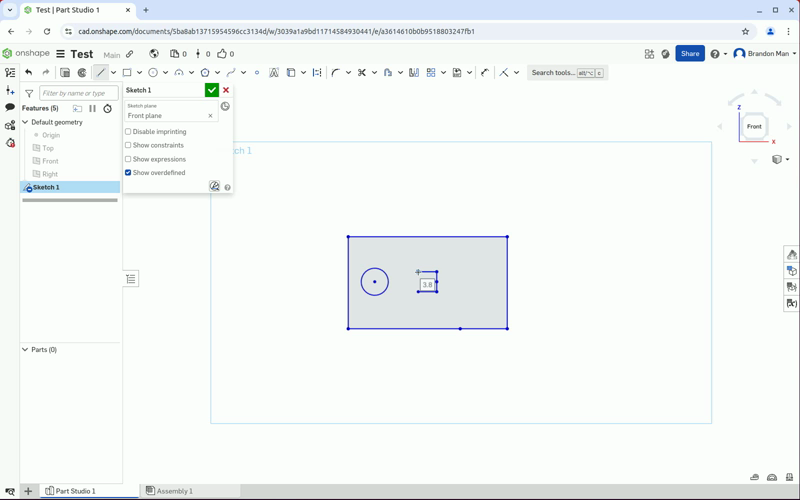
mouse_move(448, 271)
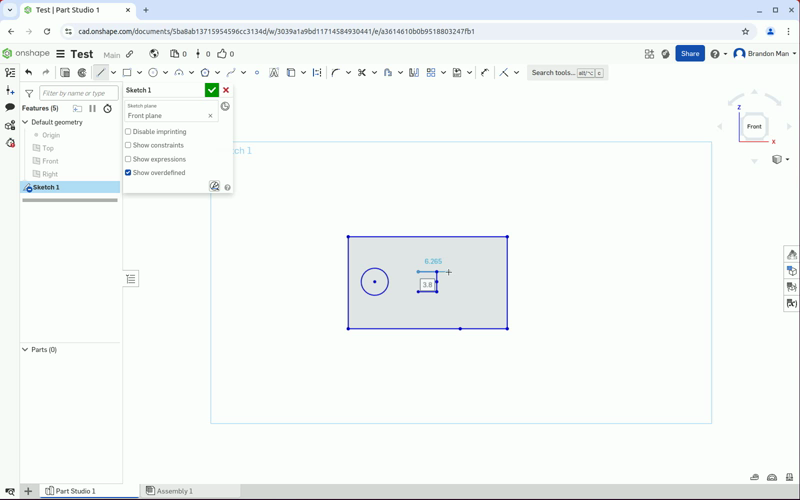
mouse_move(418, 281)
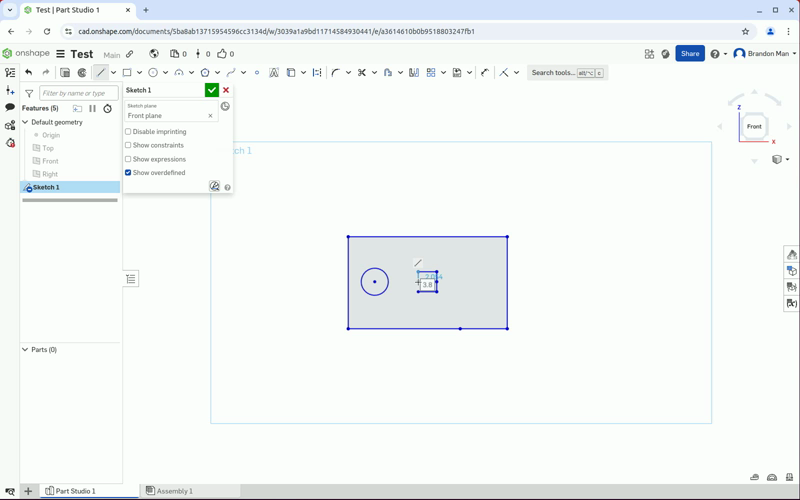
click(418, 281)
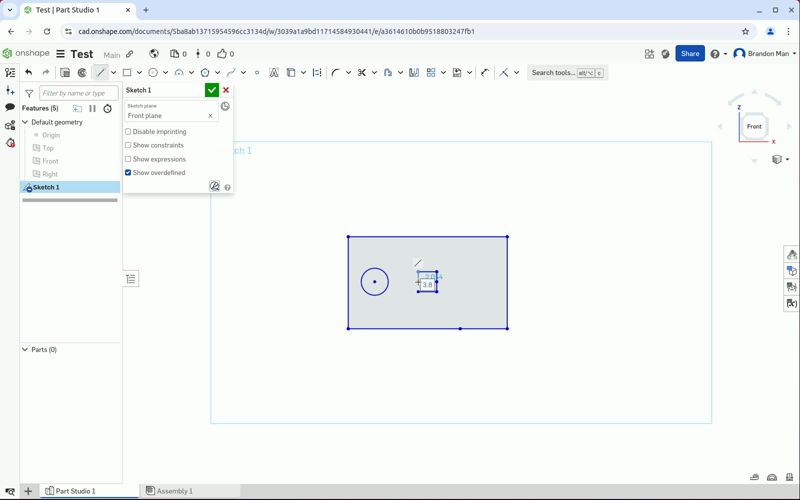
key_up(shift)
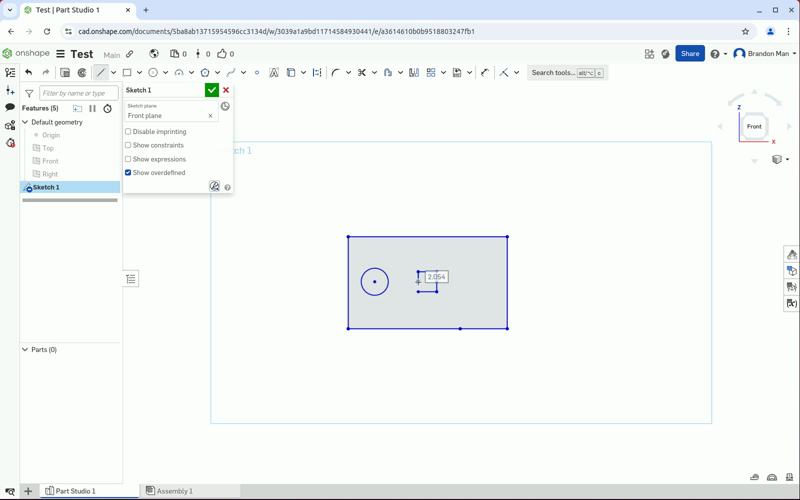
mouse_move(448, 281)
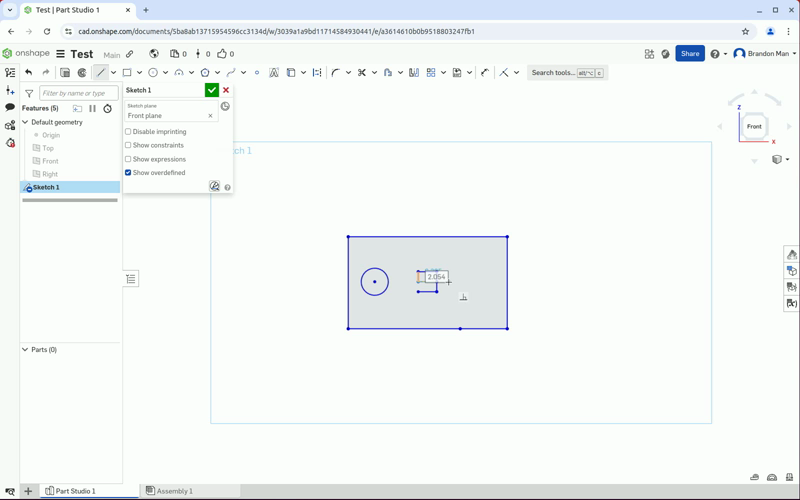
key_down(shift)
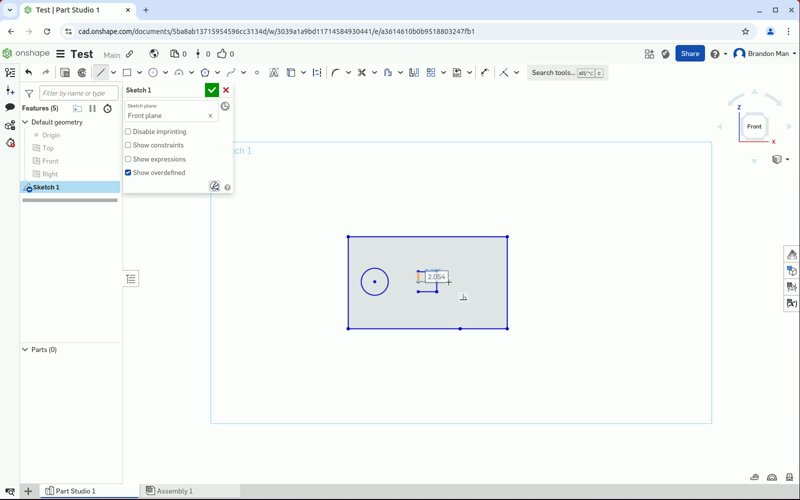
mouse_move(418, 291)
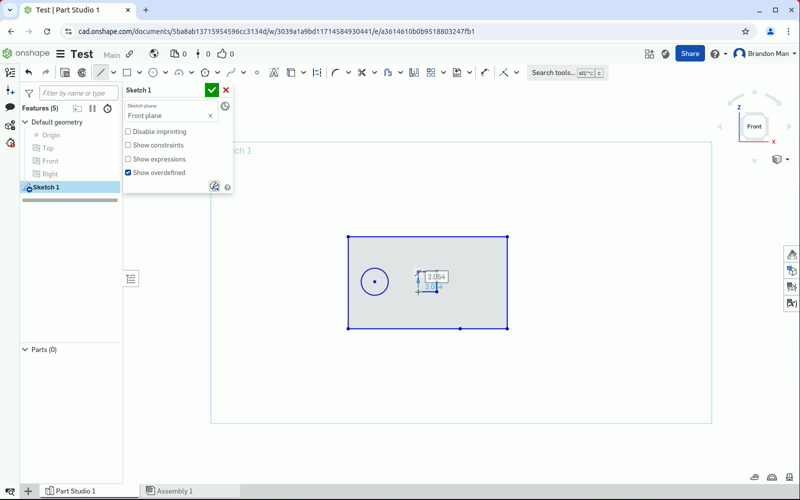
key_up(shift)
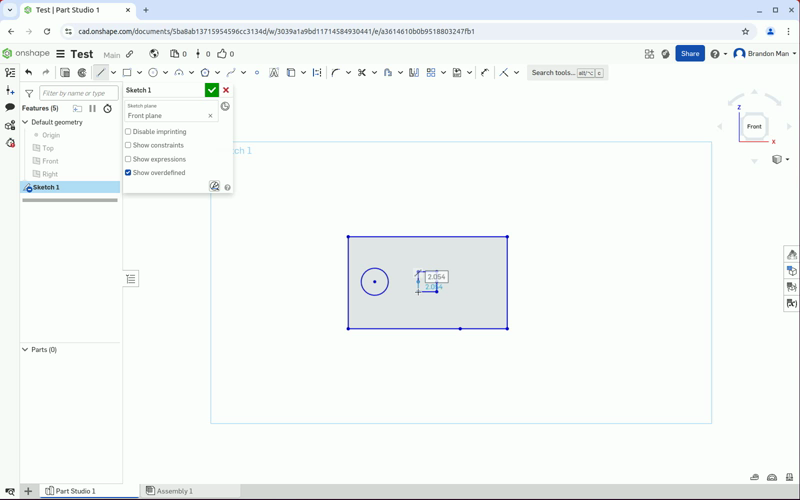
click(418, 291)
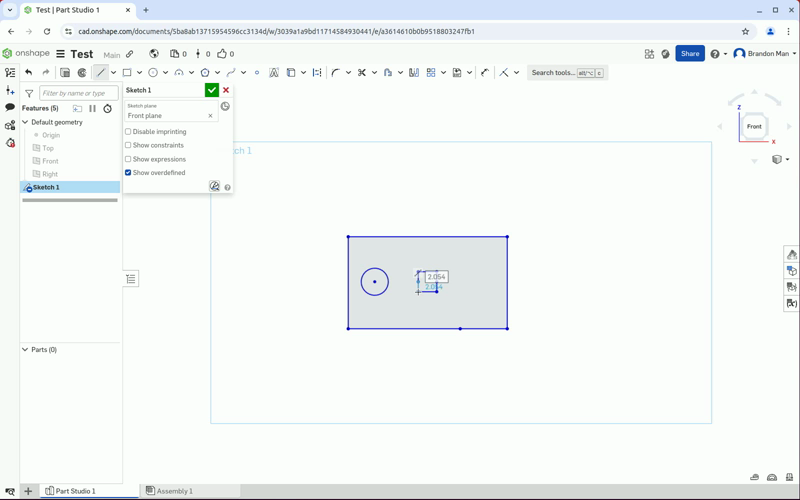
key(esc)
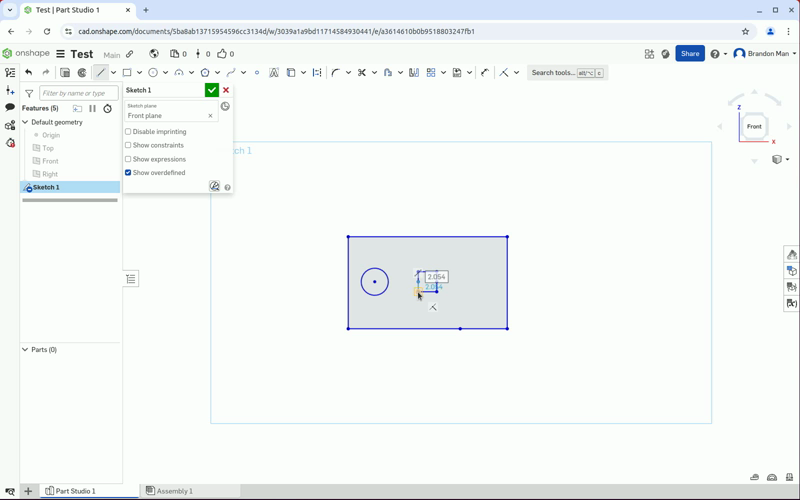
key(l)
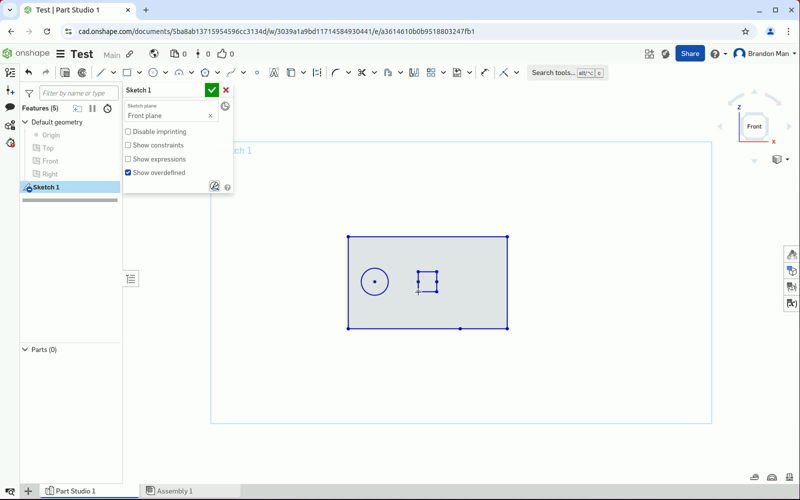
key_down(shift)
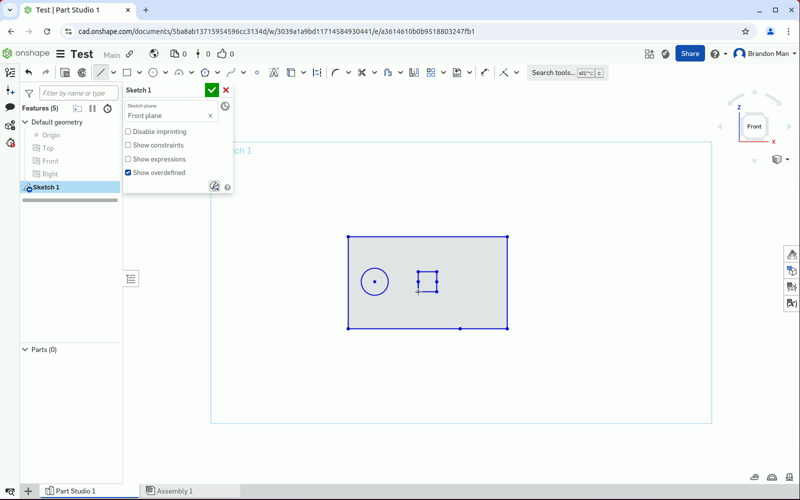
mouse_move(453, 305)
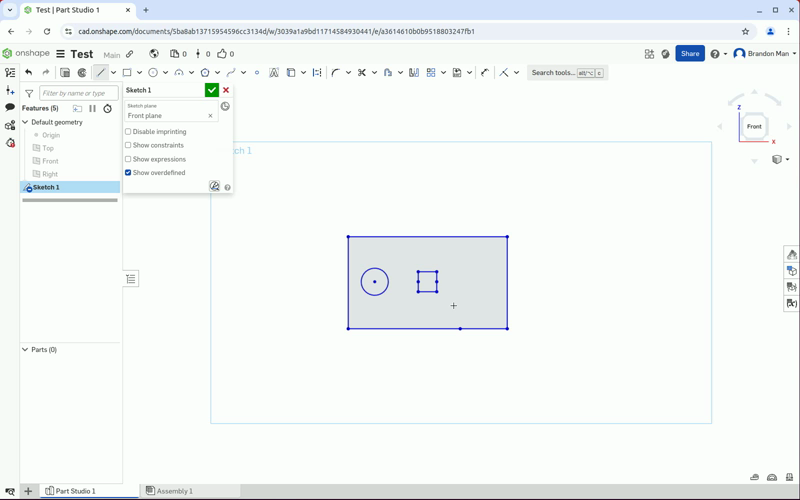
click(453, 305)
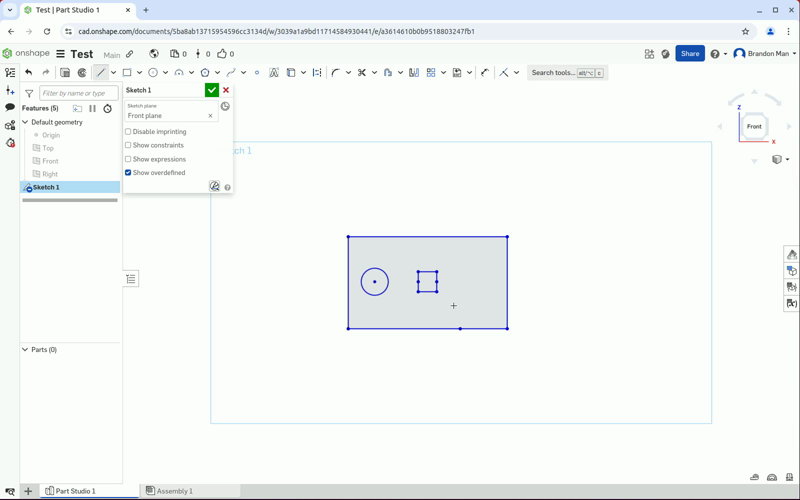
key_up(shift)
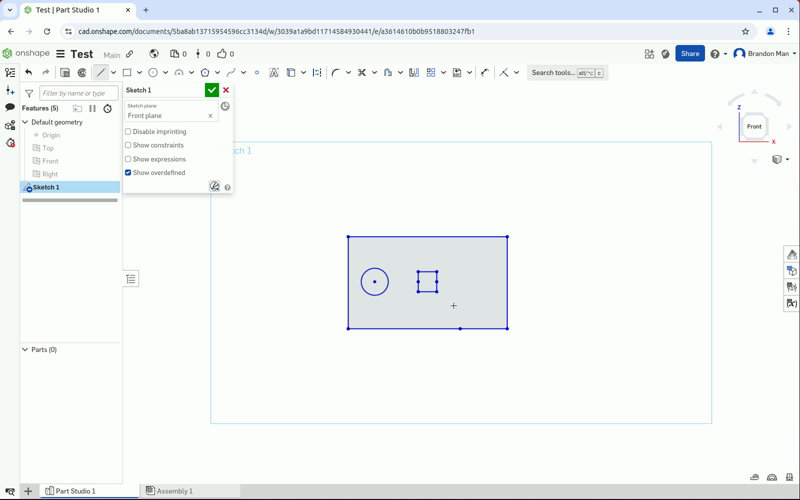
key_down(shift)
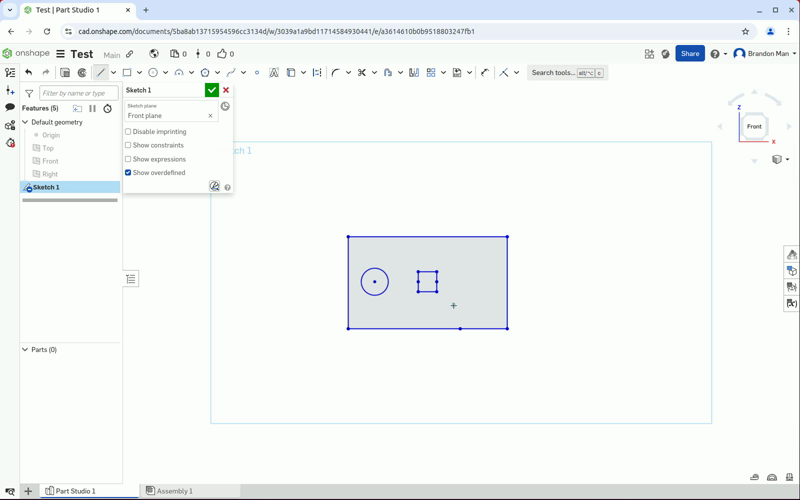
mouse_move(483, 305)
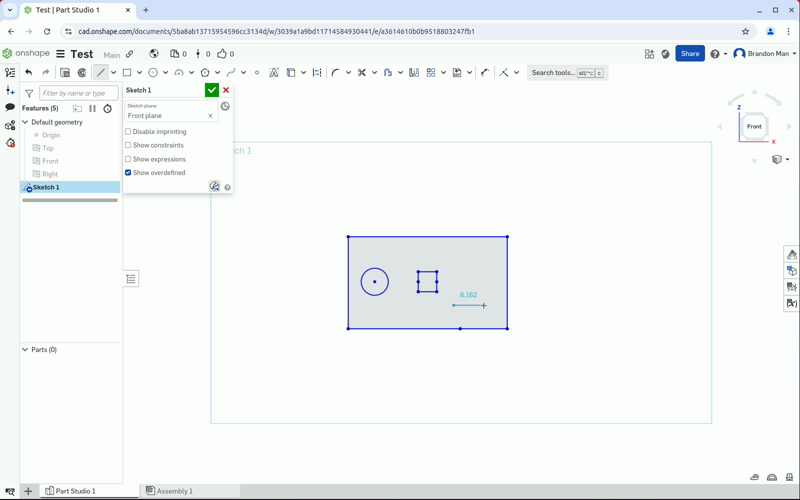
mouse_move(480, 305)
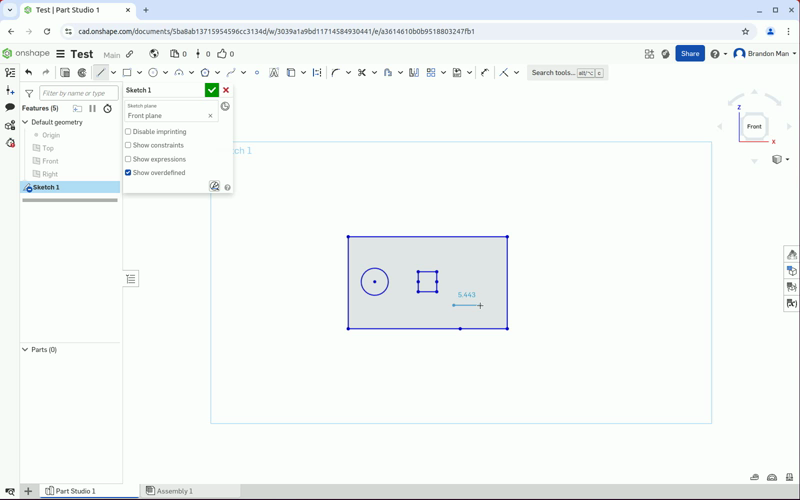
click(480, 305)
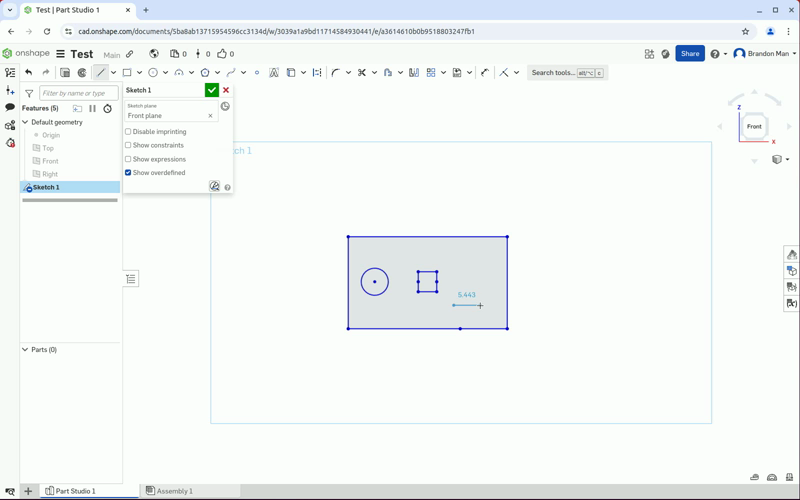
key_up(shift)
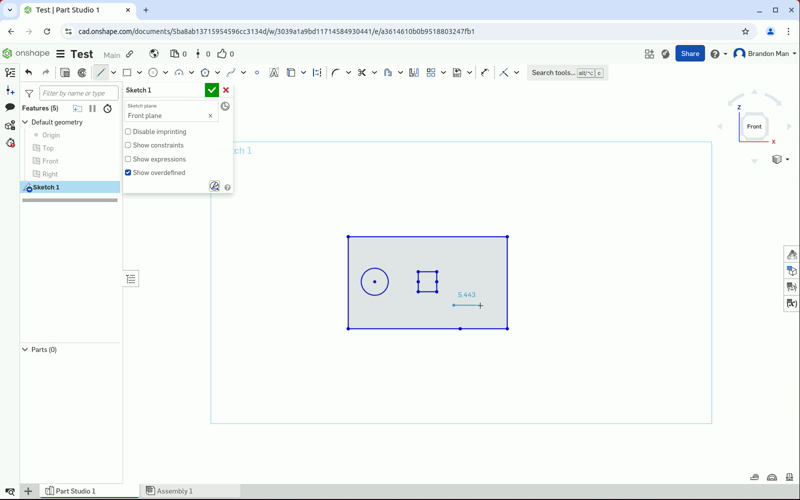
key_down(shift)
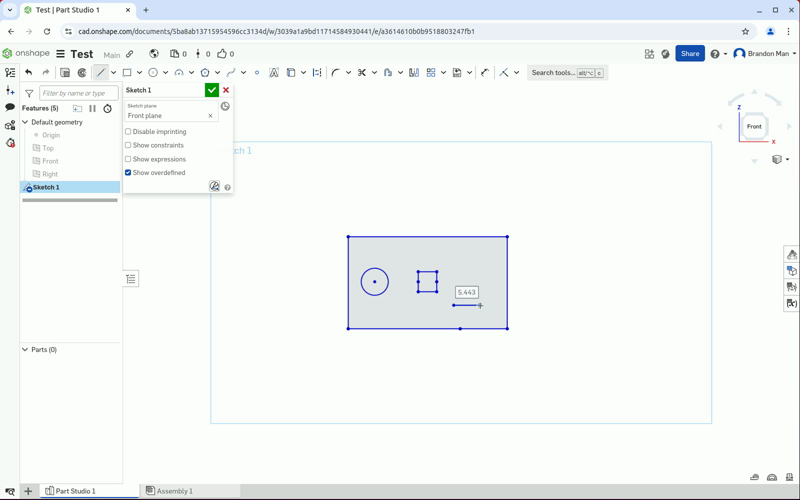
mouse_move(510, 305)
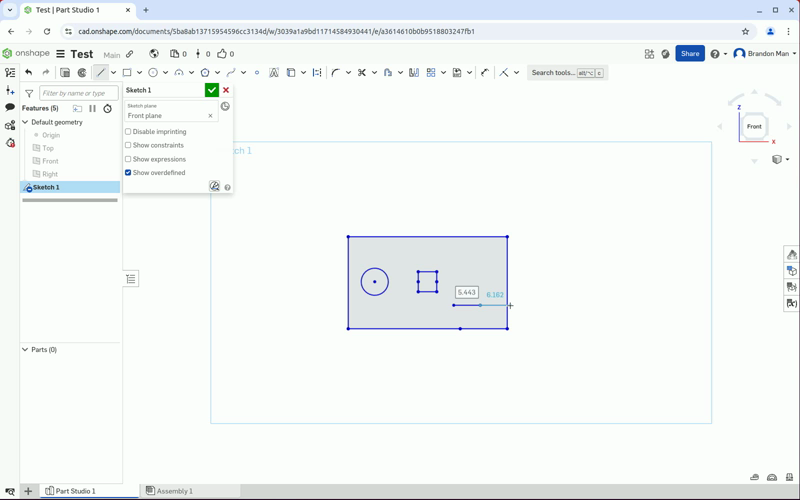
mouse_move(467, 281)
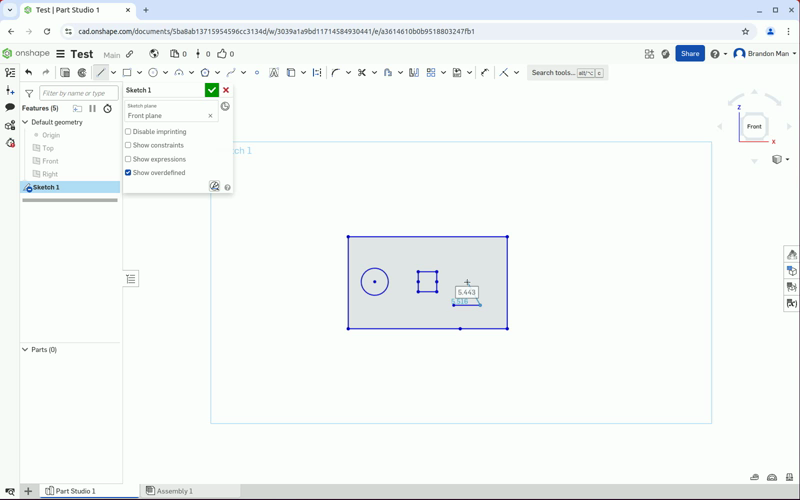
click(467, 281)
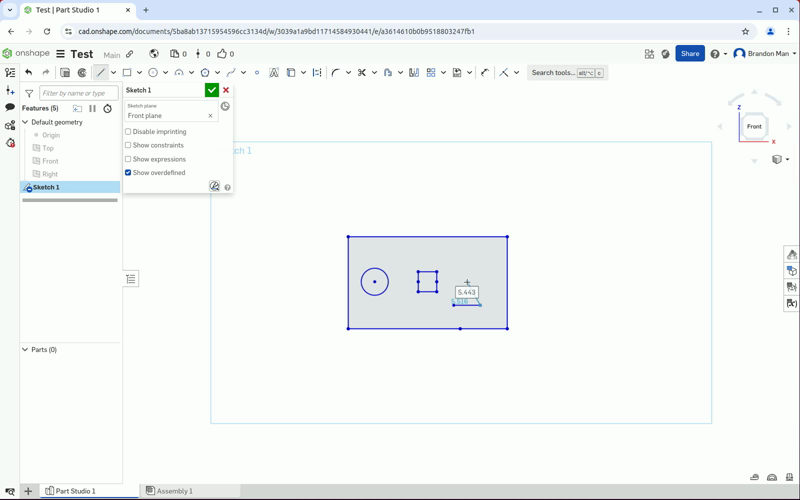
key_up(shift)
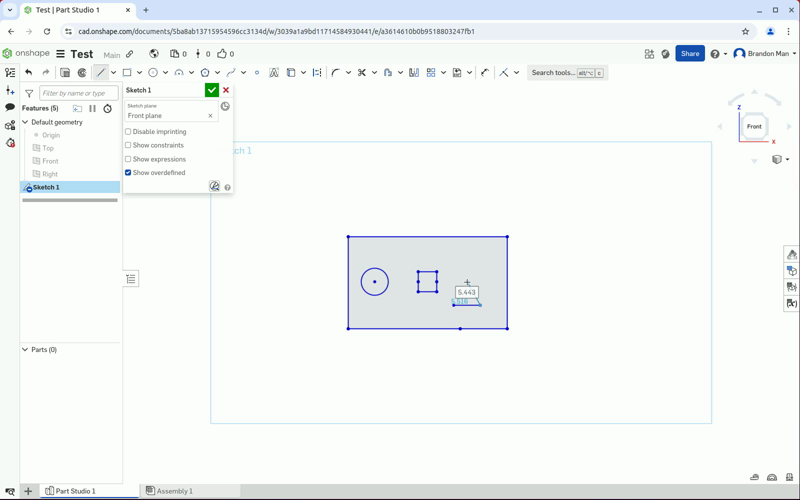
mouse_move(497, 281)
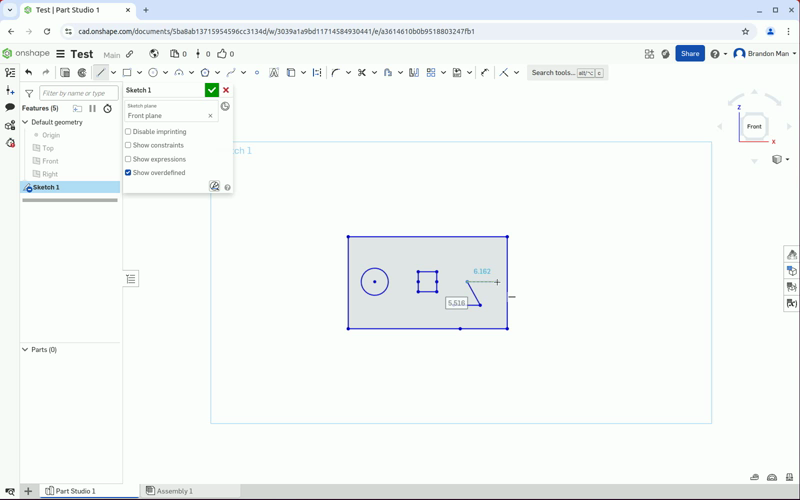
key_down(shift)
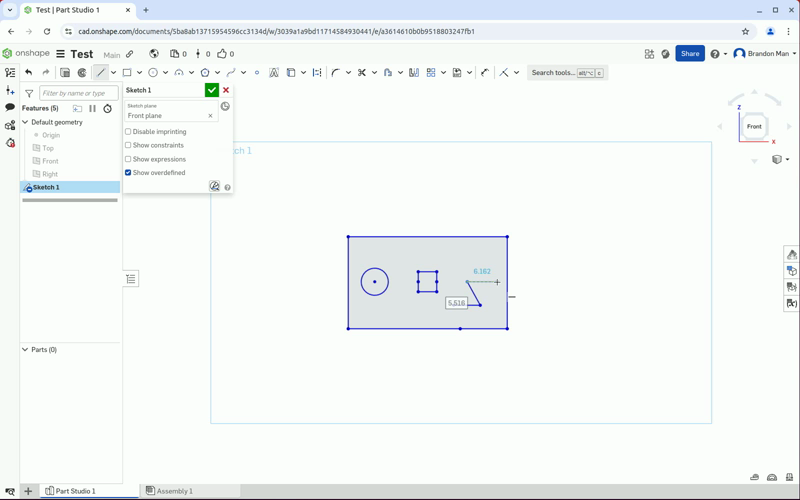
mouse_move(453, 305)
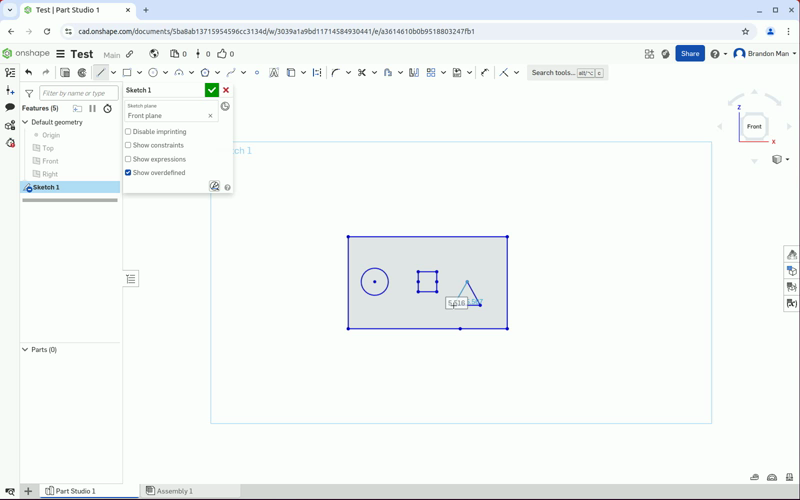
key_up(shift)
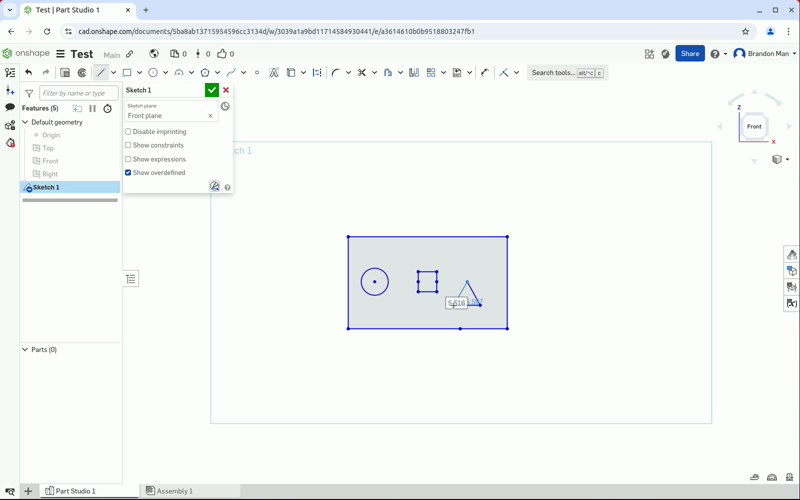
click(453, 305)
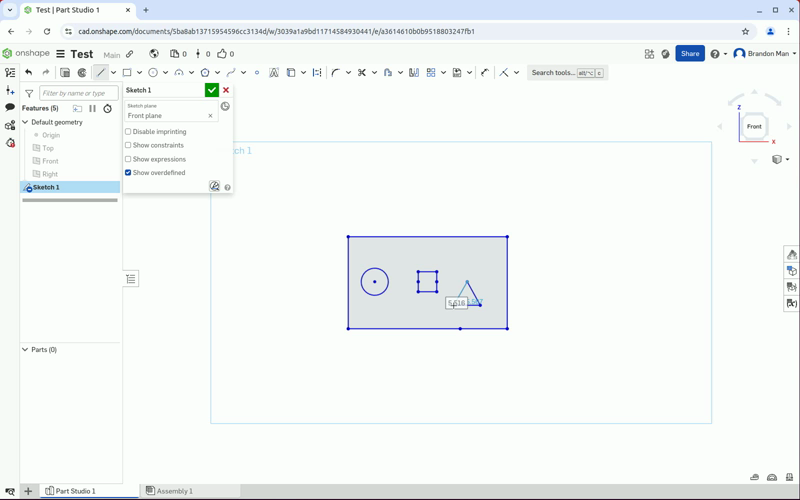
key(esc)
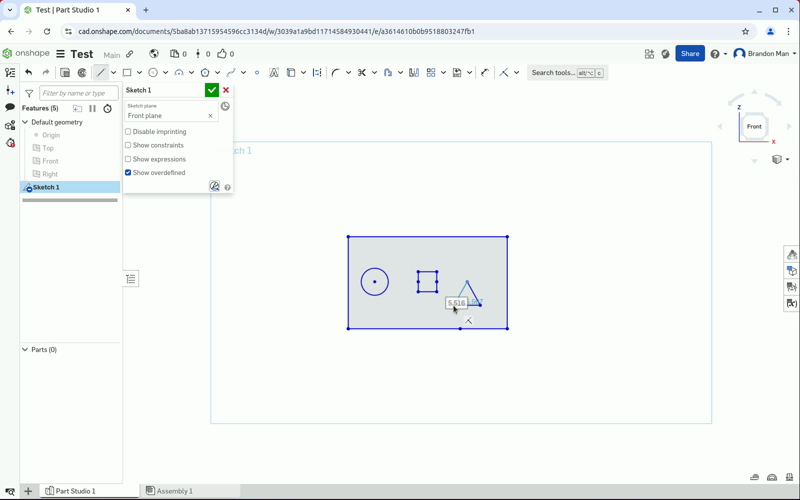
mouse_move(396, 252)
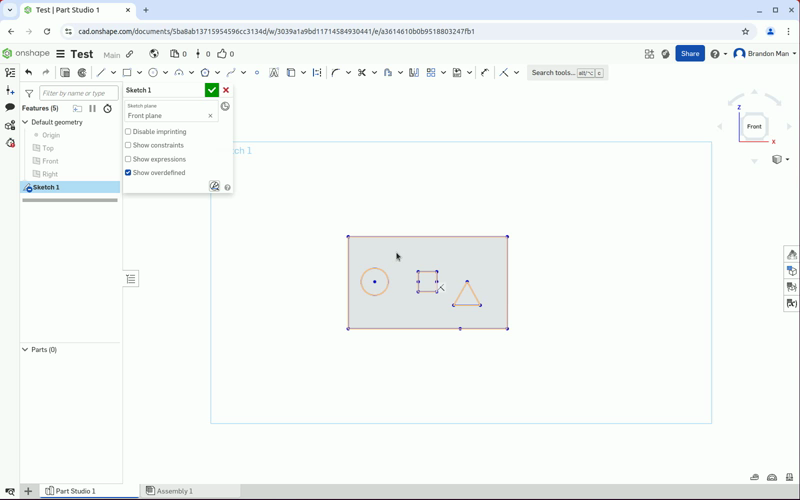
click(396, 252)
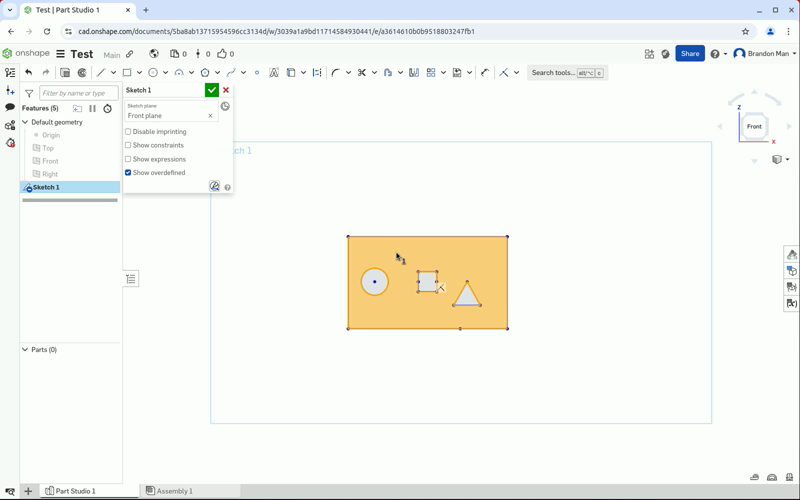
mouse_move(73, 352)
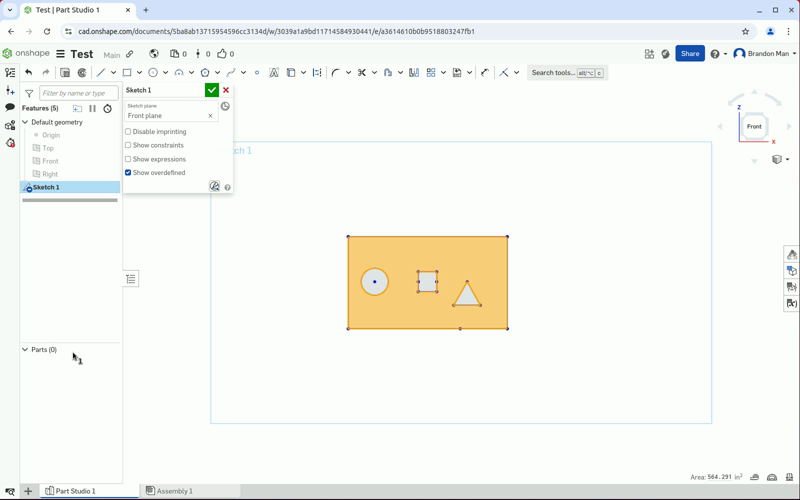
key(shift+y)
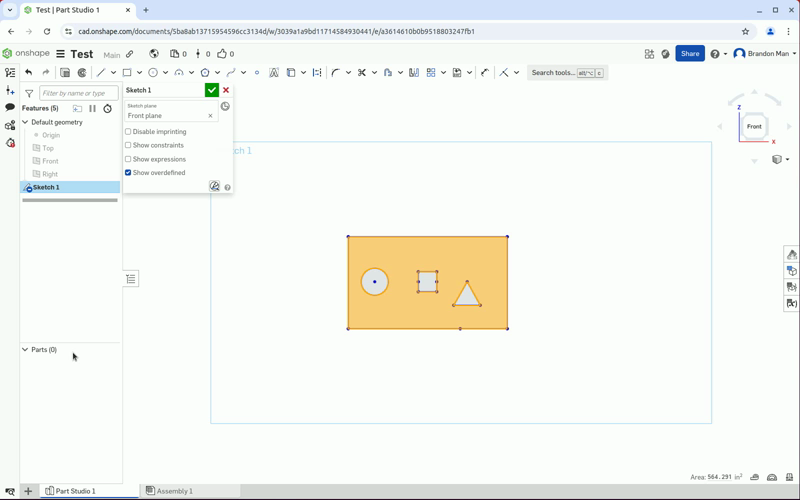
key(shift+e)
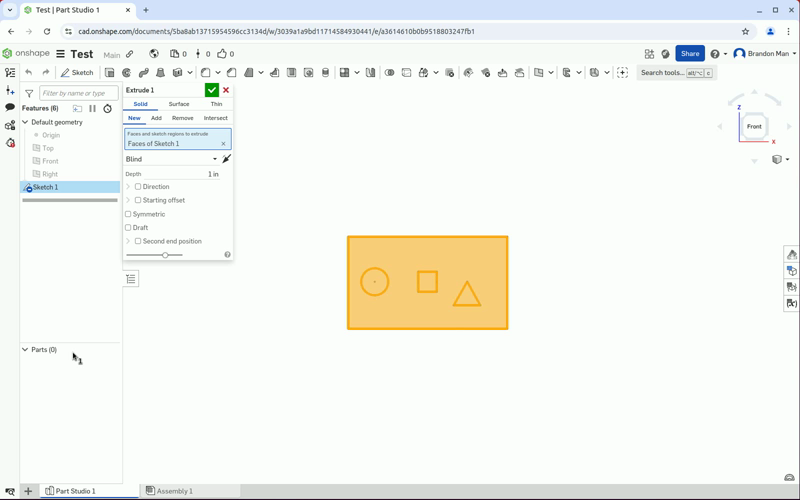
mouse_move(143, 106)
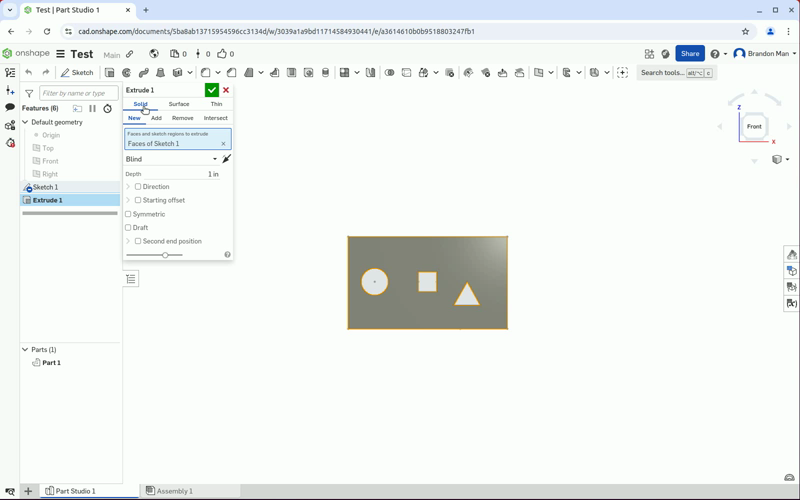
click(143, 106)
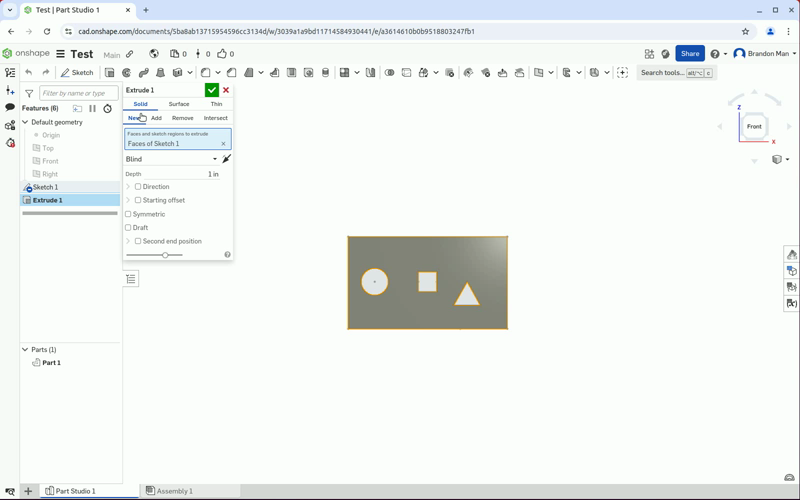
mouse_move(137, 120)
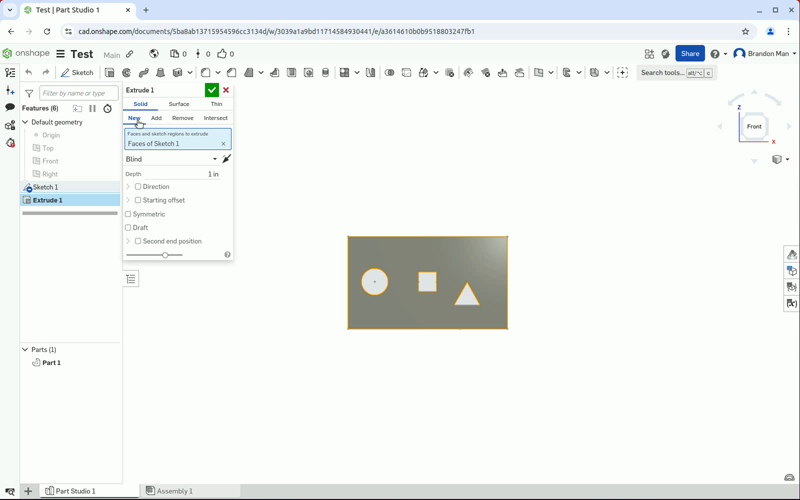
click(137, 120)
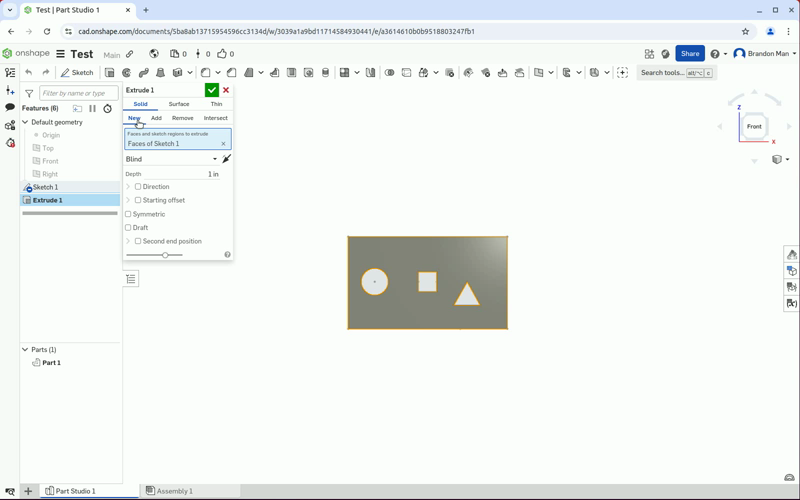
key(tab, 4)
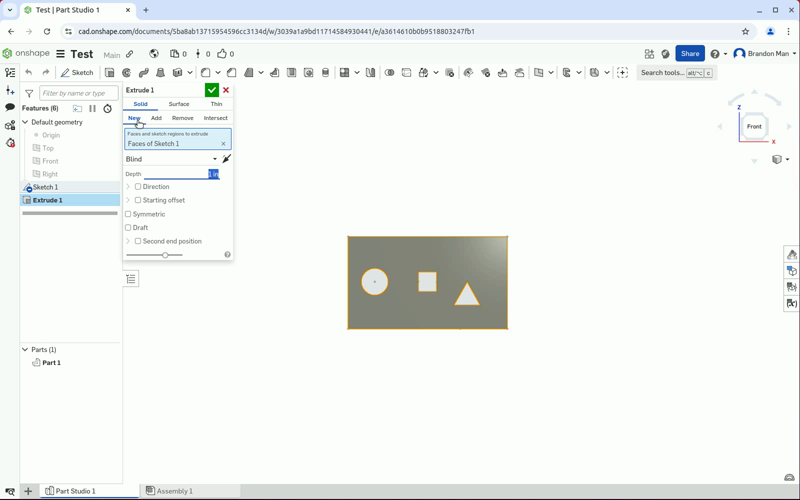
text(-4.333)
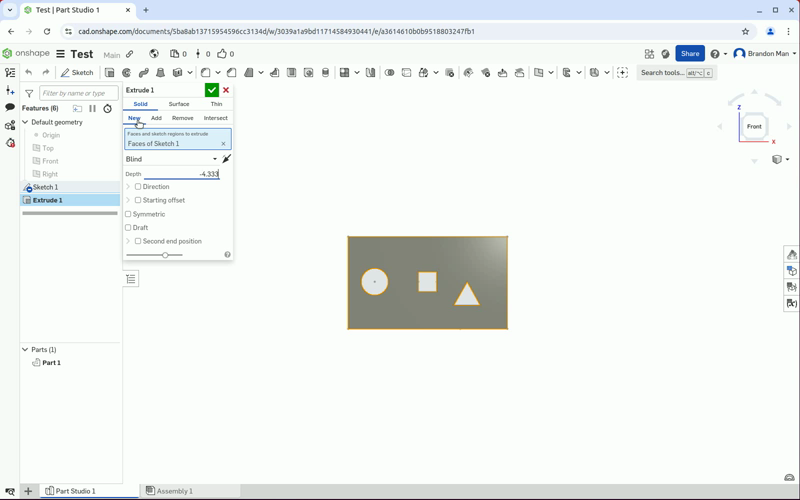
key(enter)
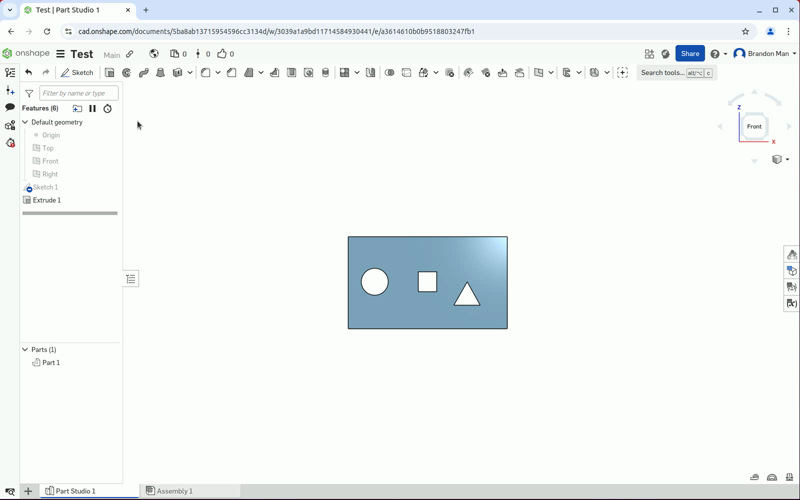
key(shift+h)
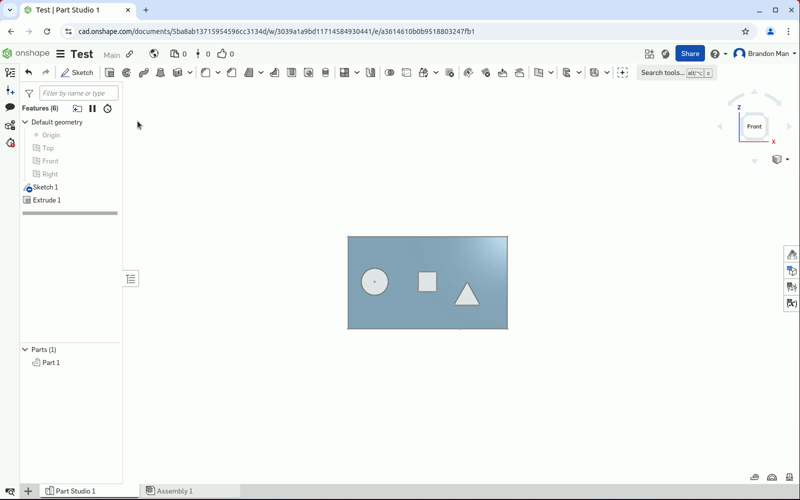
key(shift+h)
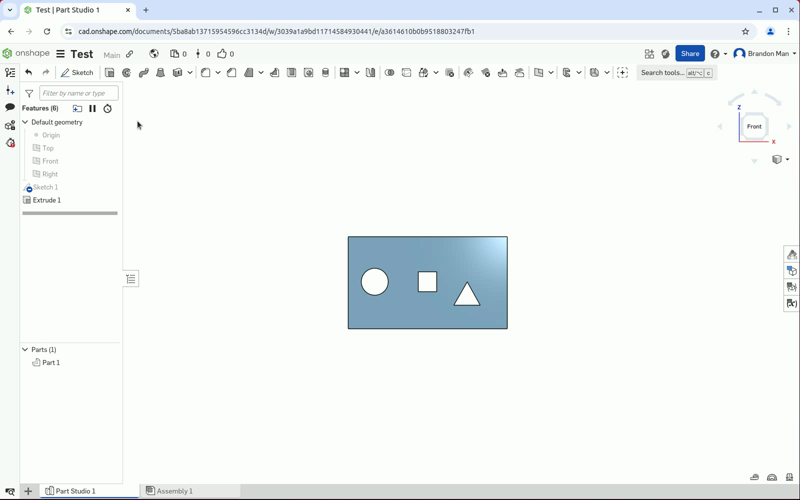
mouse_move(73, 189)
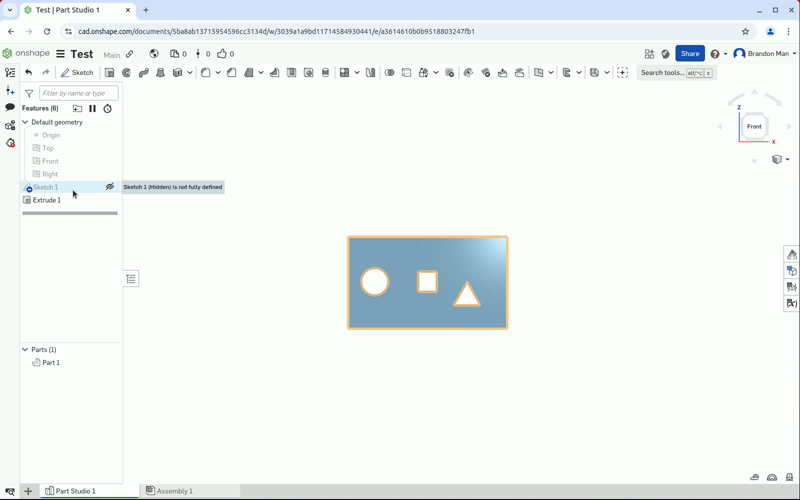
click(73, 189)
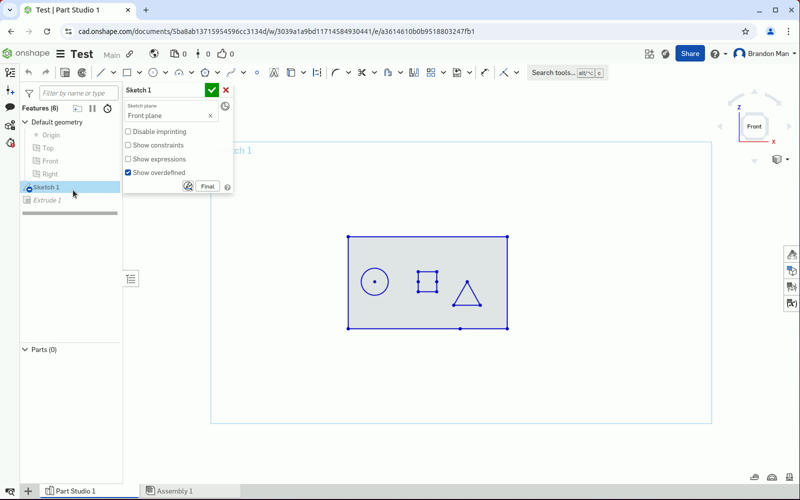
mouse_move(229, 92)
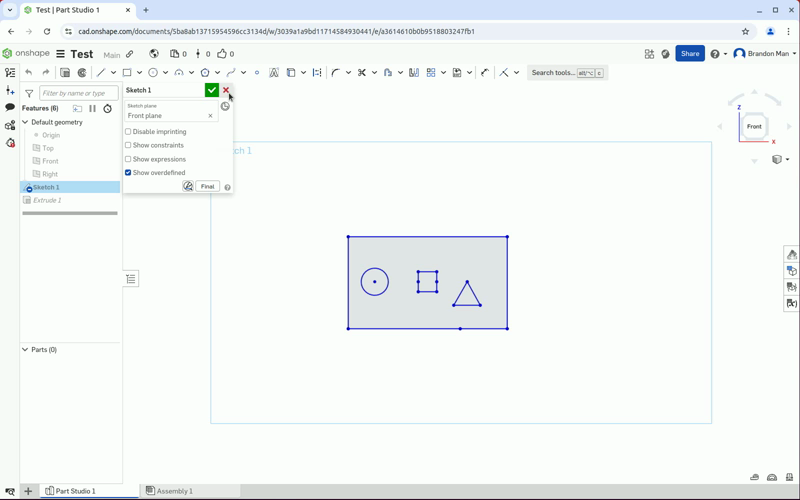
click(229, 92)
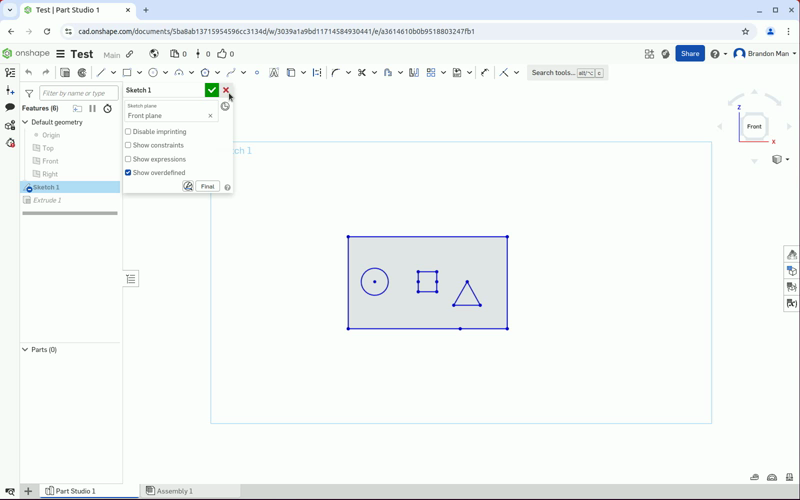
key(shift+s)
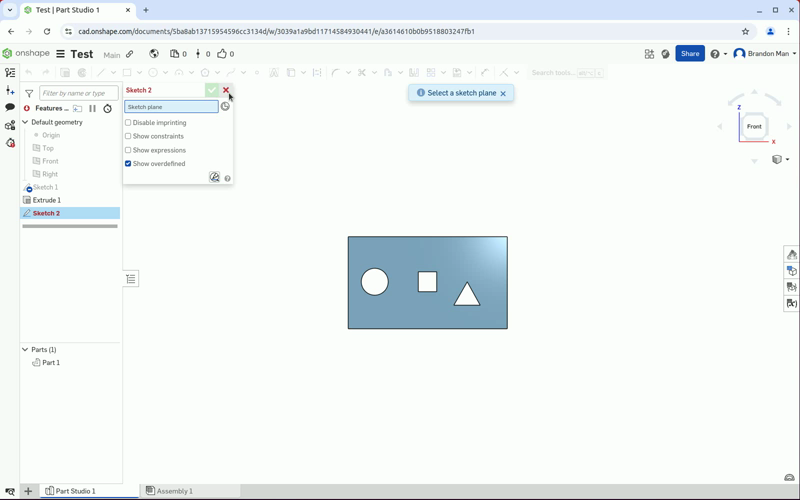
mouse_move(73, 163)
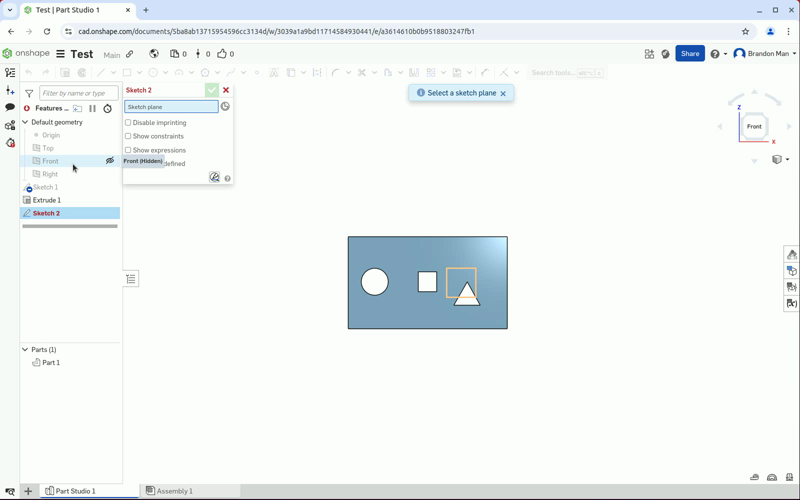
click(73, 163)
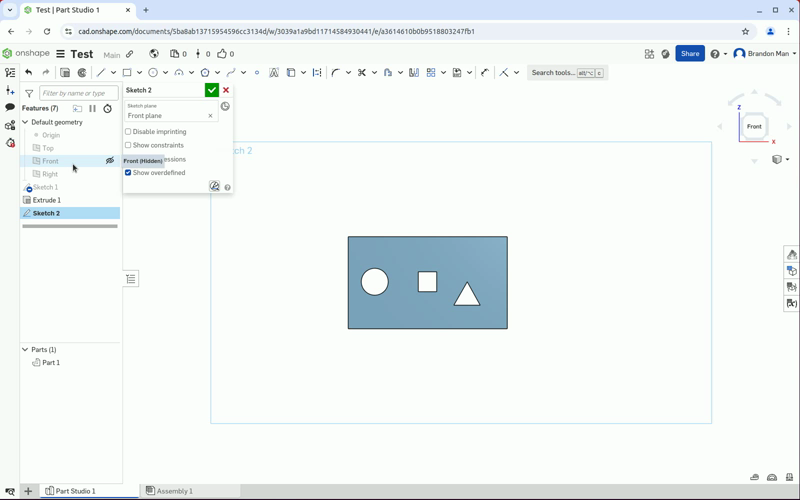
mouse_move(73, 352)
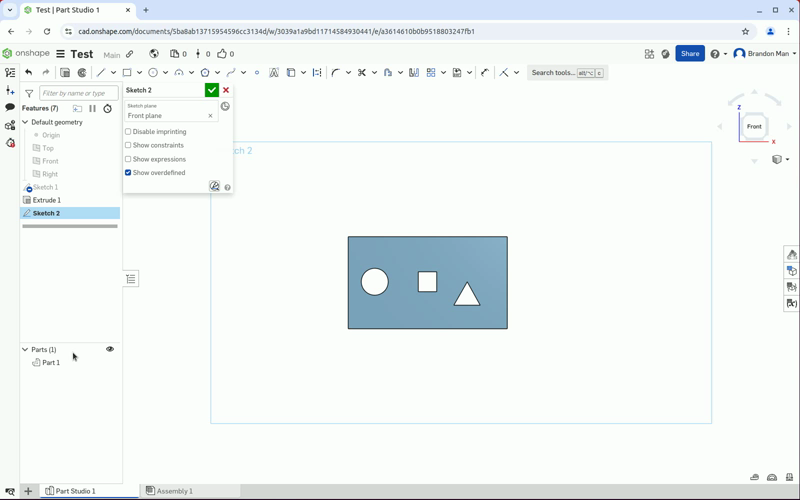
key(y)
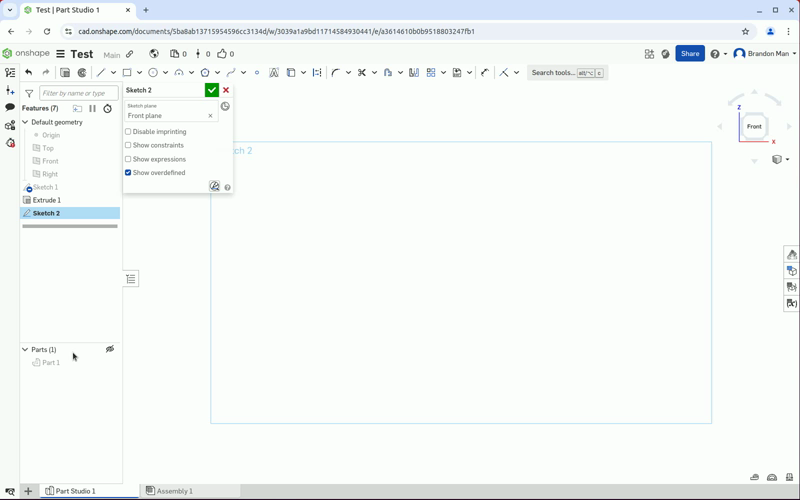
key(c)
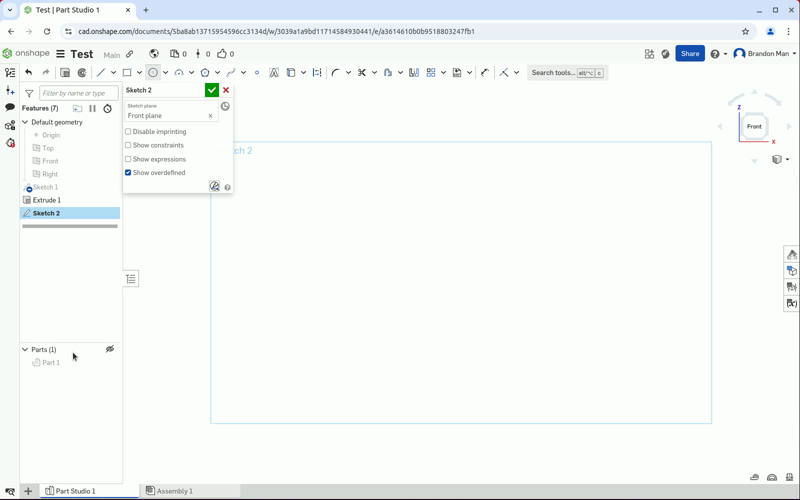
key_down(shift)
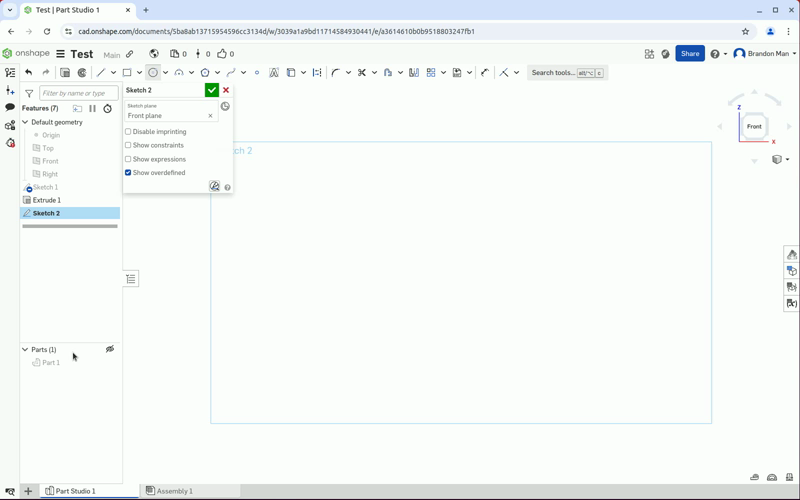
mouse_move(375, 282)
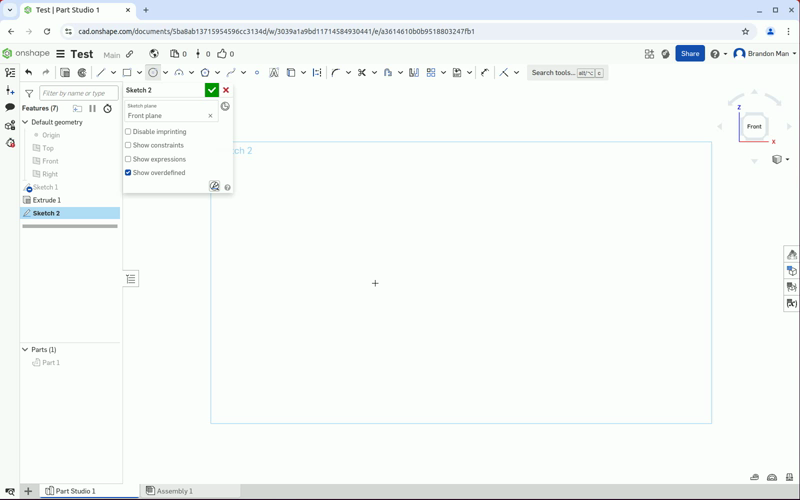
click(375, 282)
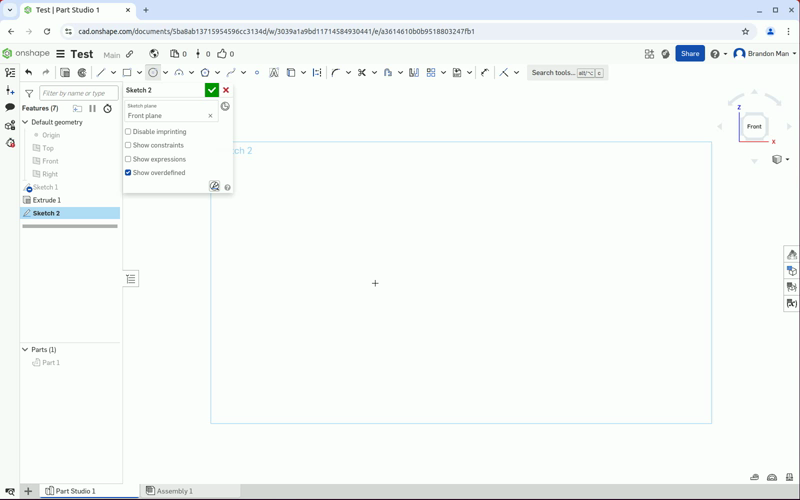
key_up(shift)
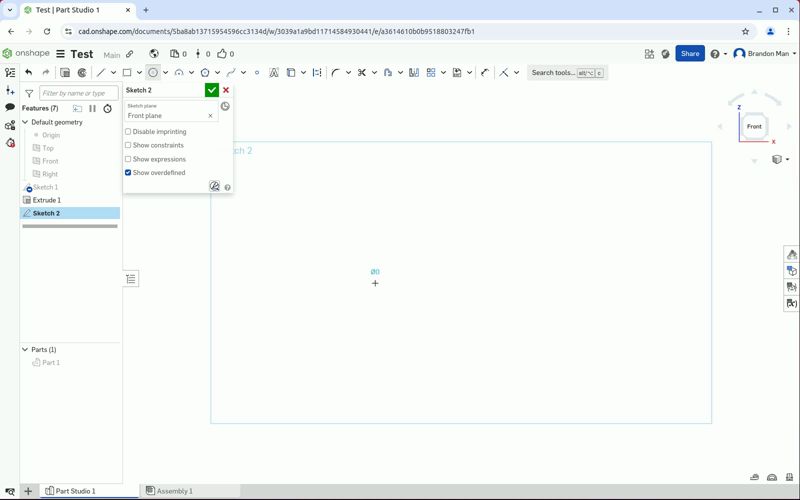
mouse_move(389, 282)
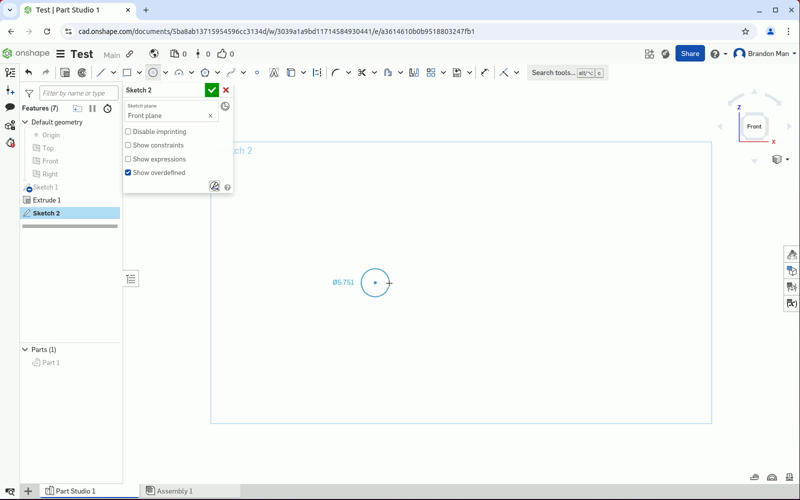
click(389, 282)
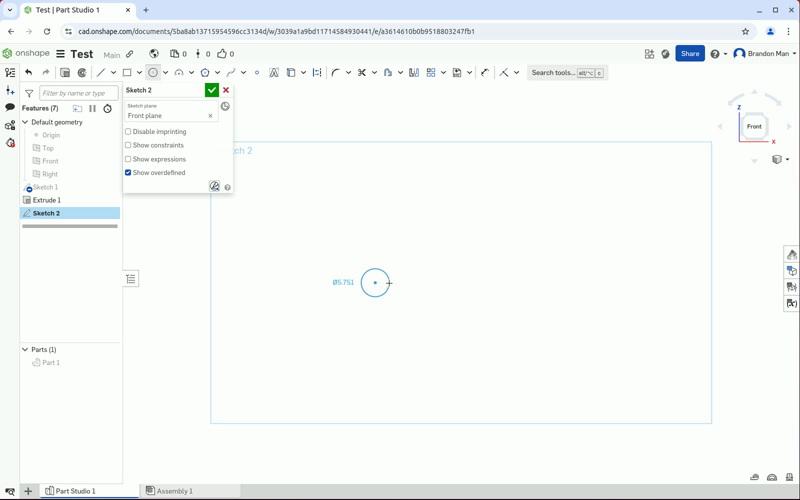
key(esc)
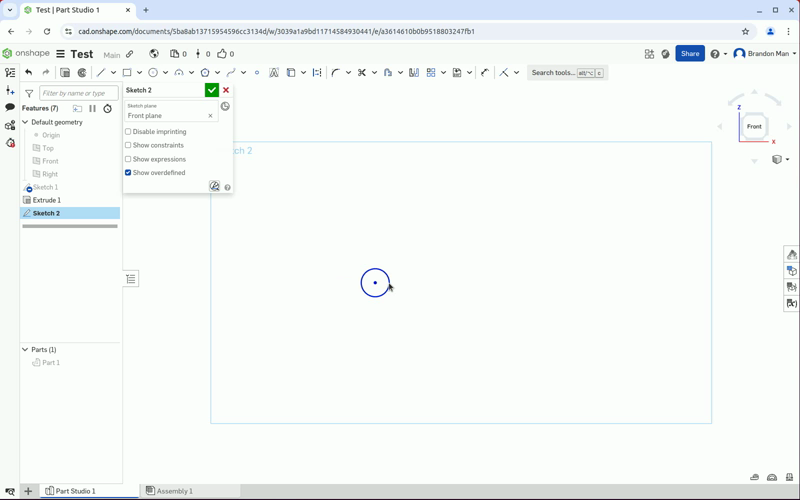
mouse_move(384, 278)
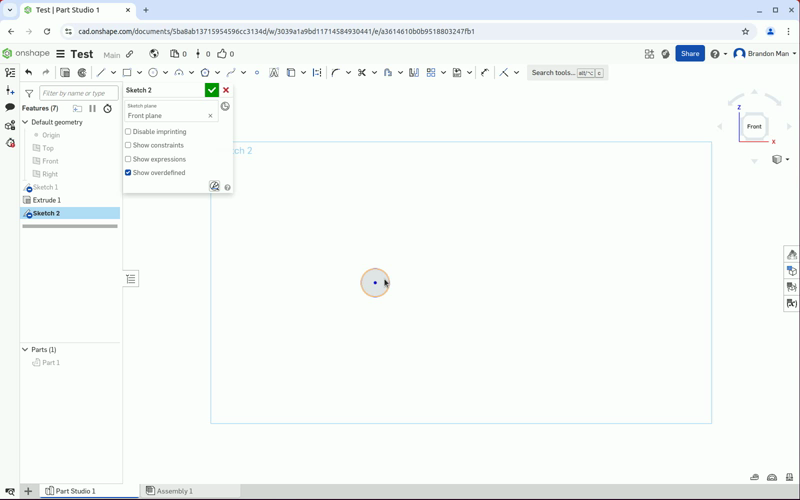
scroll(6)
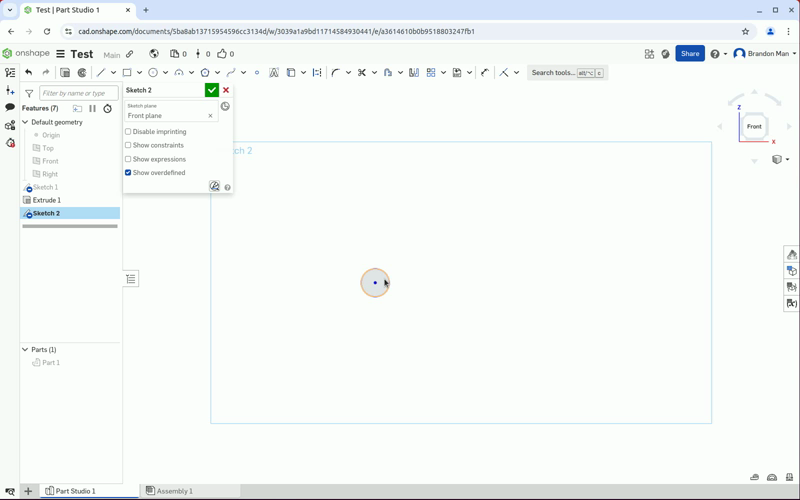
scroll(6)
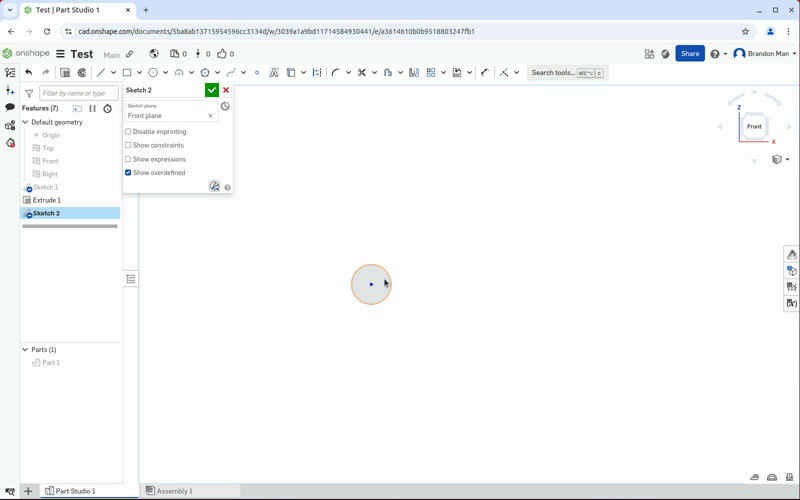
scroll(6)
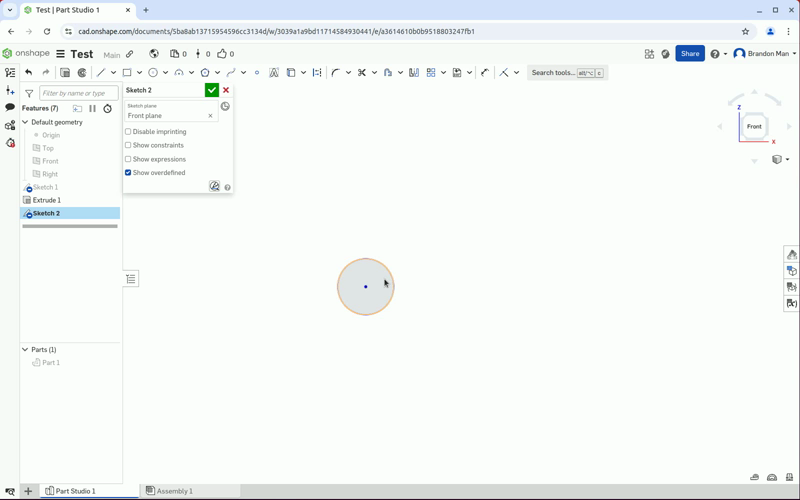
scroll(6)
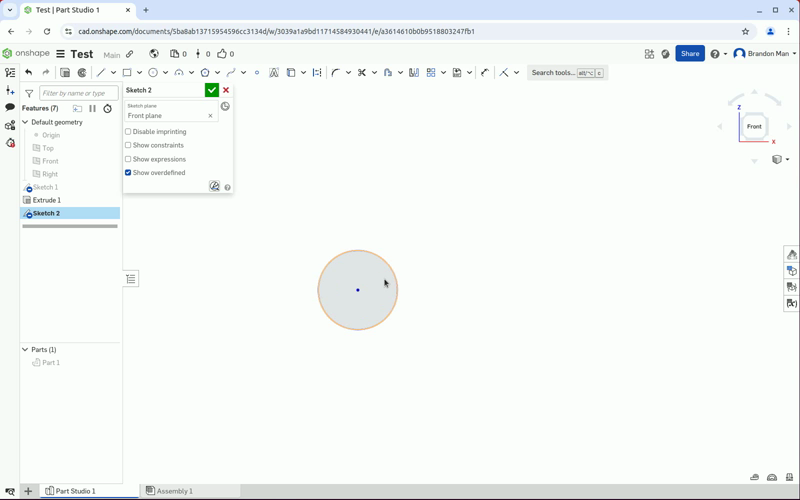
scroll(6)
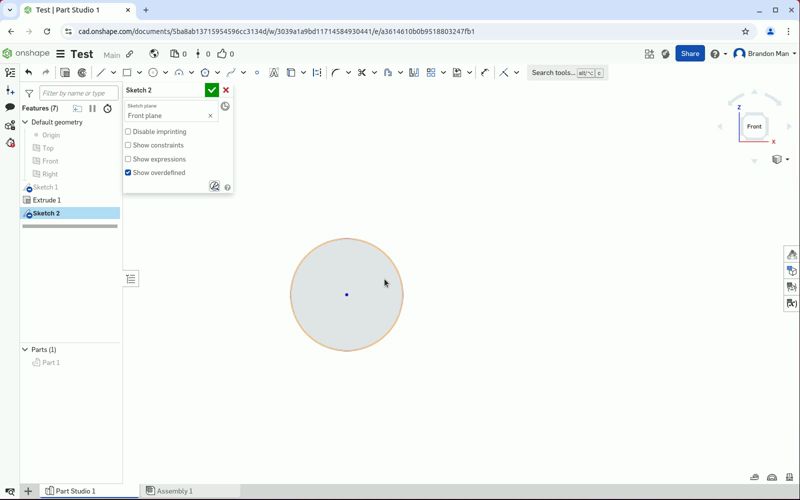
scroll(6)
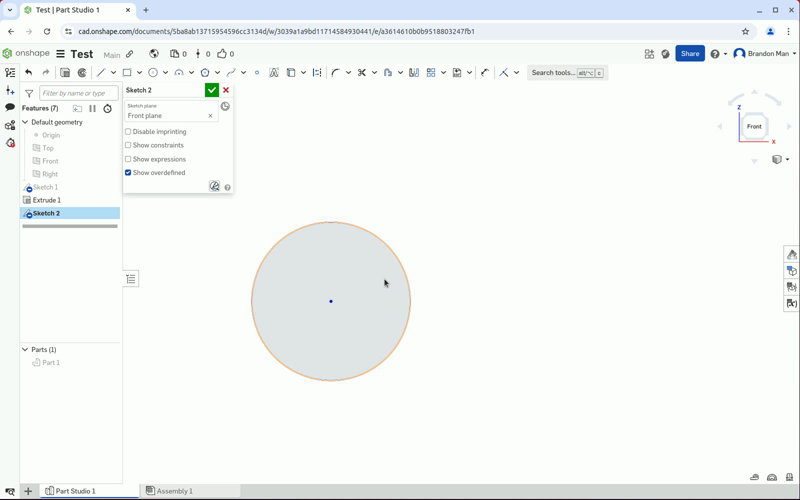
scroll(6)
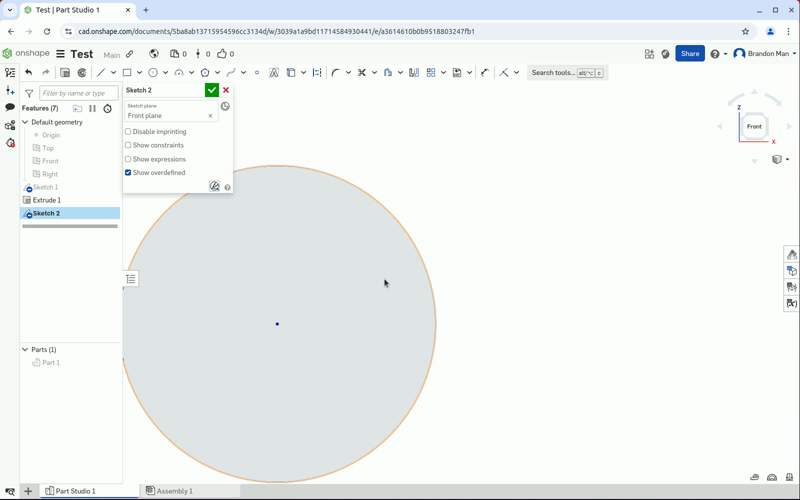
click(384, 278)
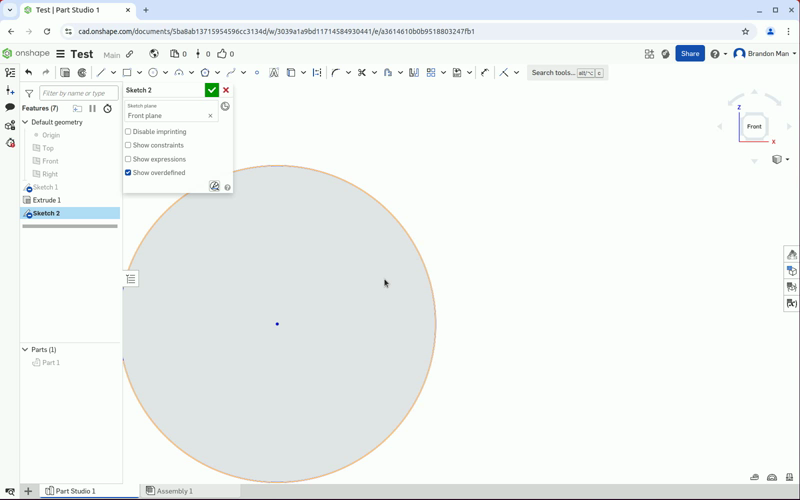
scroll(-6)
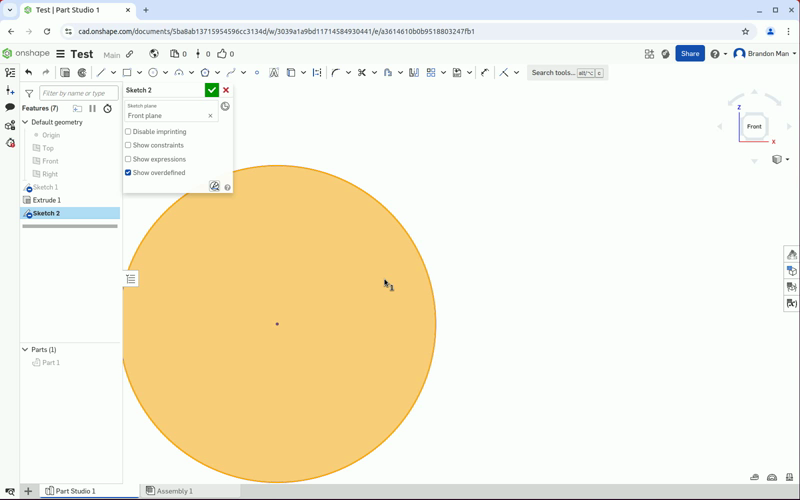
scroll(-6)
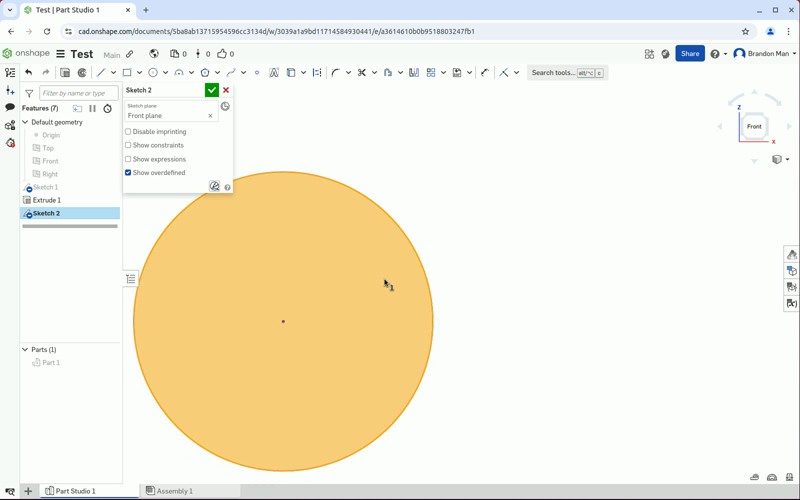
scroll(-6)
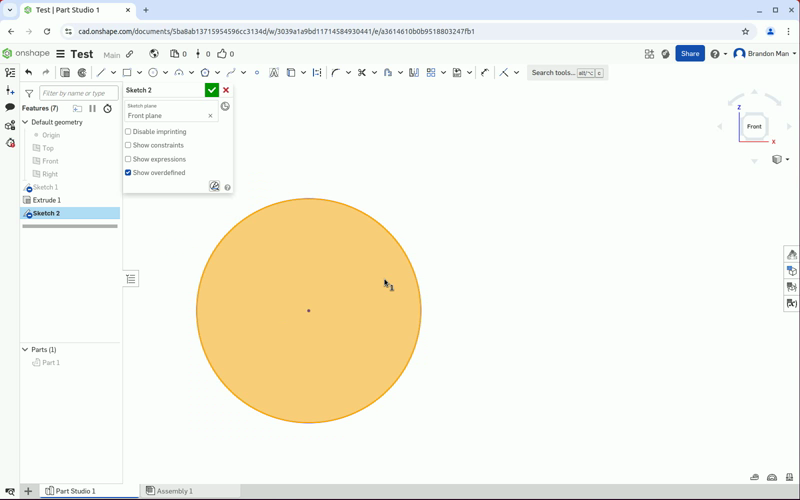
scroll(-6)
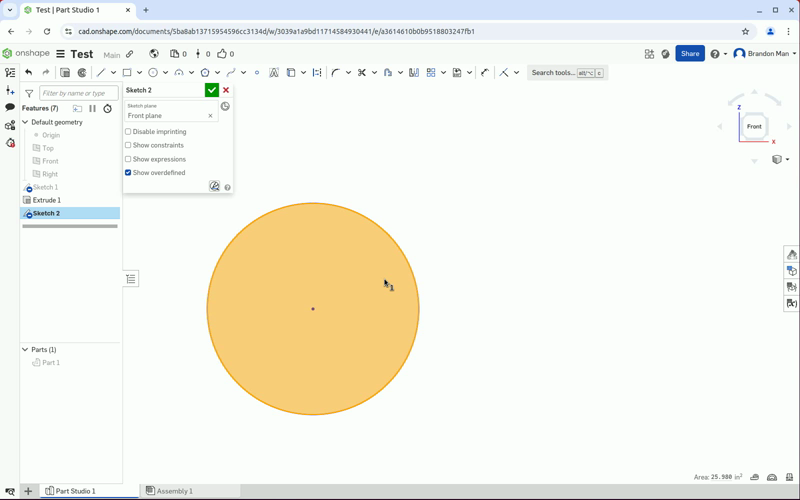
scroll(-6)
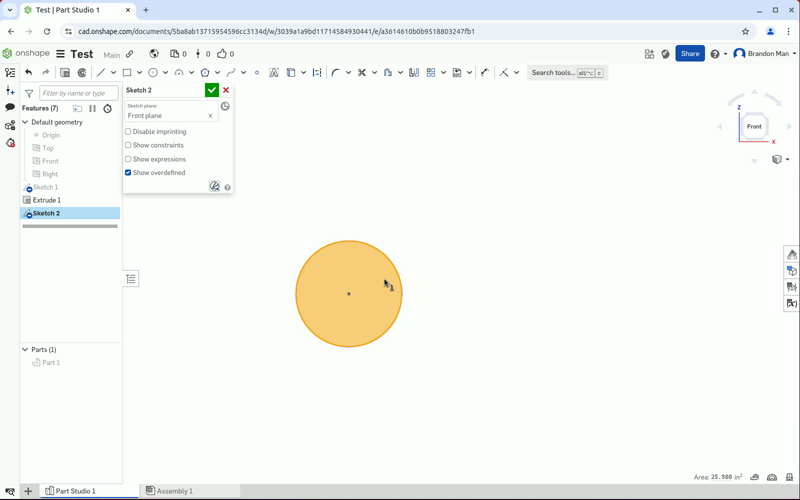
scroll(-6)
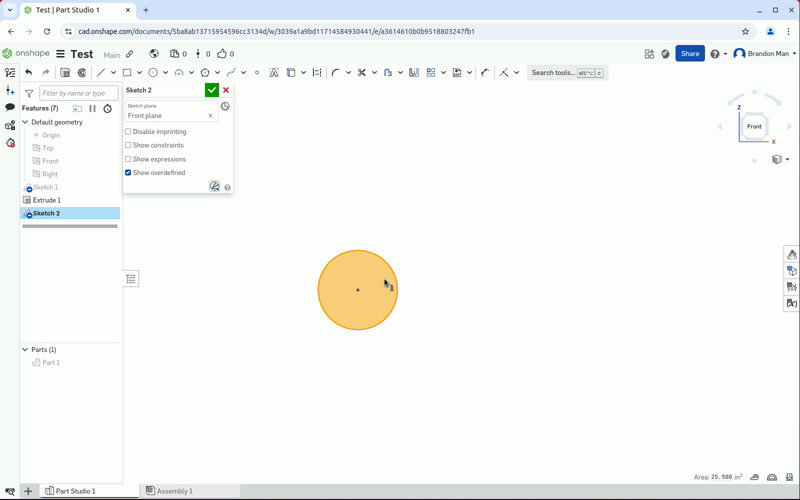
scroll(-6)
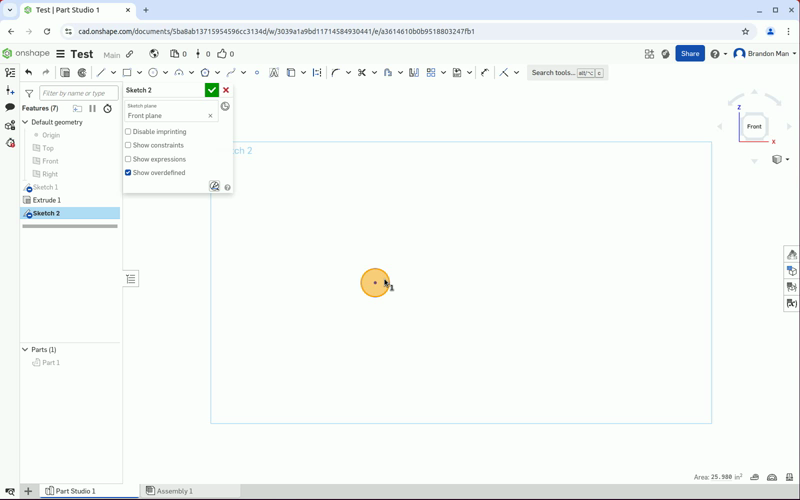
mouse_move(73, 352)
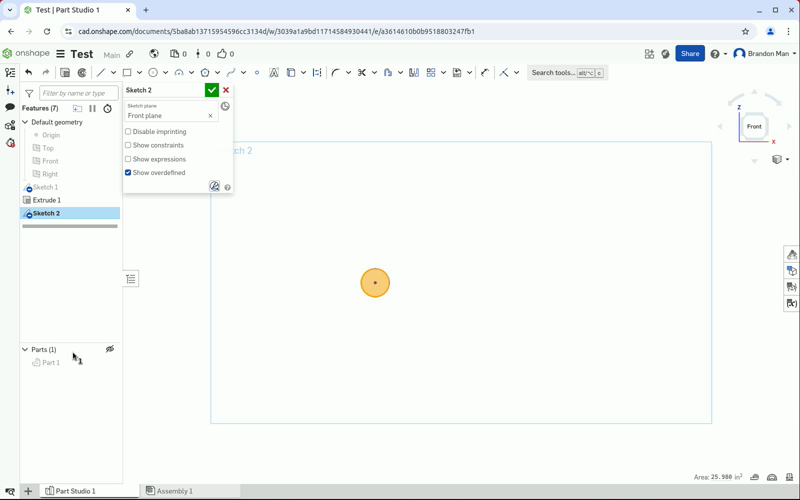
key(shift+y)
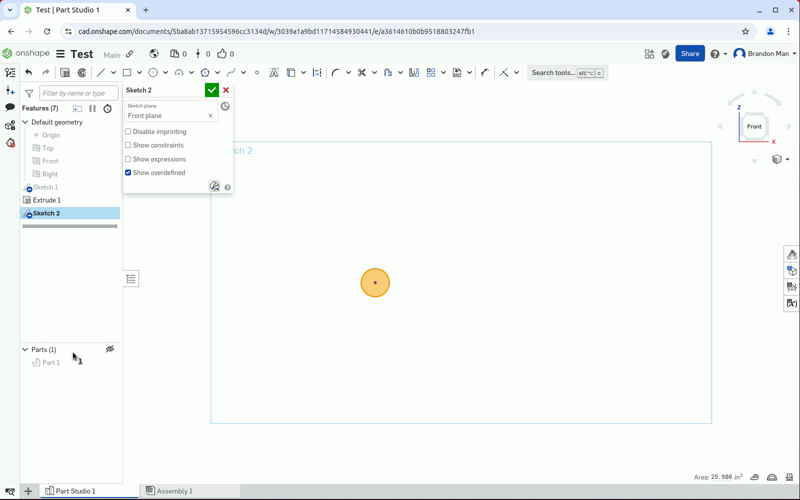
key(shift+e)
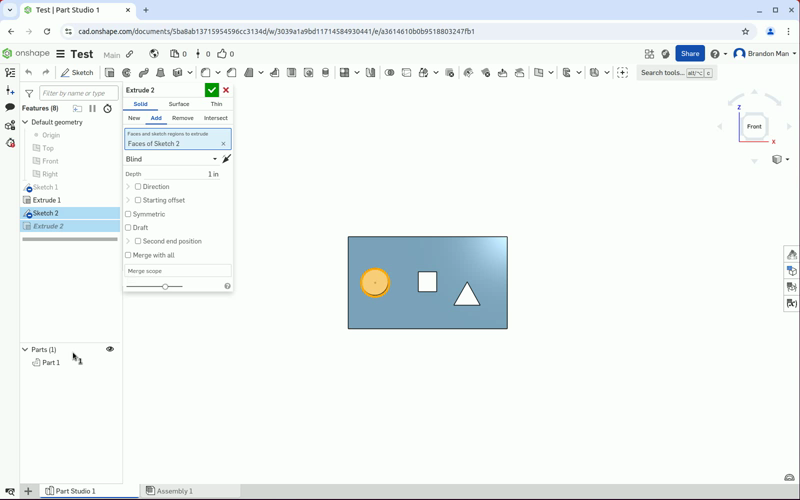
mouse_move(143, 106)
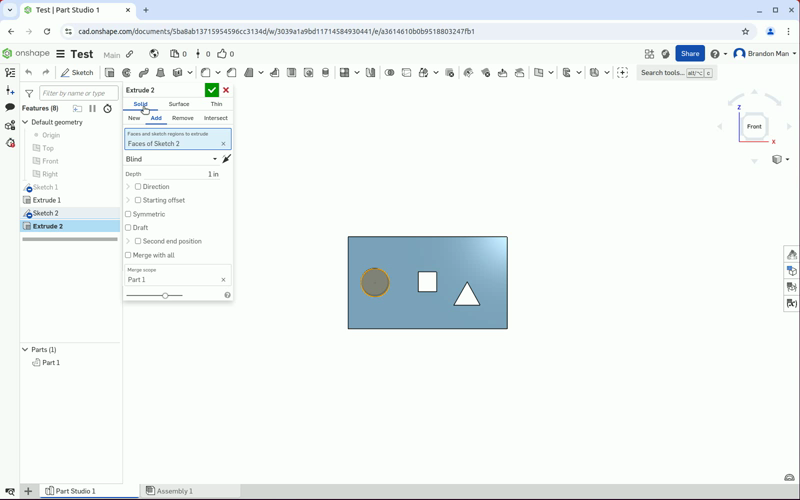
click(143, 106)
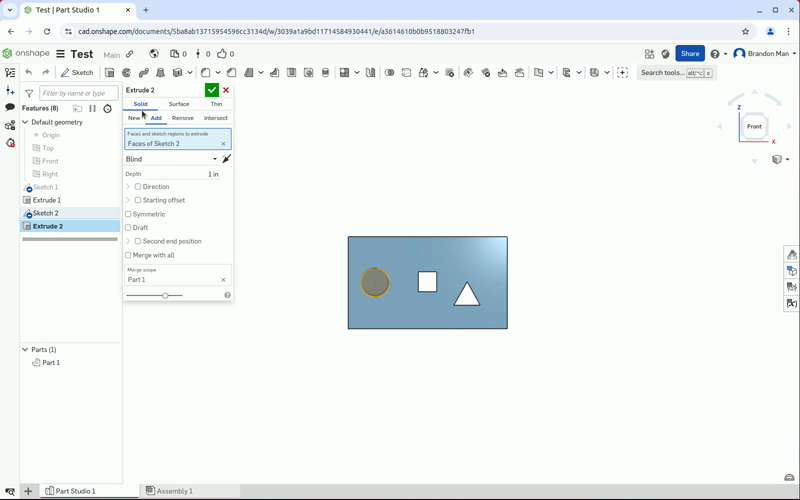
mouse_move(137, 120)
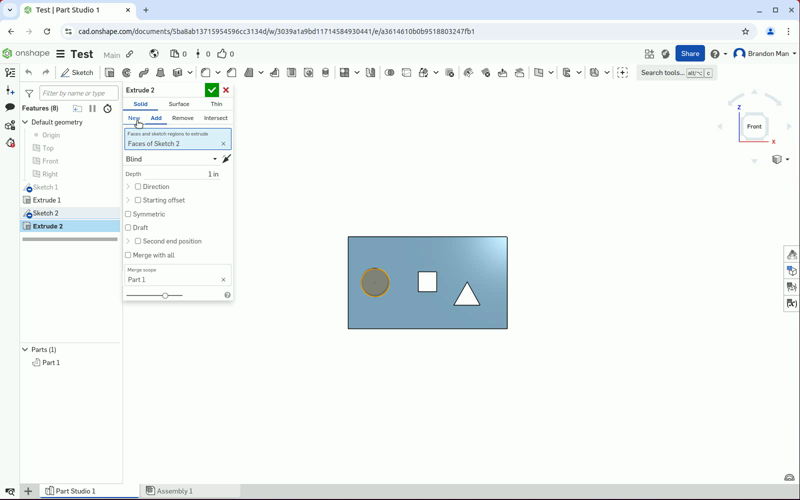
click(137, 120)
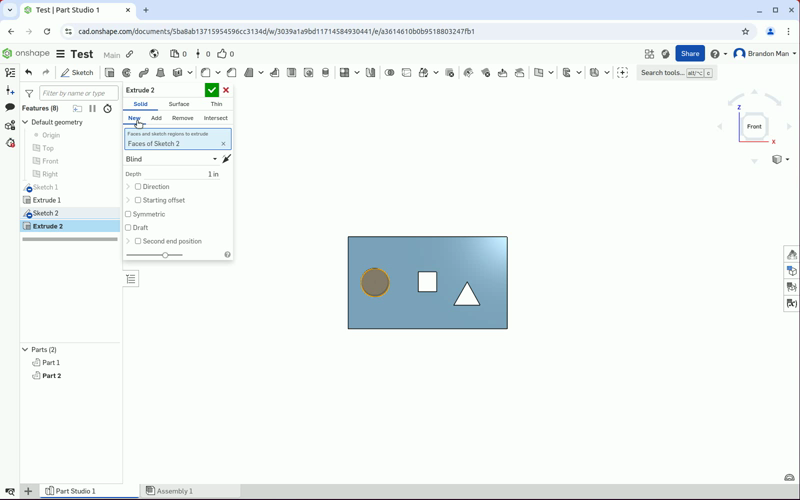
key(tab, 4)
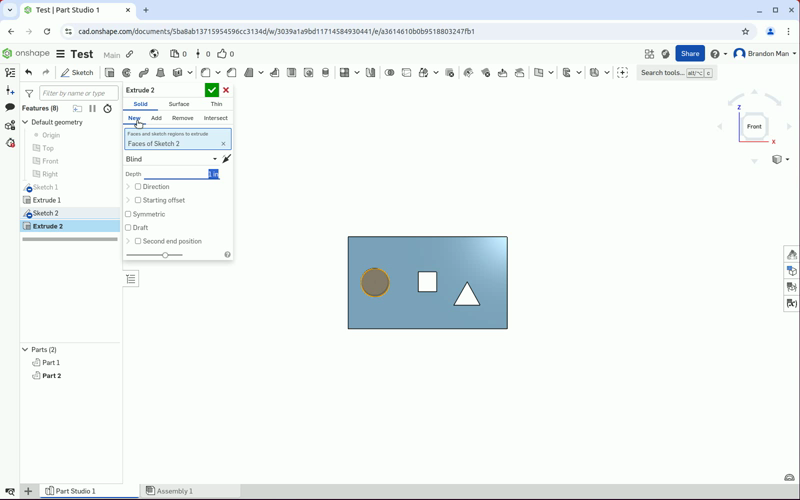
text(-11.073)
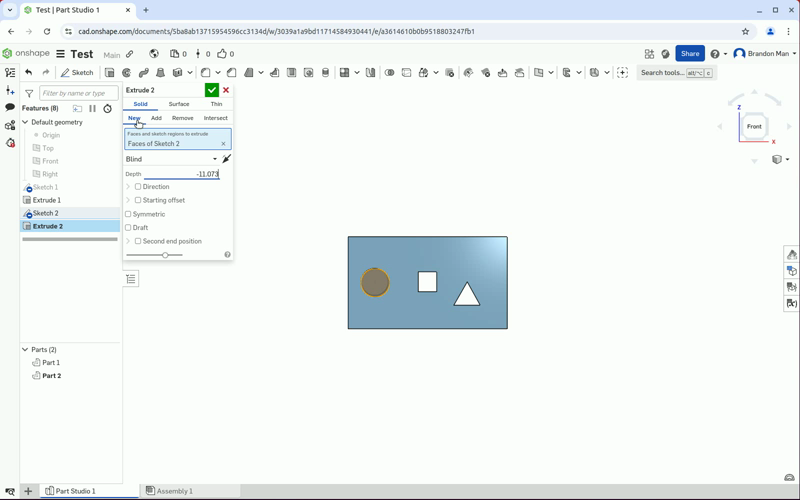
key(enter)
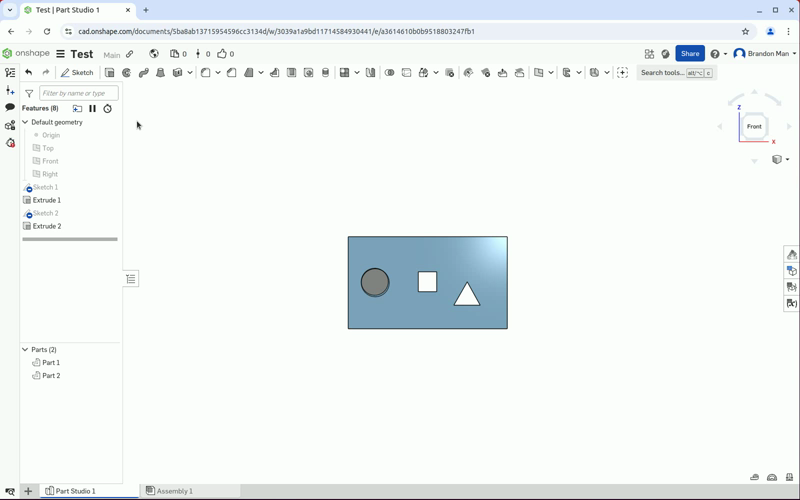
key(shift+h)
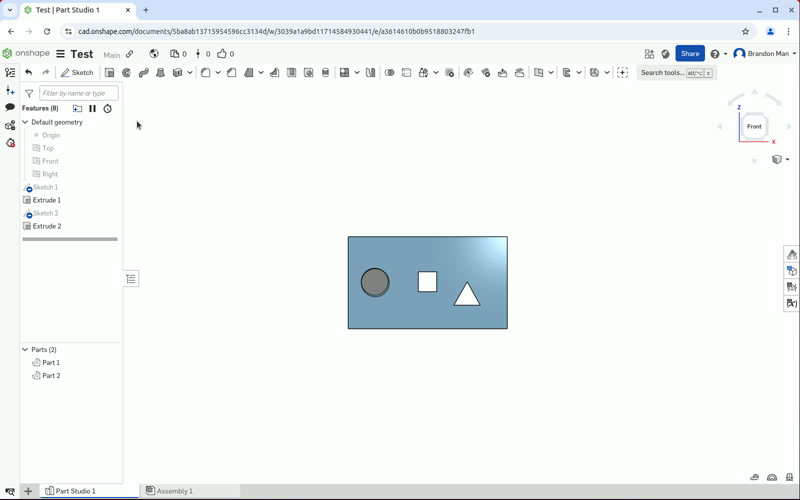
key(shift+h)
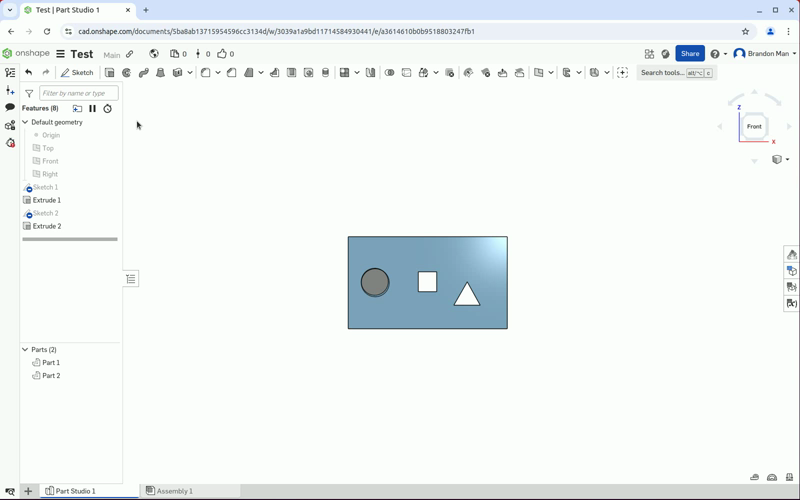
mouse_move(73, 189)
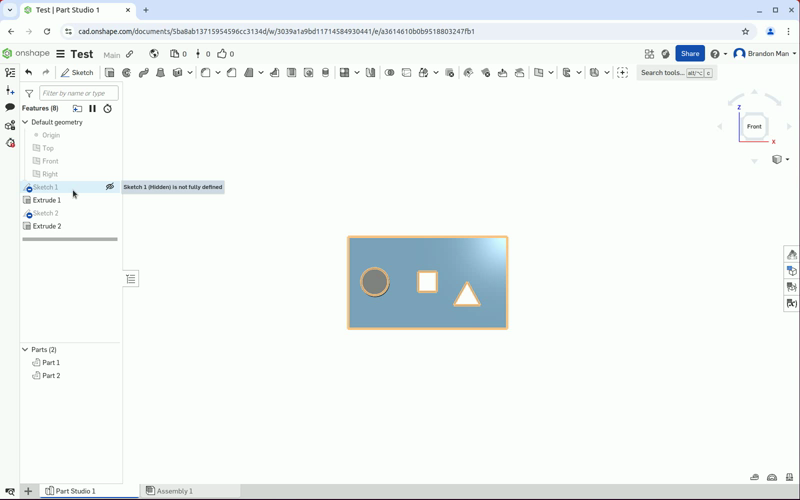
click(73, 189)
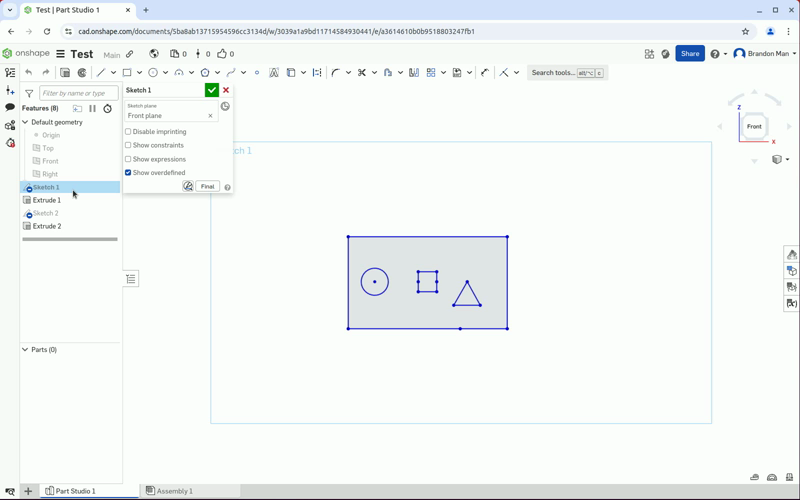
mouse_move(229, 92)
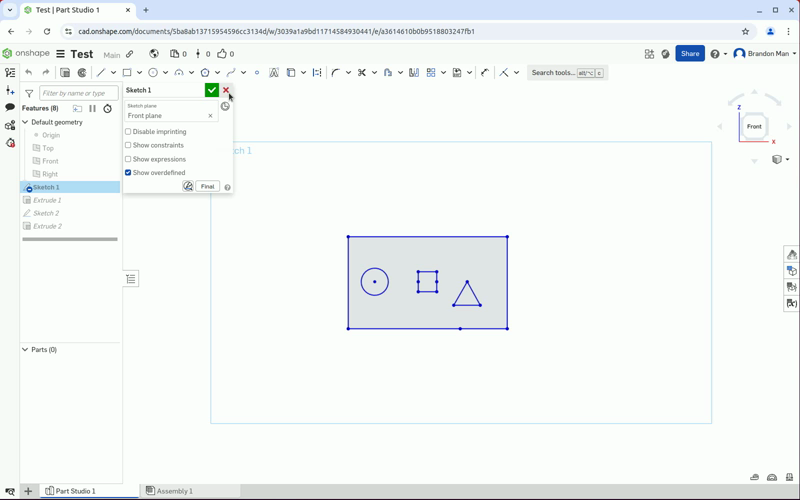
click(229, 92)
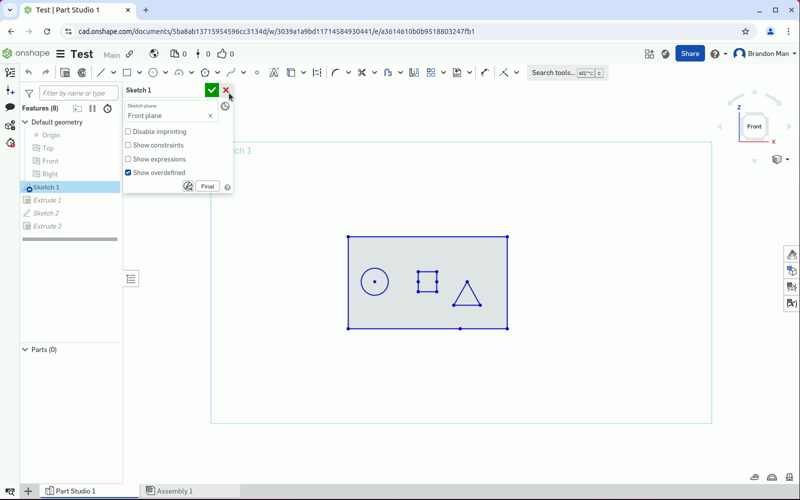
key(shift+s)
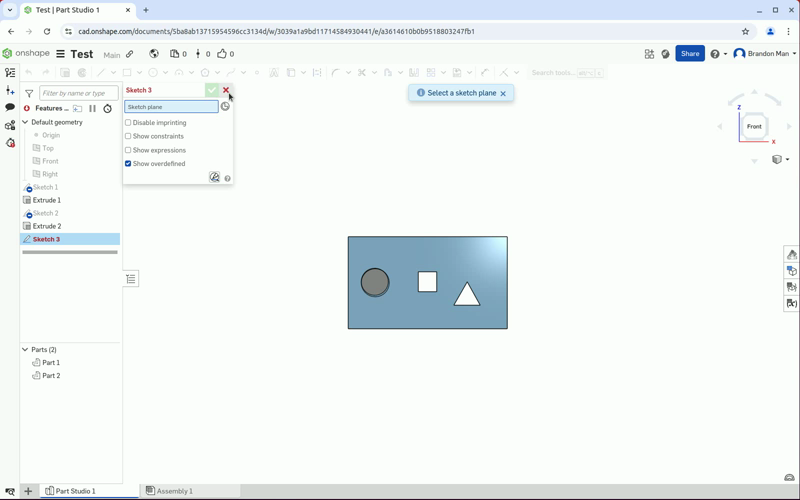
mouse_move(73, 163)
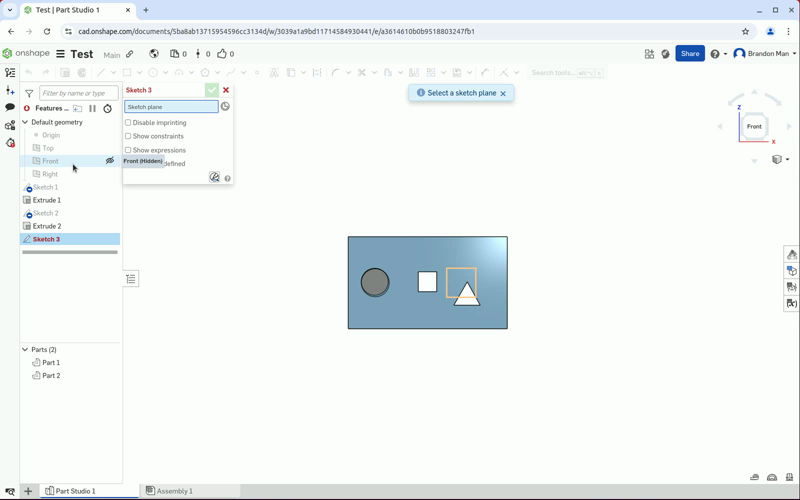
click(73, 163)
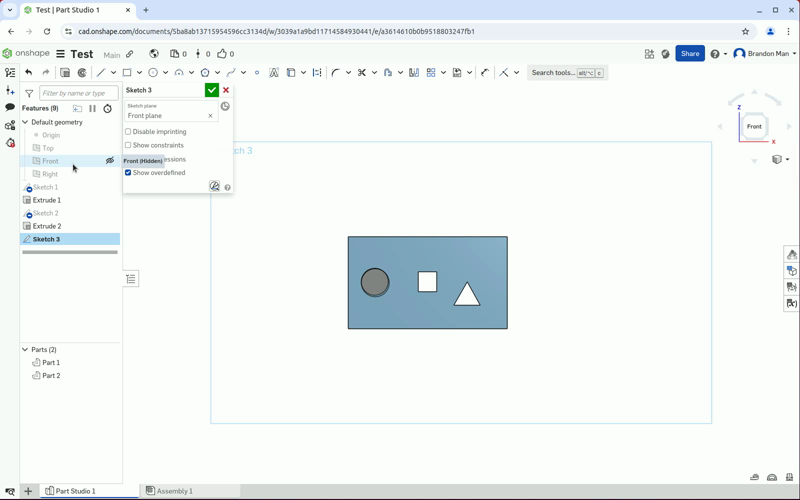
mouse_move(73, 352)
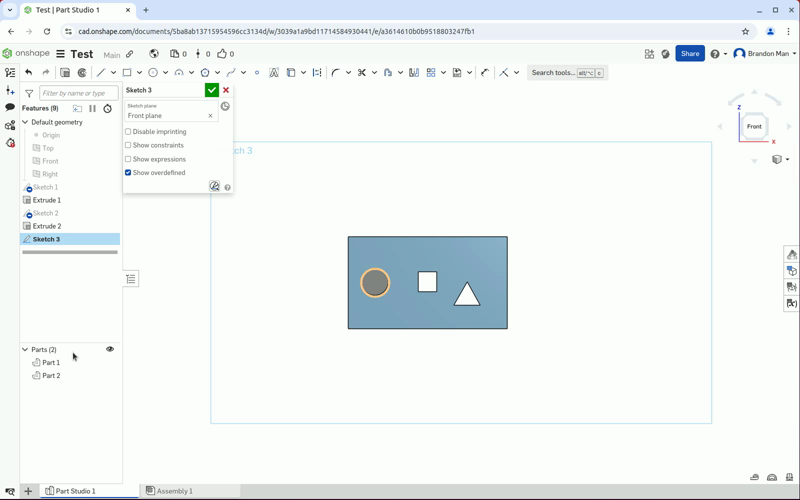
key(y)
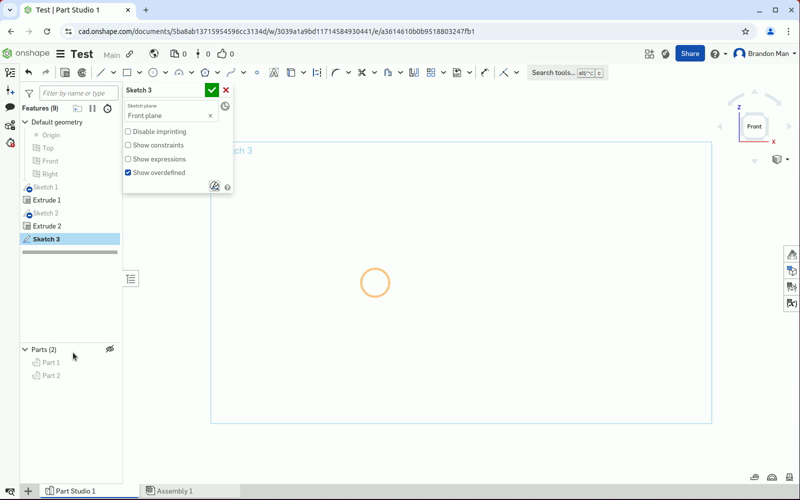
key(l)
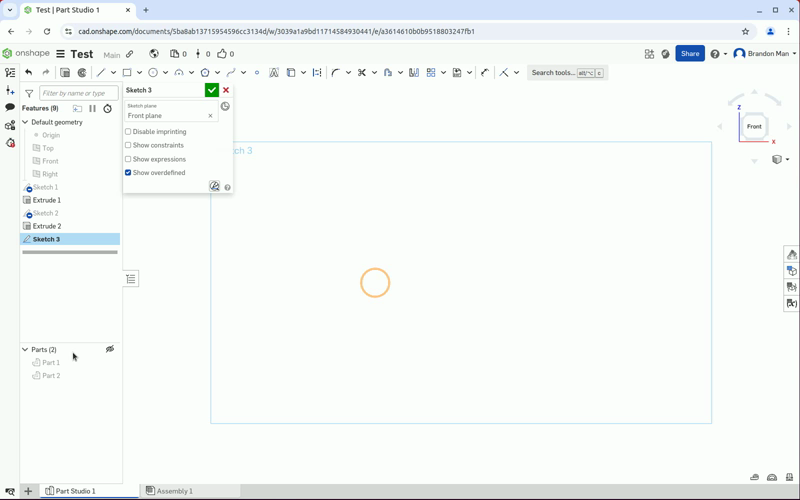
key_down(shift)
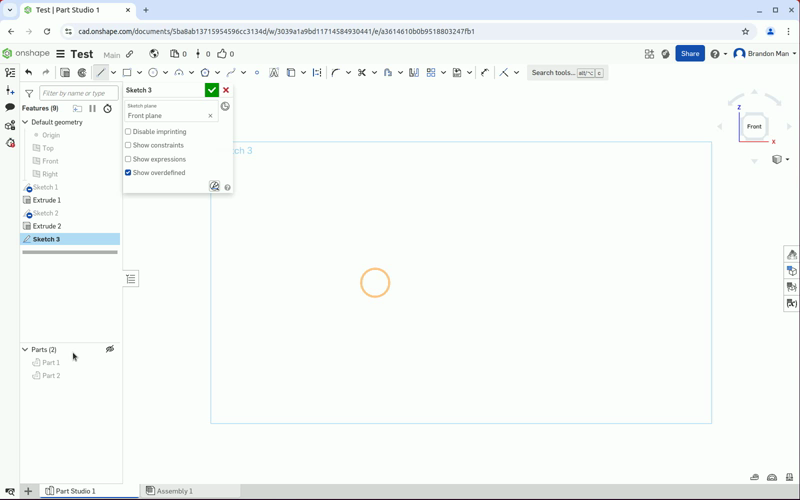
mouse_move(417, 282)
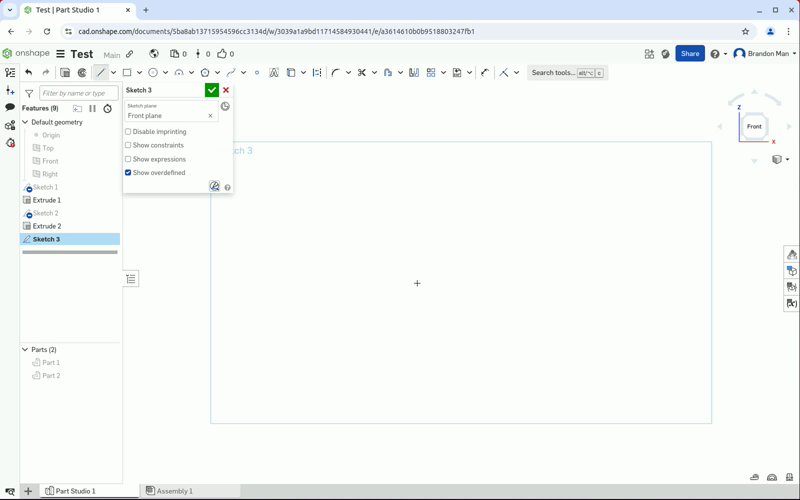
click(417, 282)
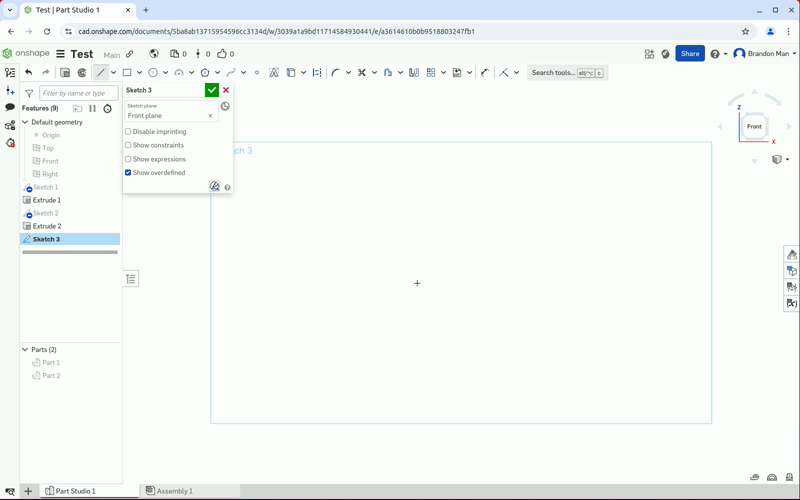
key_up(shift)
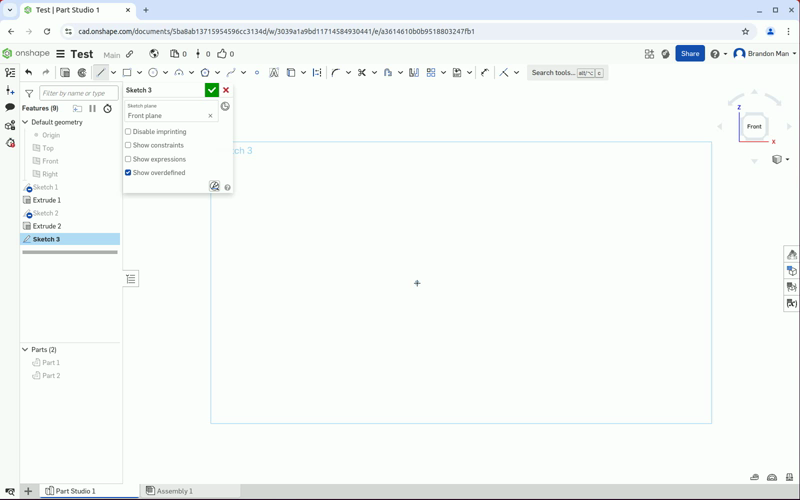
key_down(shift)
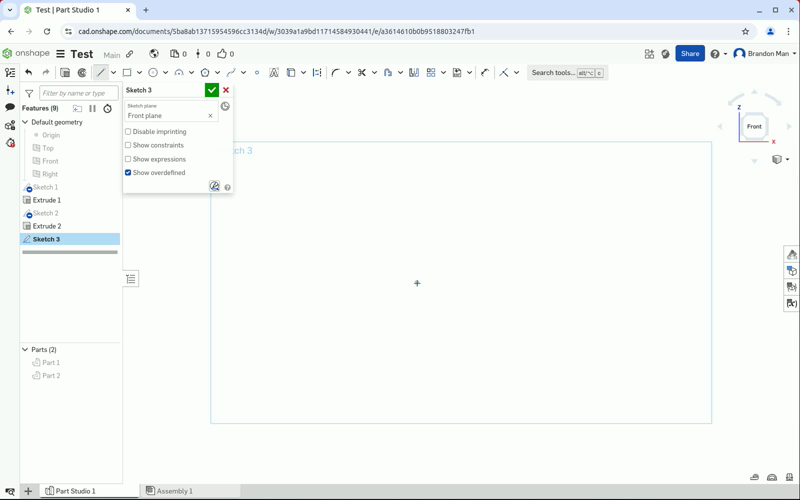
mouse_move(447, 282)
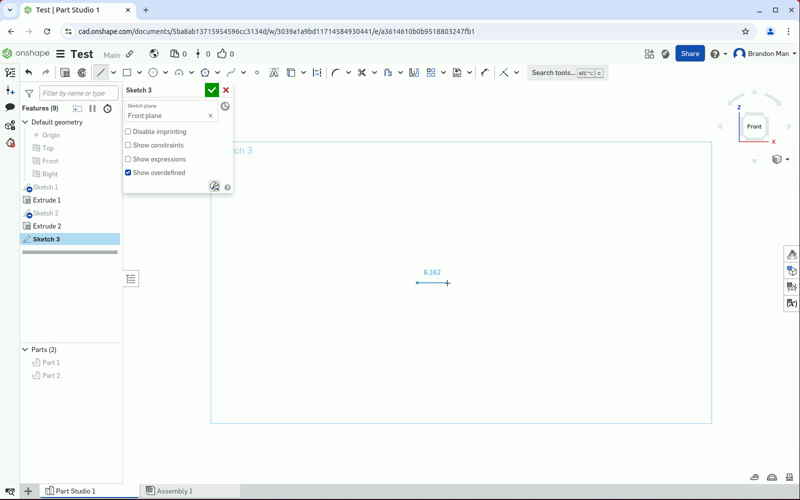
mouse_move(428, 282)
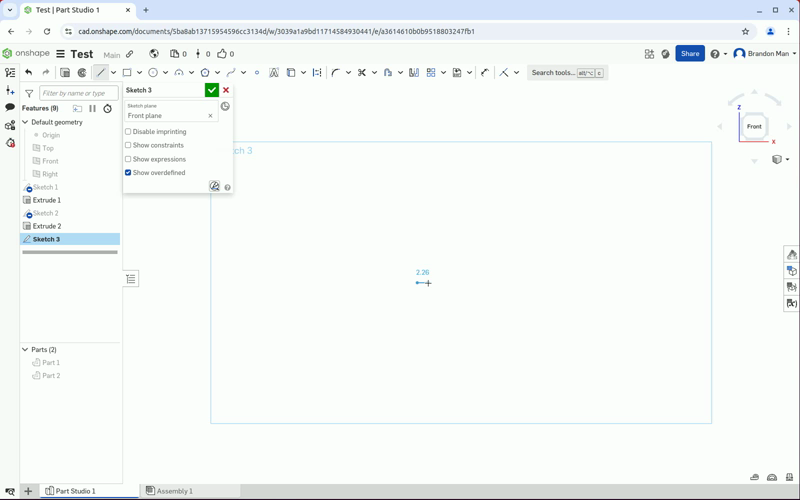
click(428, 282)
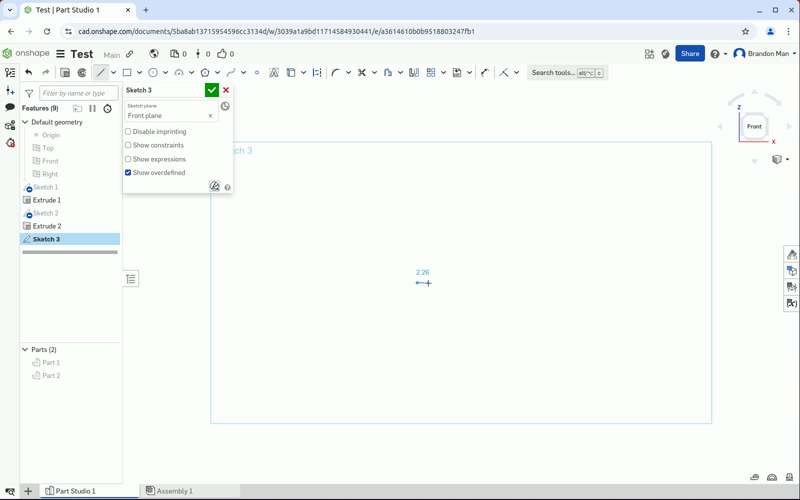
key_up(shift)
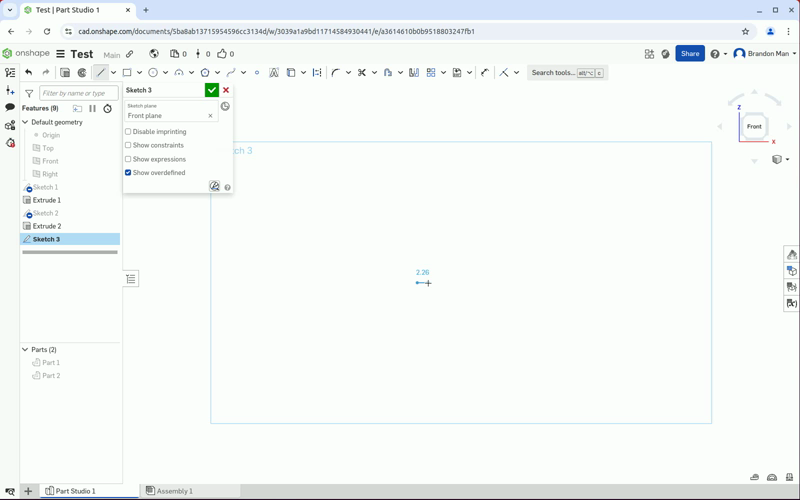
key_down(shift)
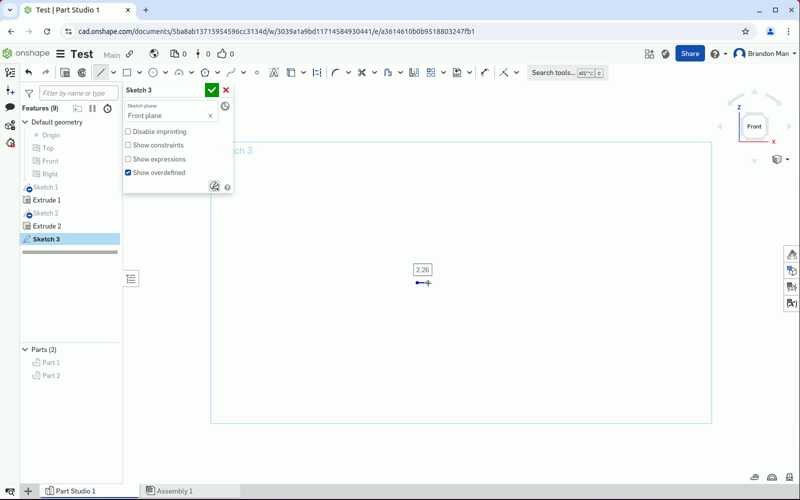
mouse_move(458, 282)
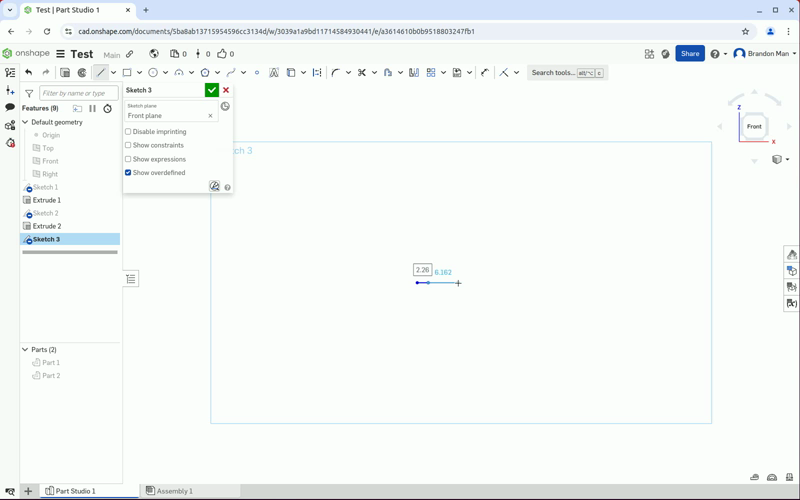
mouse_move(438, 282)
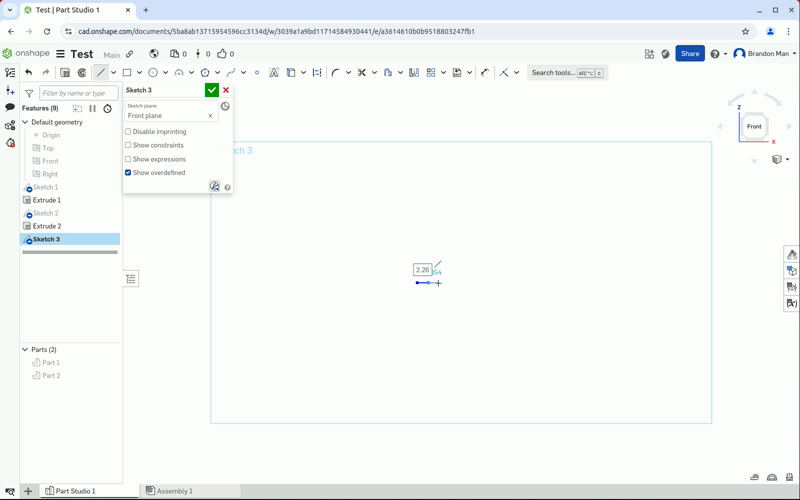
click(438, 282)
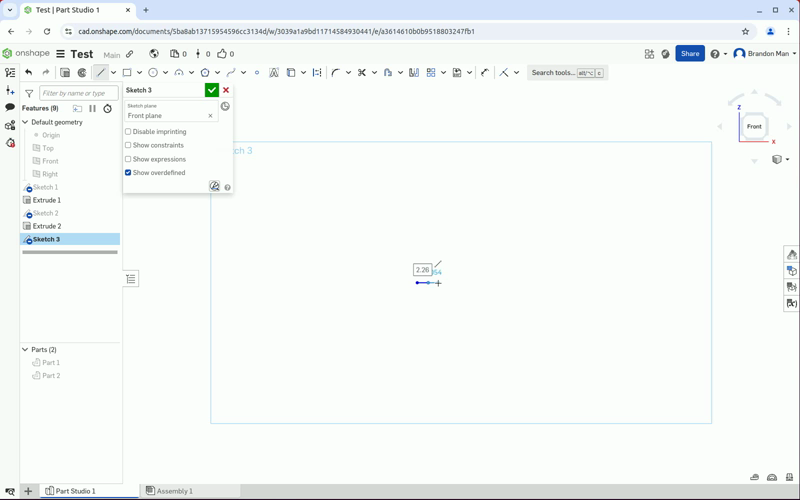
key_up(shift)
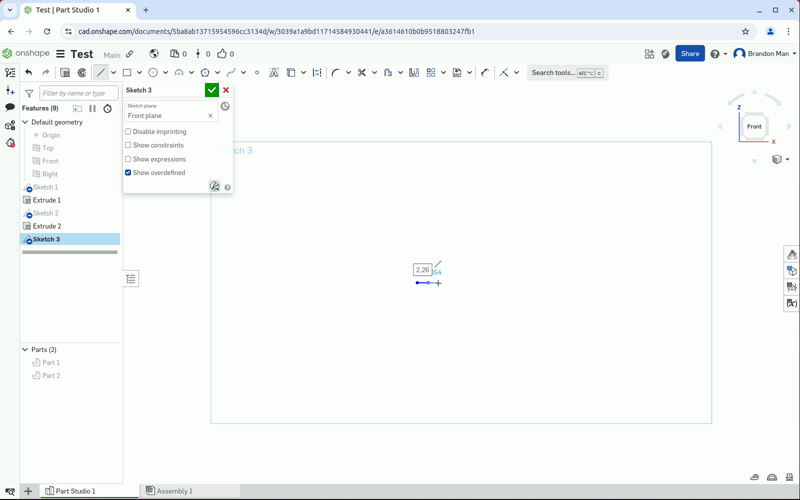
key_down(shift)
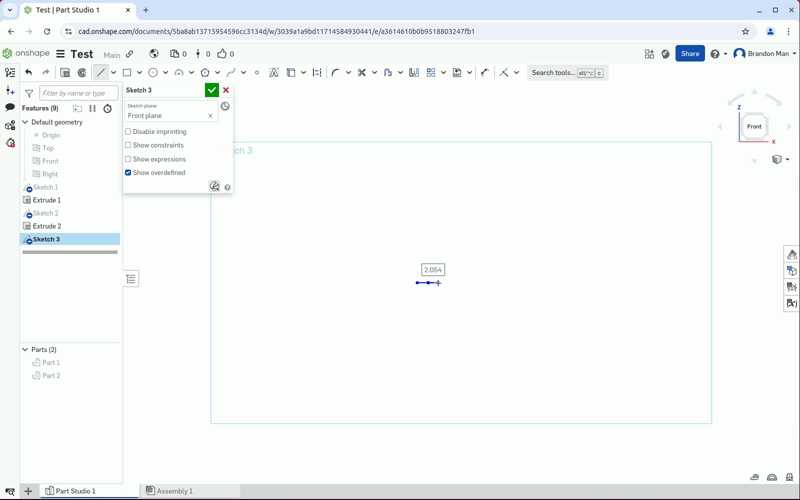
mouse_move(468, 282)
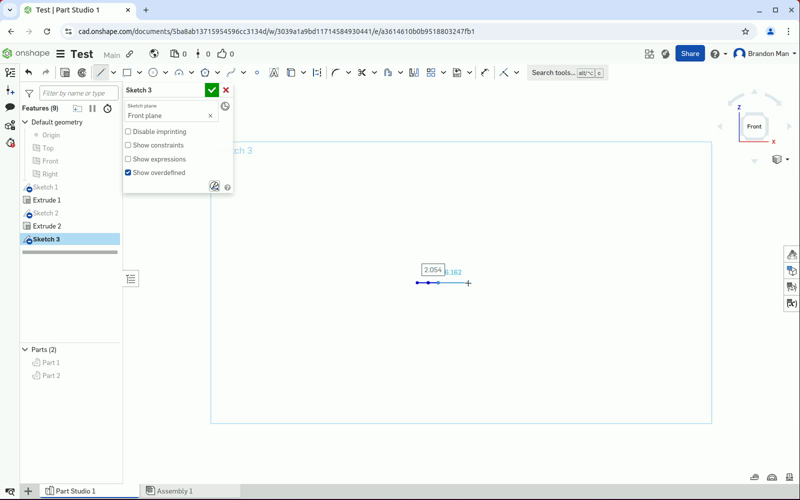
mouse_move(438, 272)
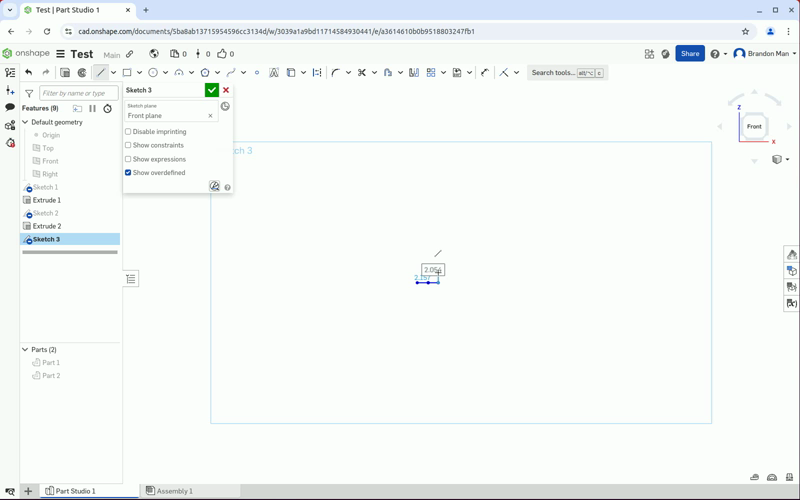
click(438, 272)
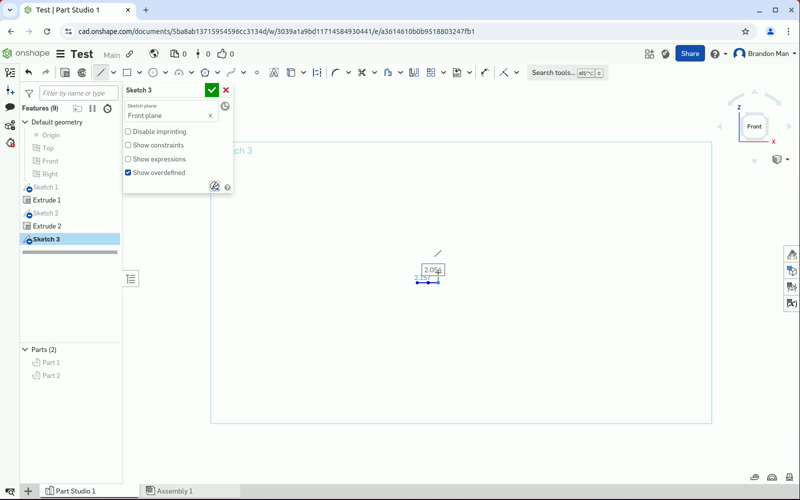
key_up(shift)
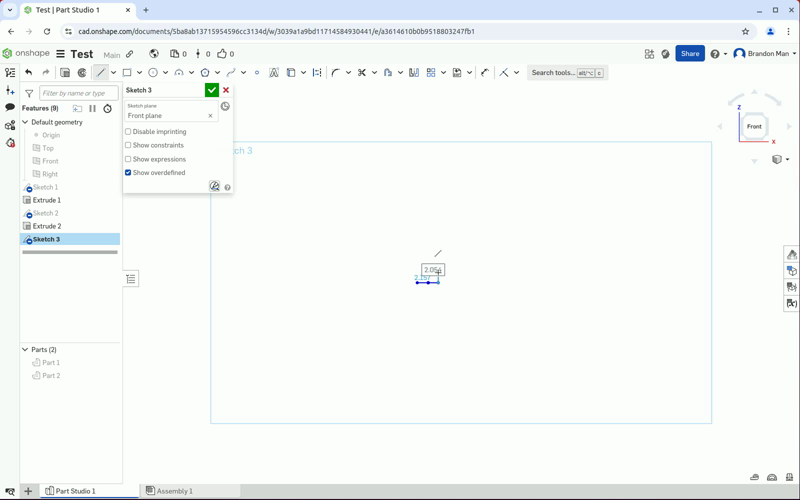
key_down(shift)
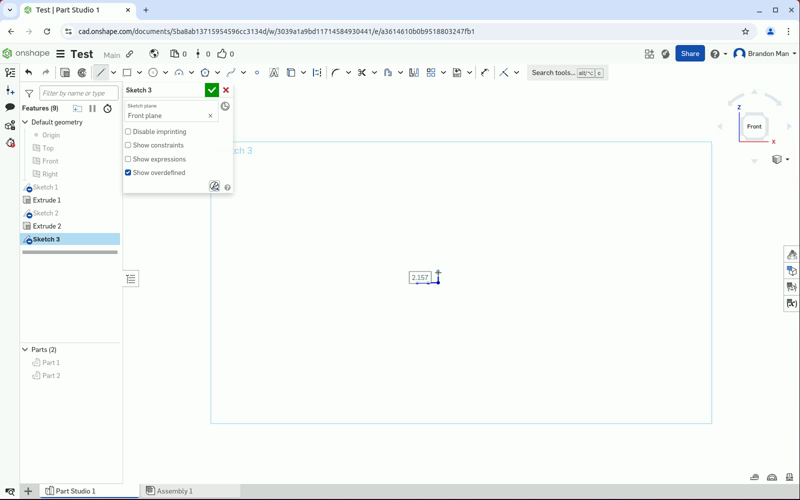
mouse_move(468, 272)
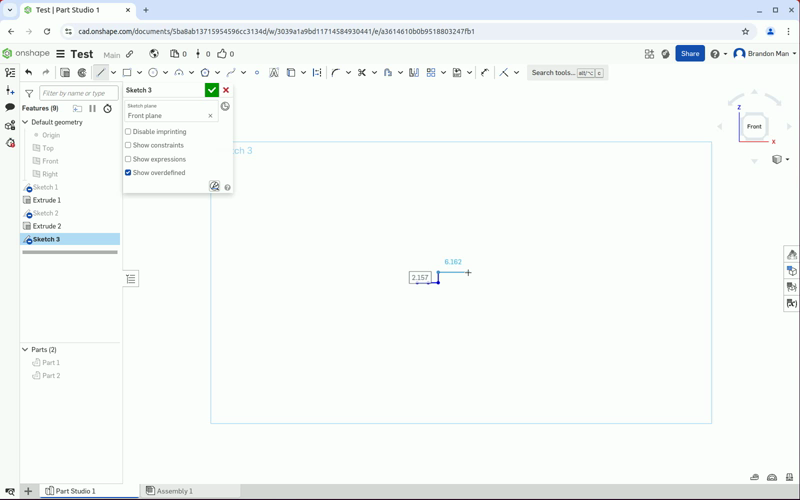
mouse_move(417, 272)
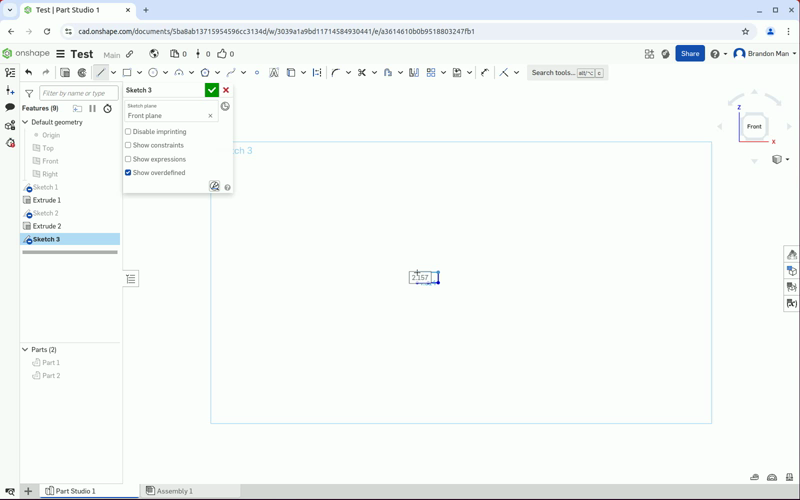
click(417, 272)
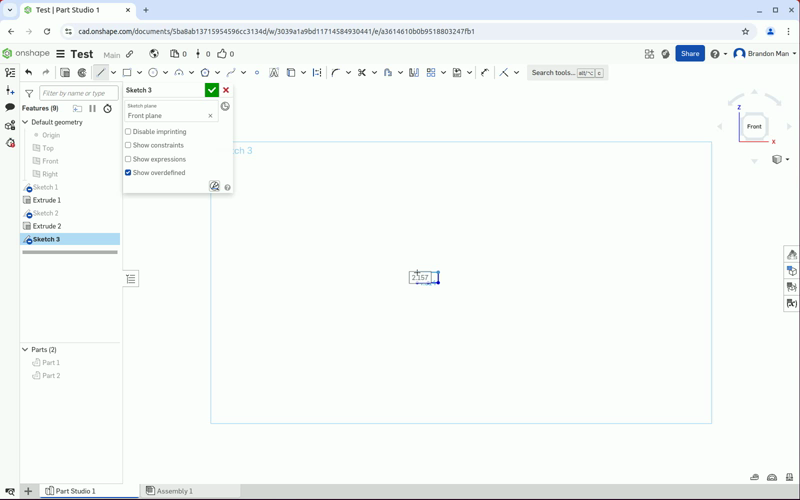
key_up(shift)
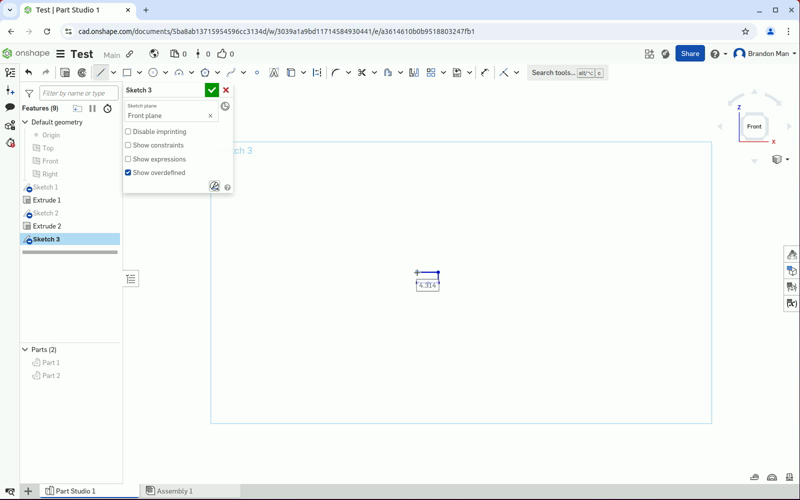
mouse_move(447, 272)
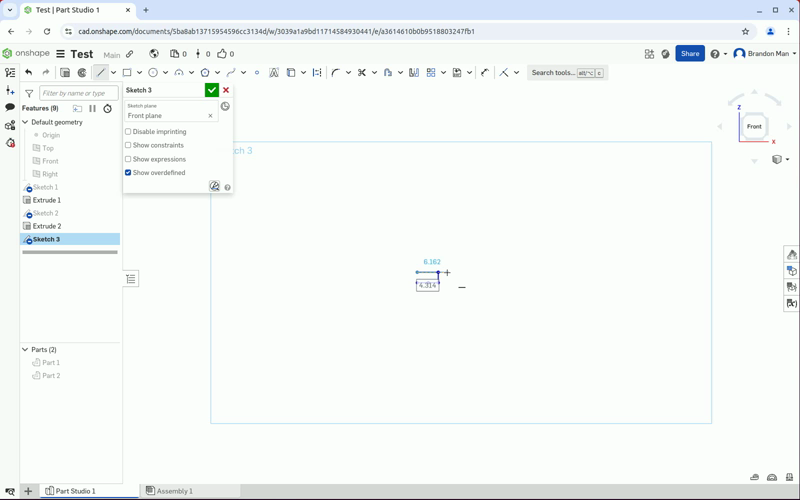
key_down(shift)
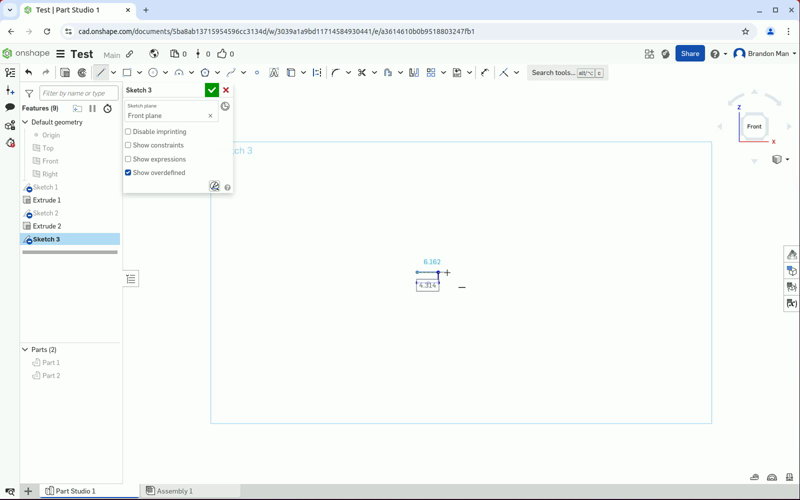
mouse_move(417, 282)
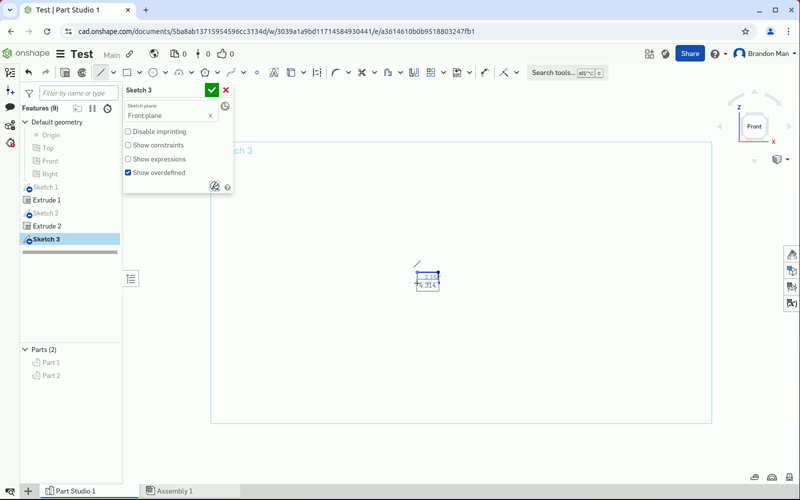
key_up(shift)
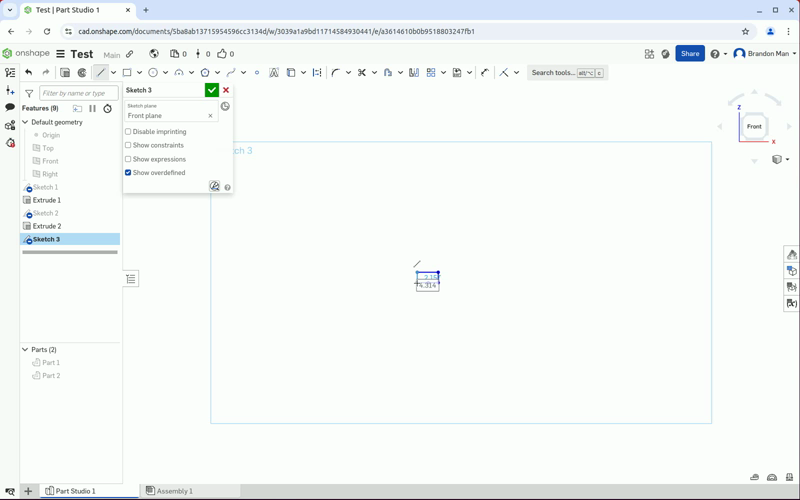
click(417, 282)
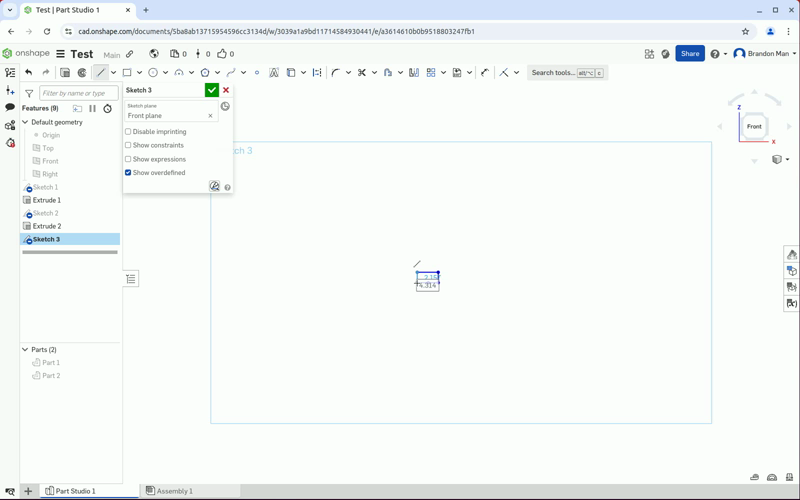
key(esc)
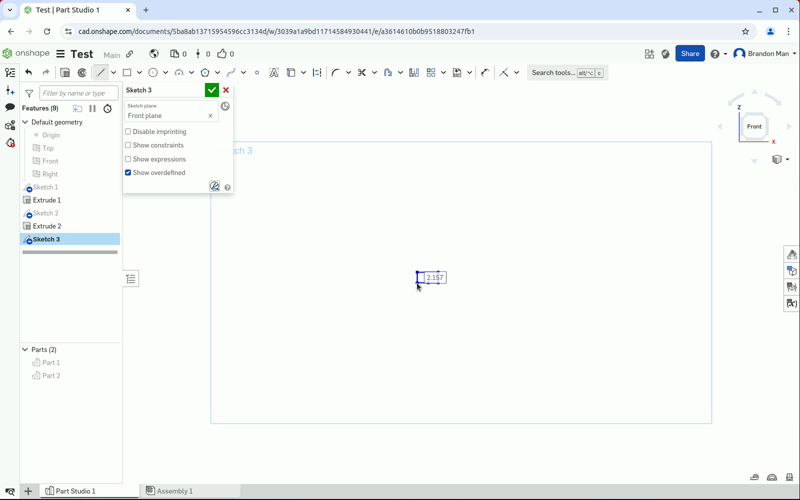
mouse_move(427, 278)
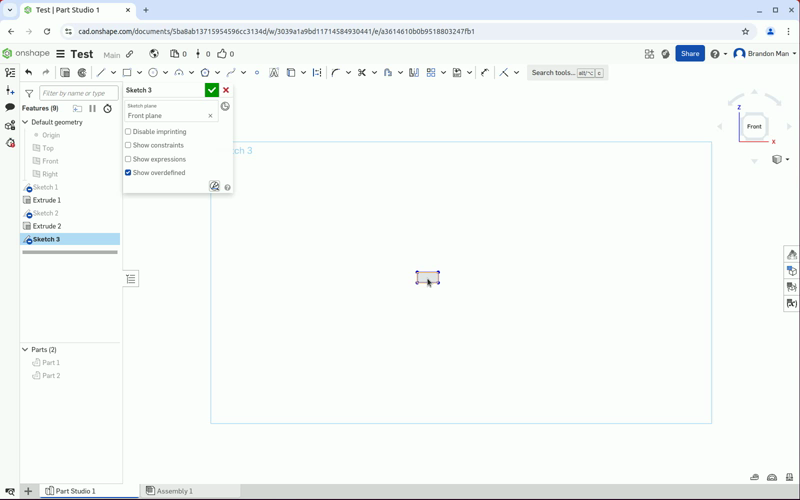
scroll(6)
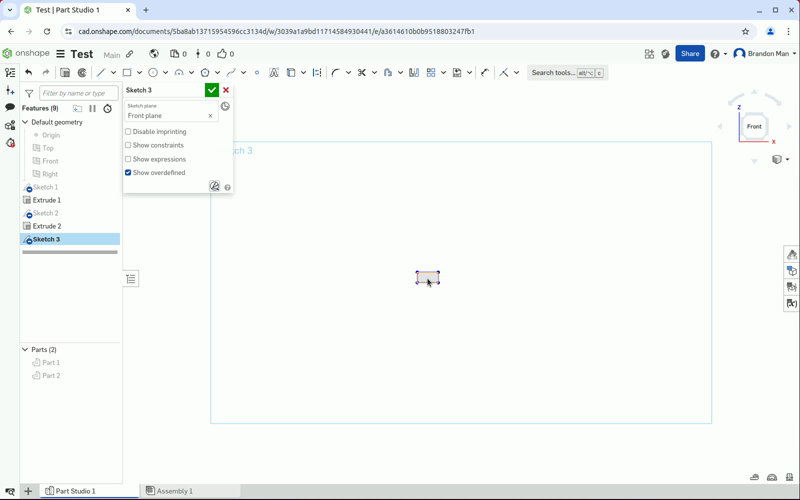
scroll(6)
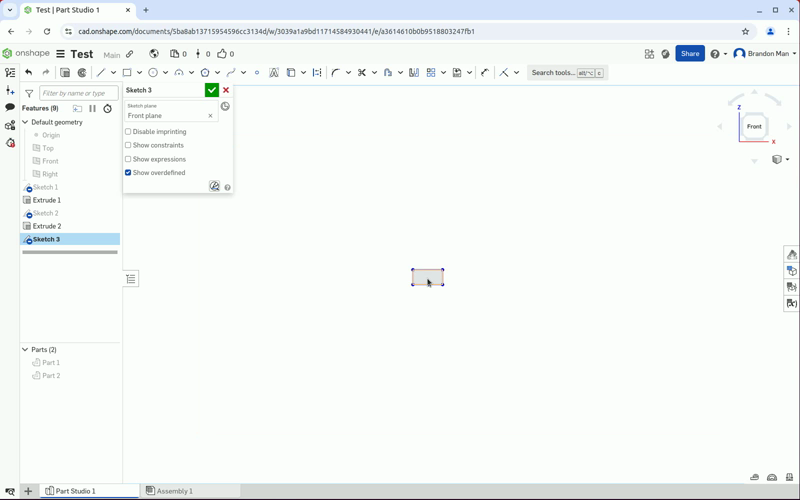
scroll(6)
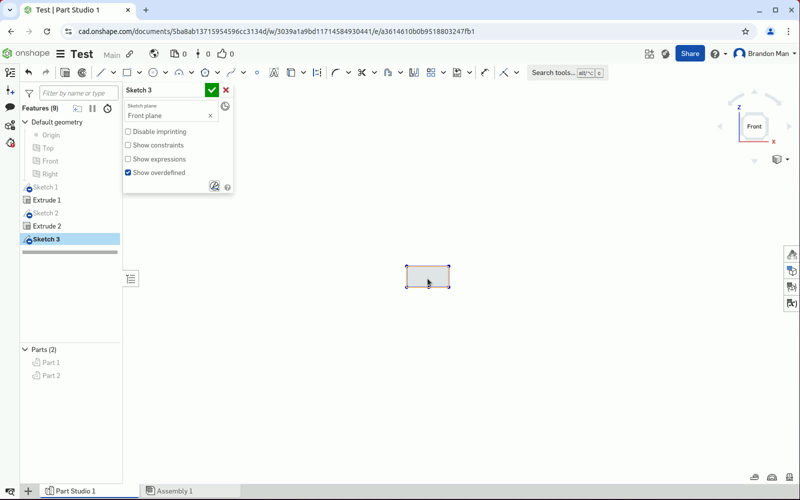
scroll(6)
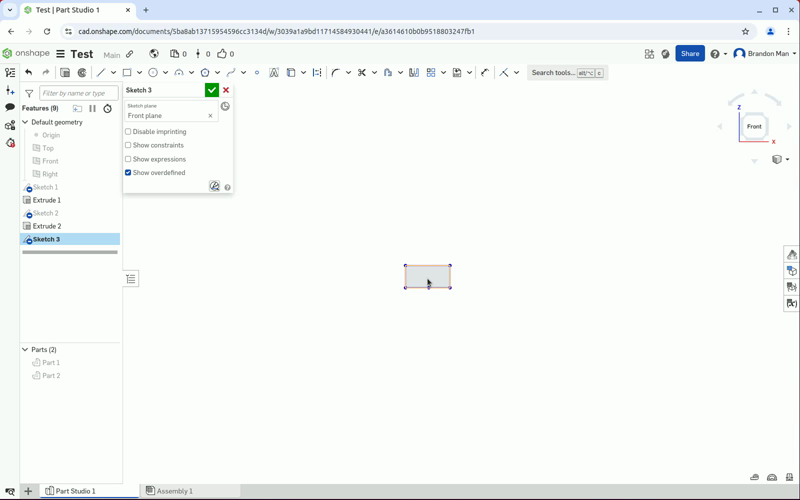
scroll(6)
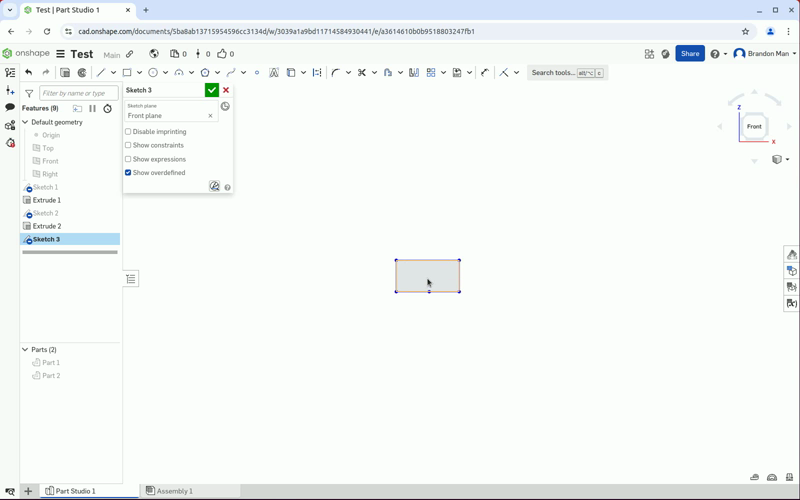
scroll(6)
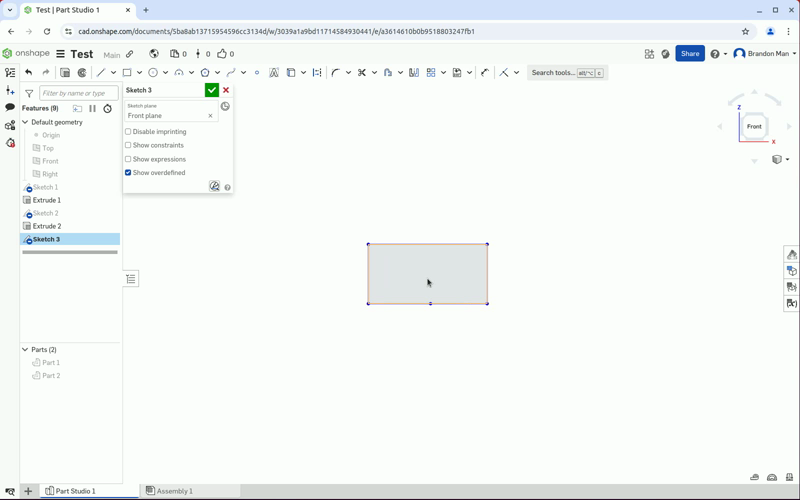
scroll(6)
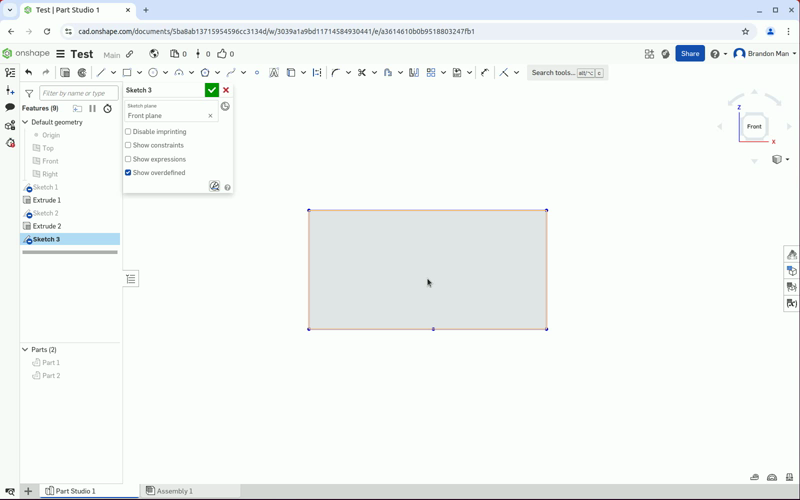
click(427, 278)
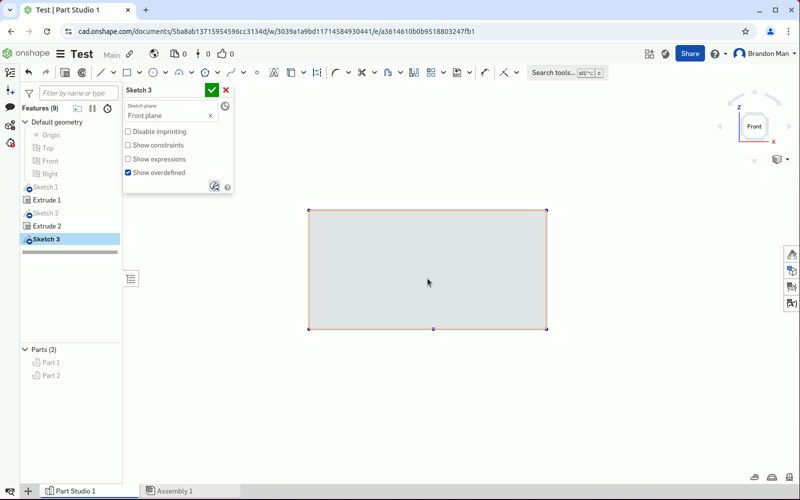
scroll(-6)
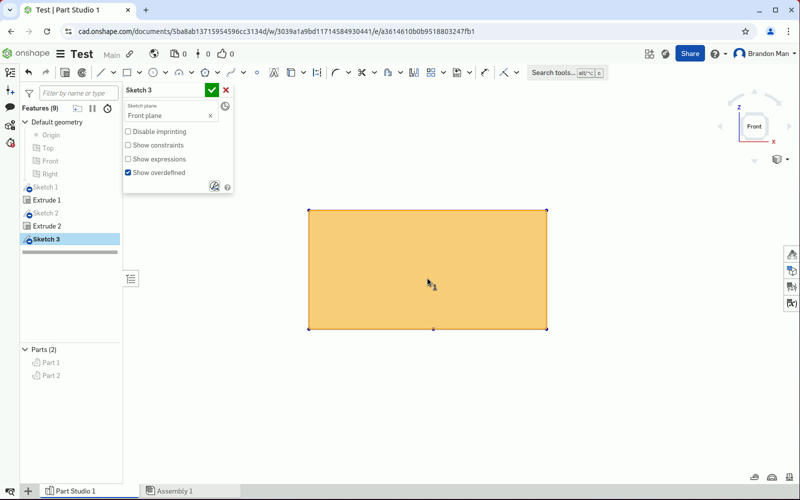
scroll(-6)
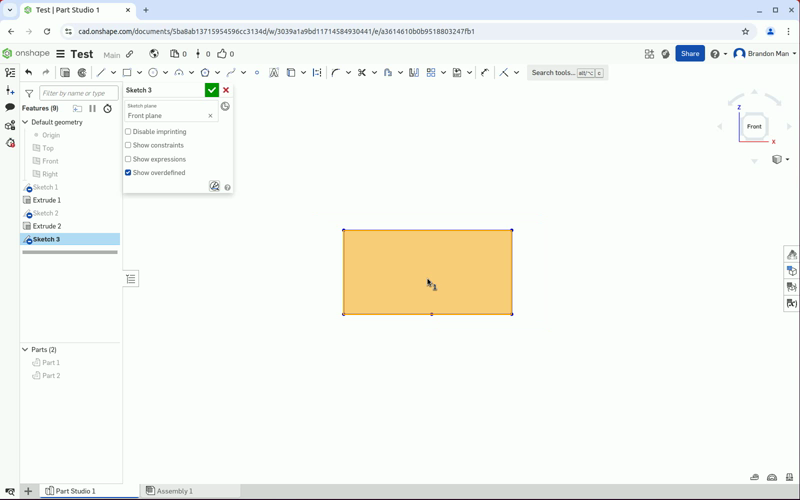
scroll(-6)
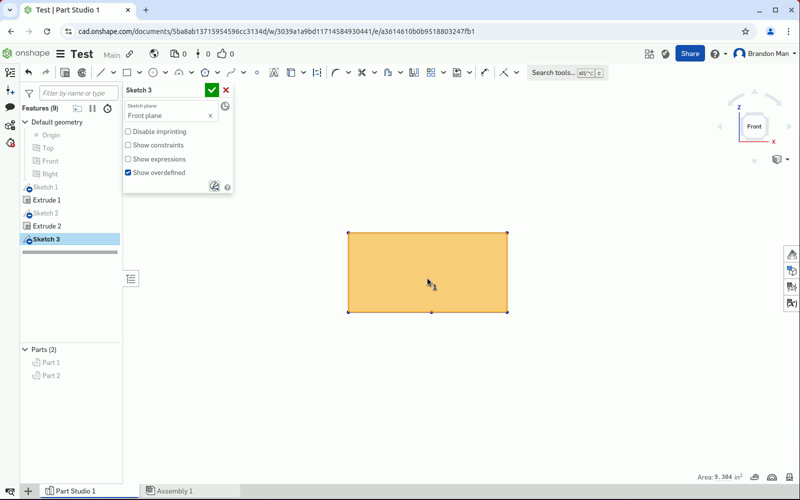
scroll(-6)
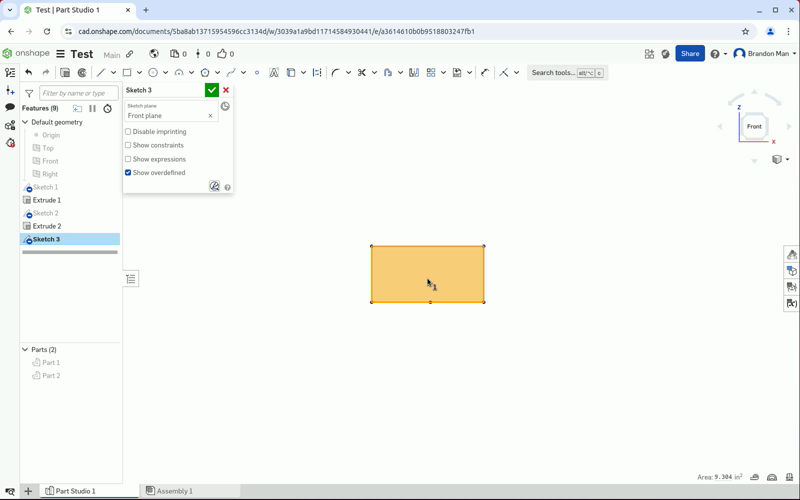
scroll(-6)
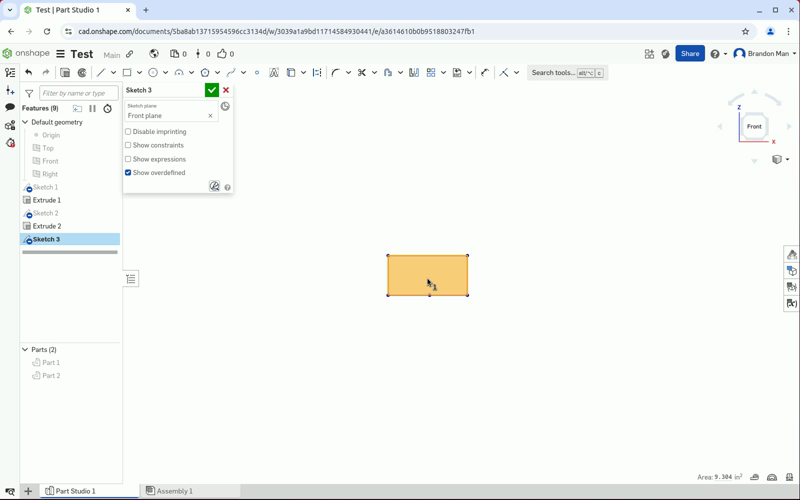
scroll(-6)
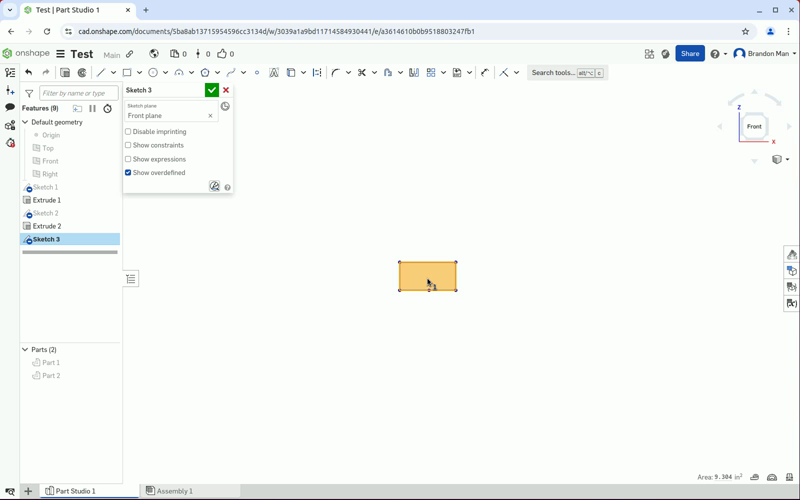
scroll(-6)
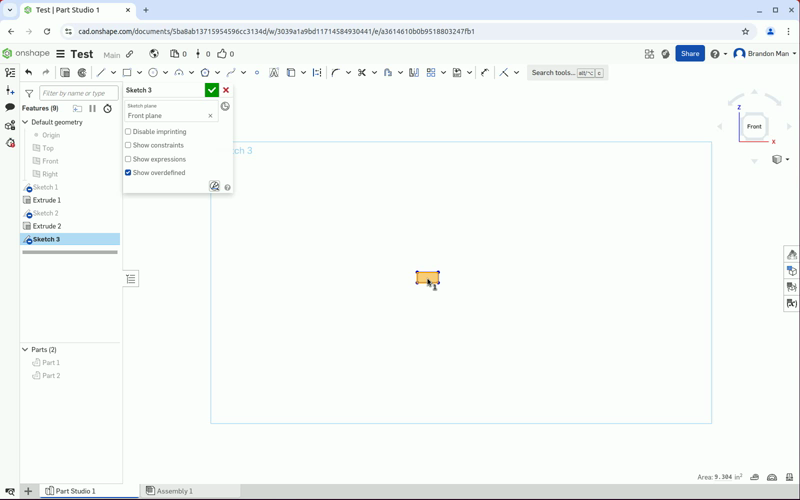
mouse_move(73, 352)
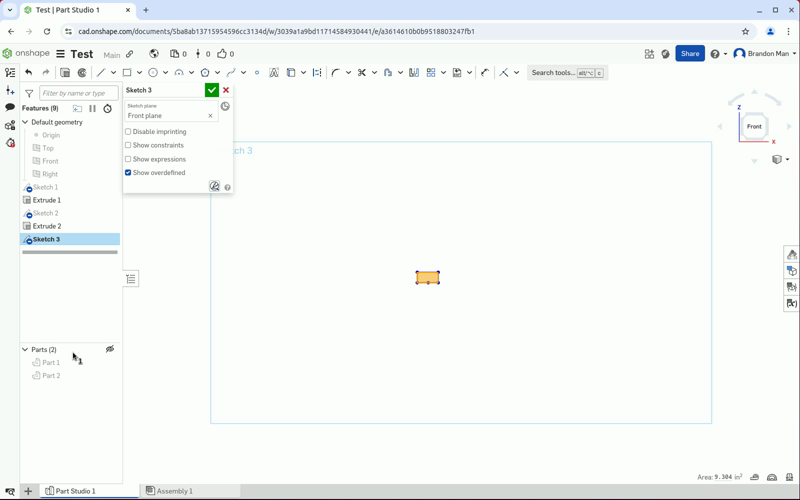
key(shift+y)
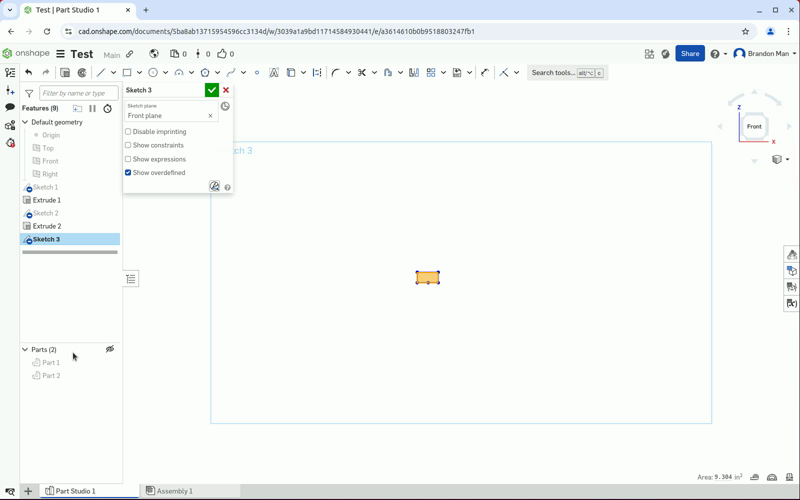
key(shift+e)
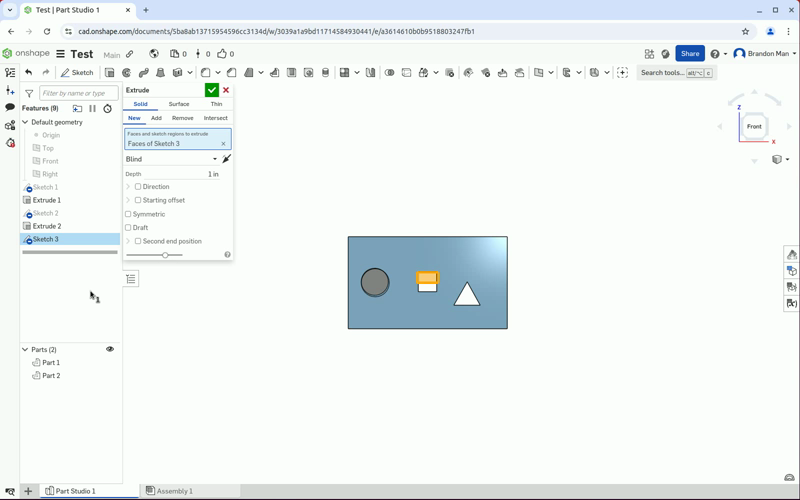
mouse_move(143, 106)
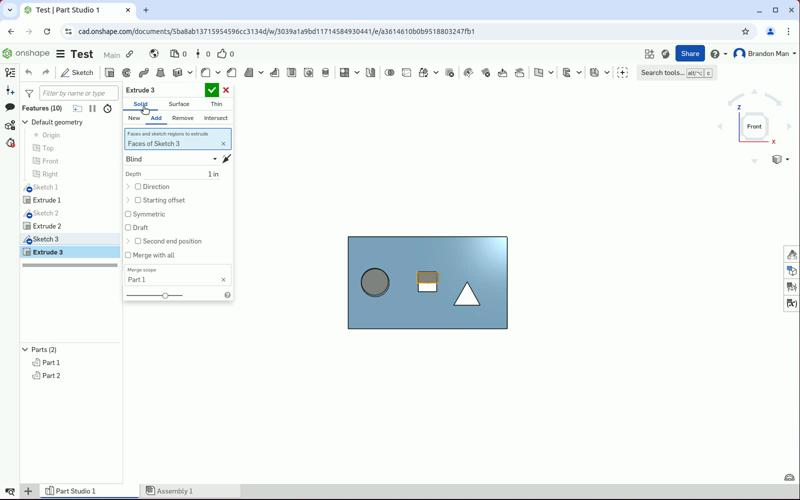
click(143, 106)
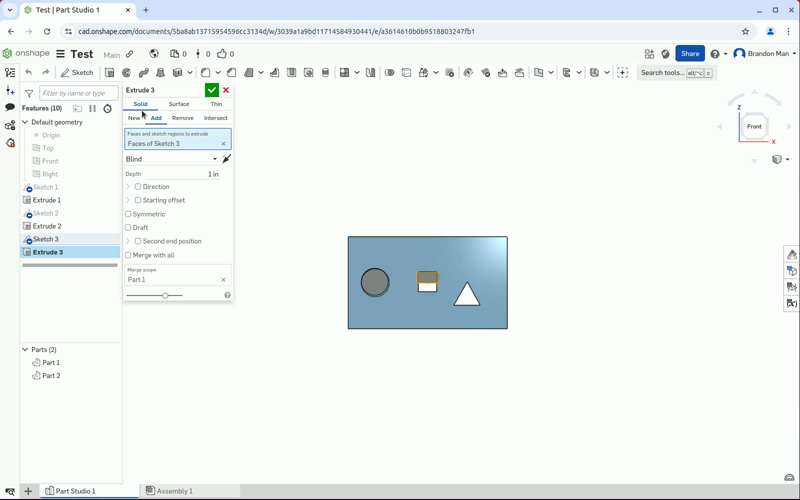
mouse_move(137, 120)
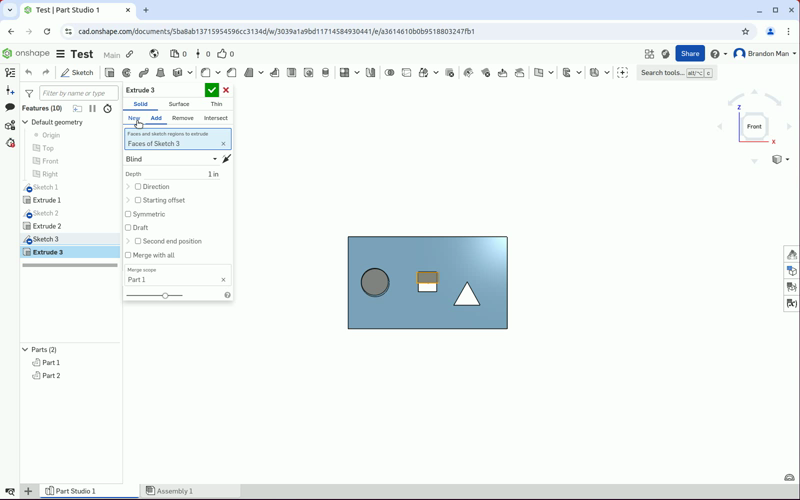
click(137, 120)
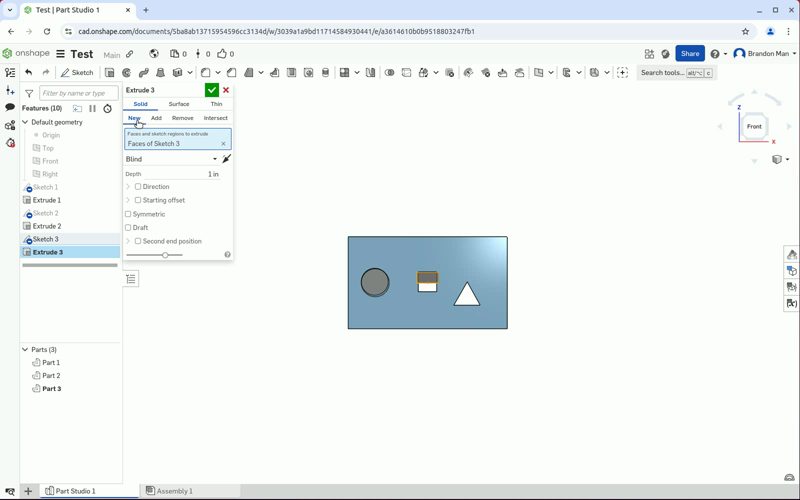
key(tab, 4)
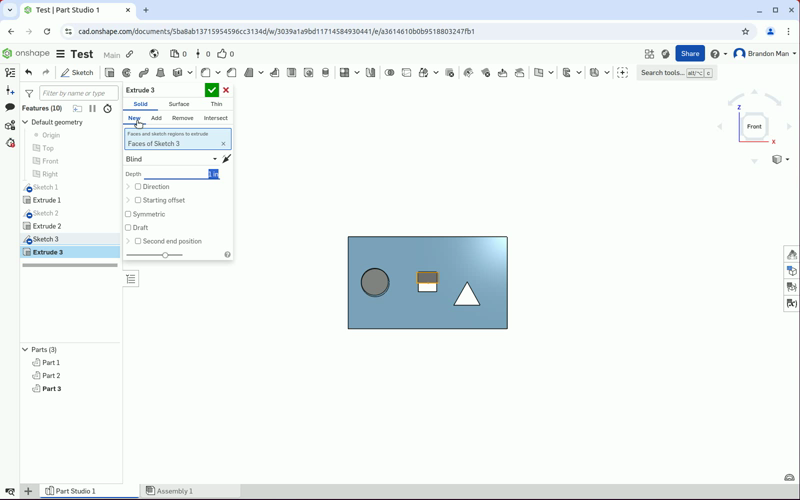
text(-11.073)
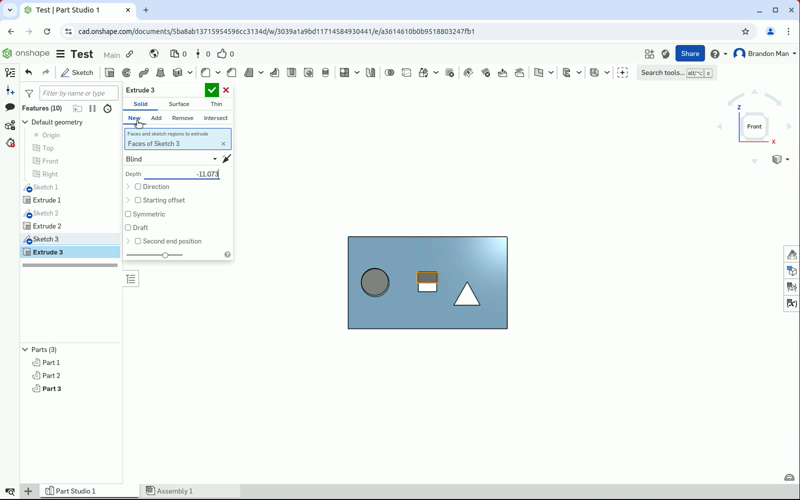
key(enter)
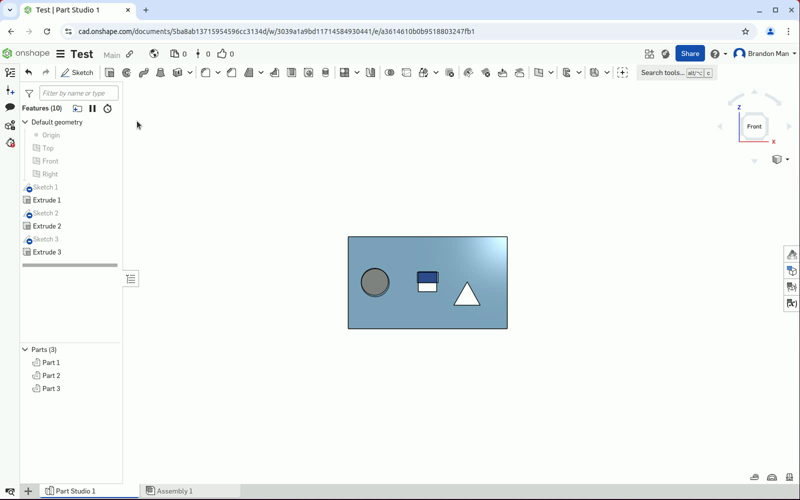
key(shift+h)
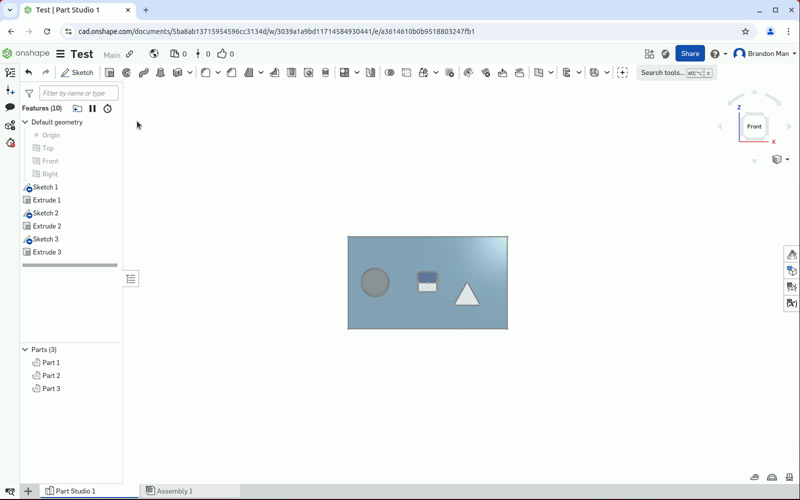
key(shift+h)
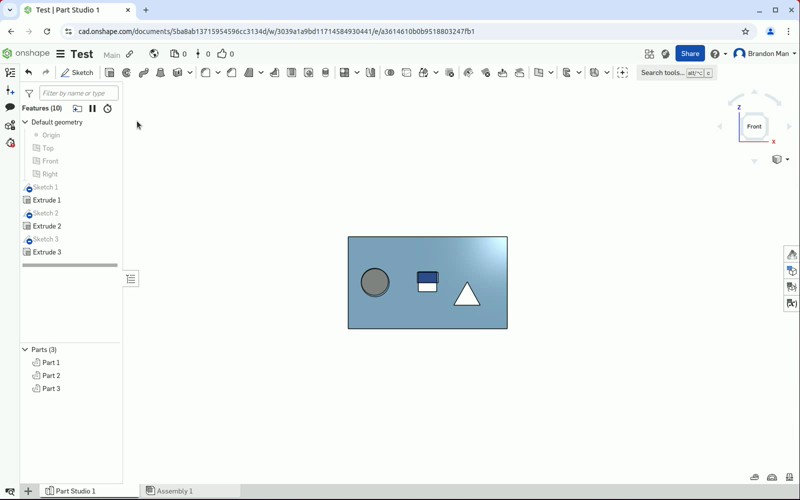
mouse_move(73, 189)
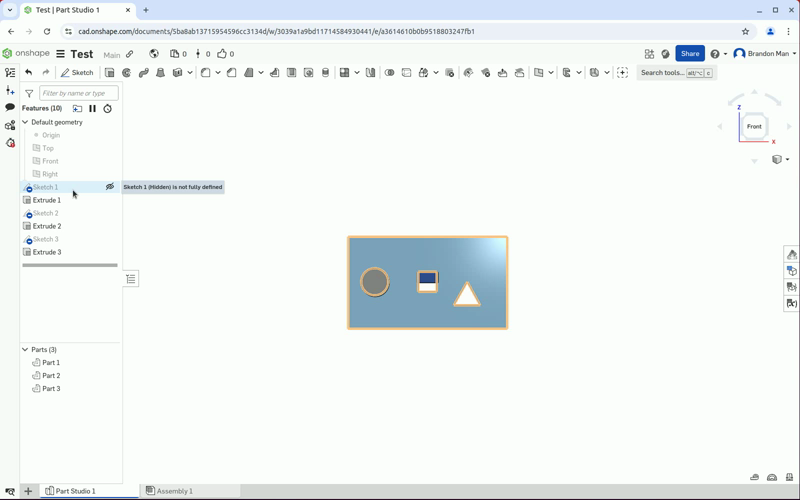
click(73, 189)
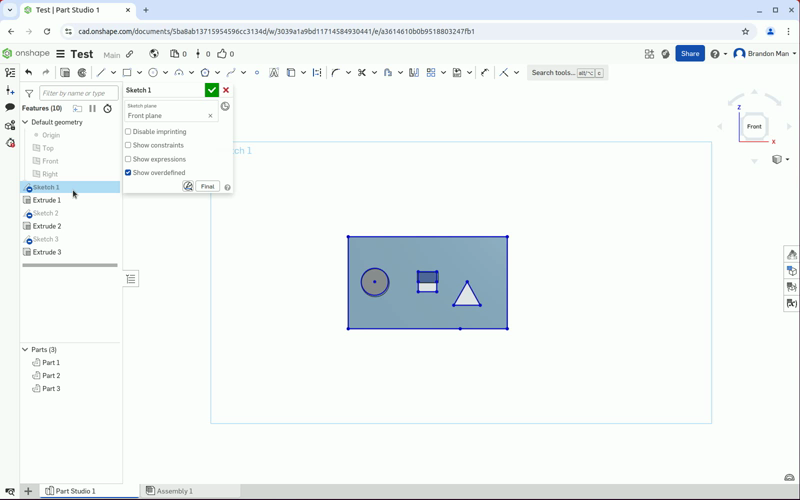
mouse_move(229, 92)
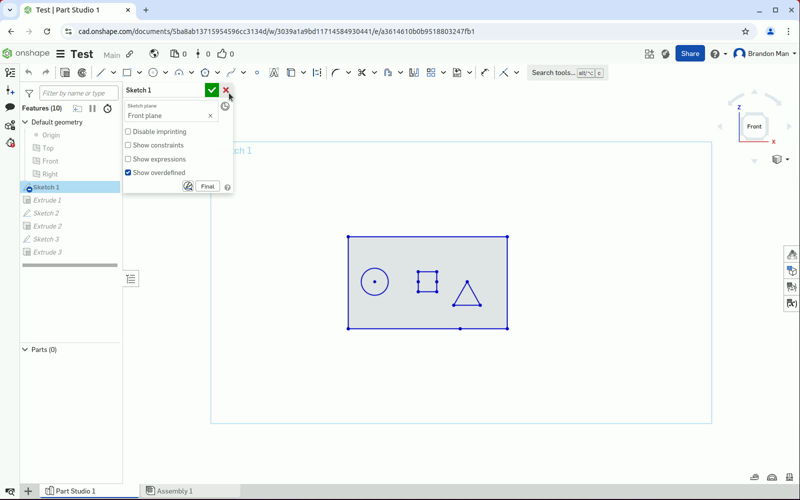
click(229, 92)
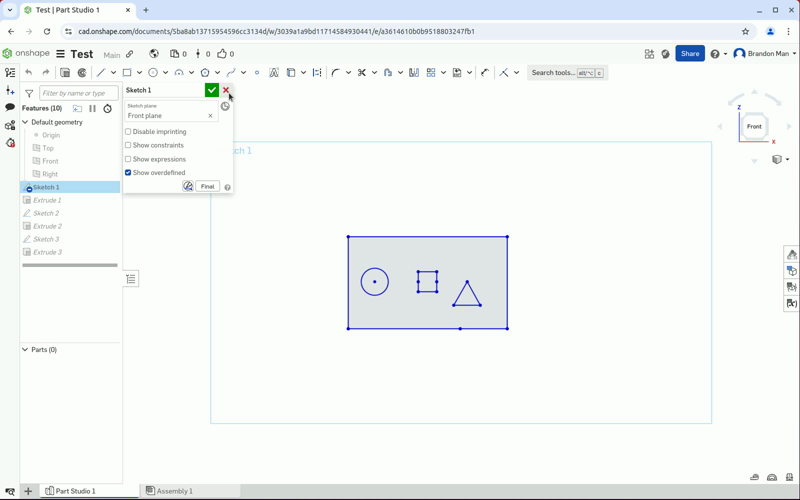
key(shift+s)
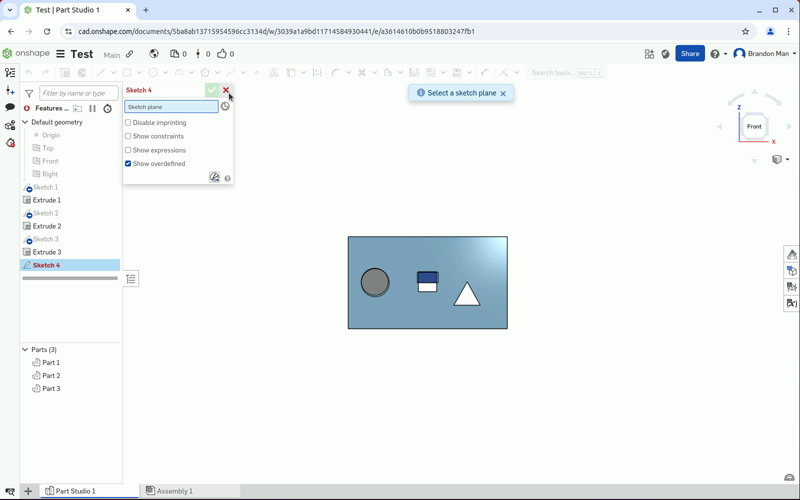
mouse_move(73, 163)
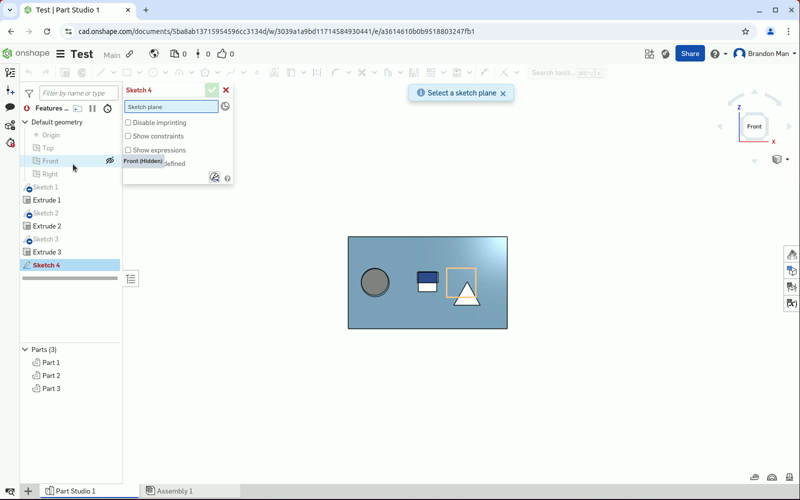
click(73, 163)
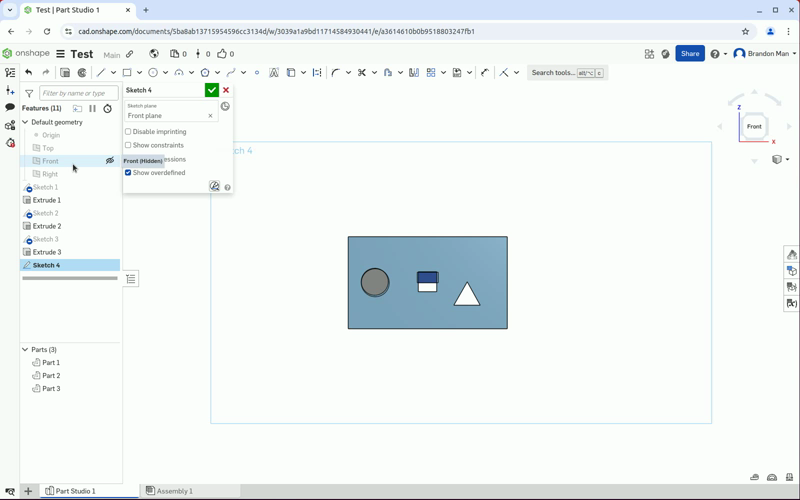
mouse_move(73, 352)
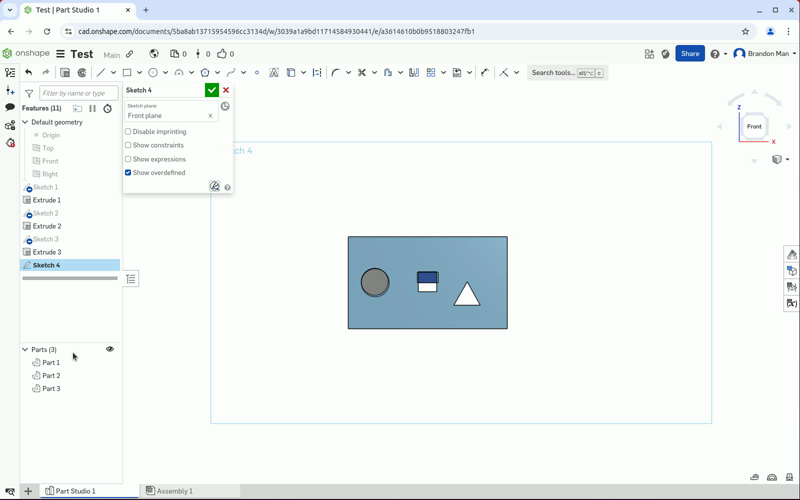
key(y)
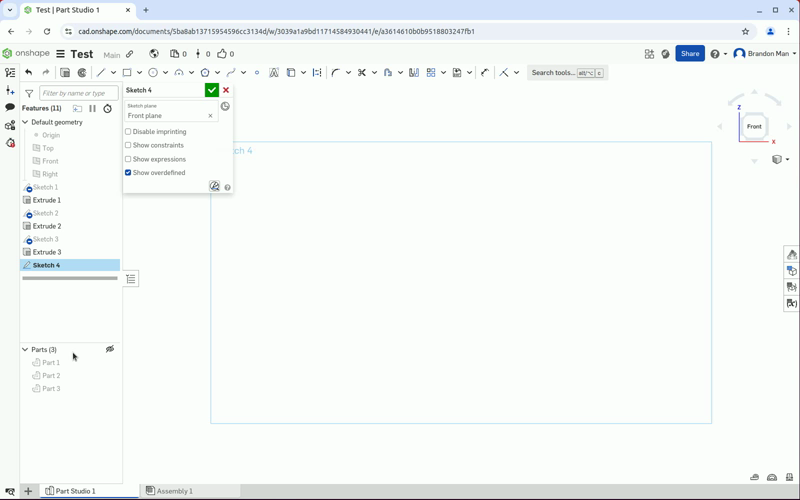
key(l)
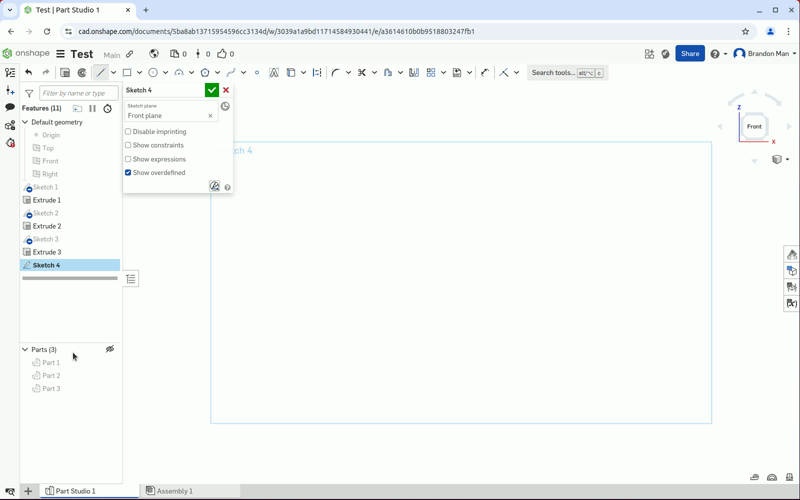
key_down(shift)
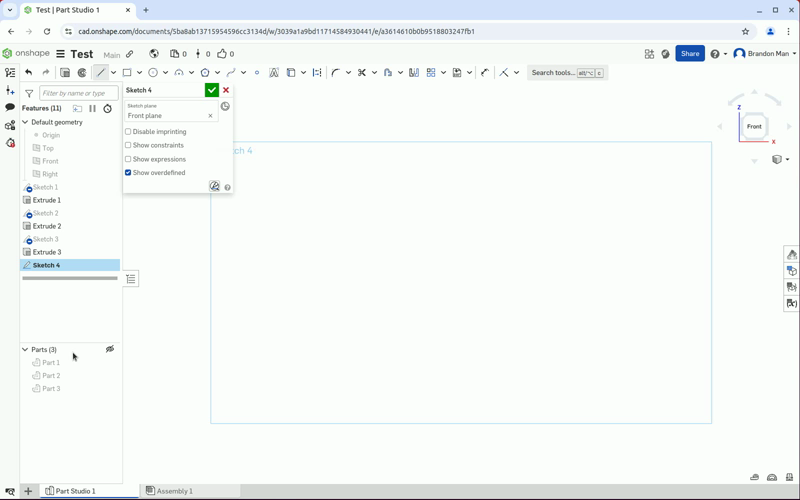
mouse_move(417, 292)
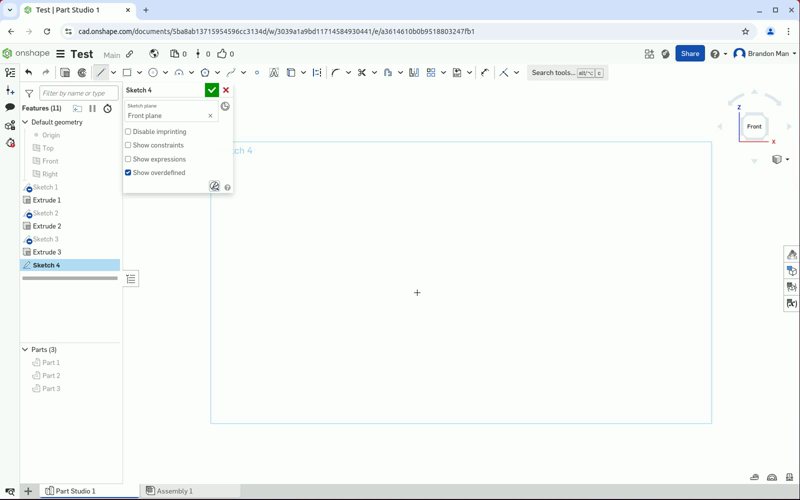
click(417, 292)
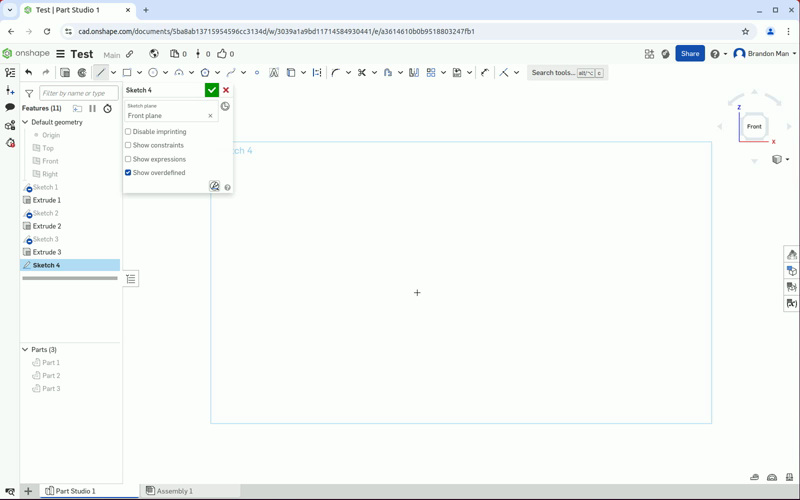
key_up(shift)
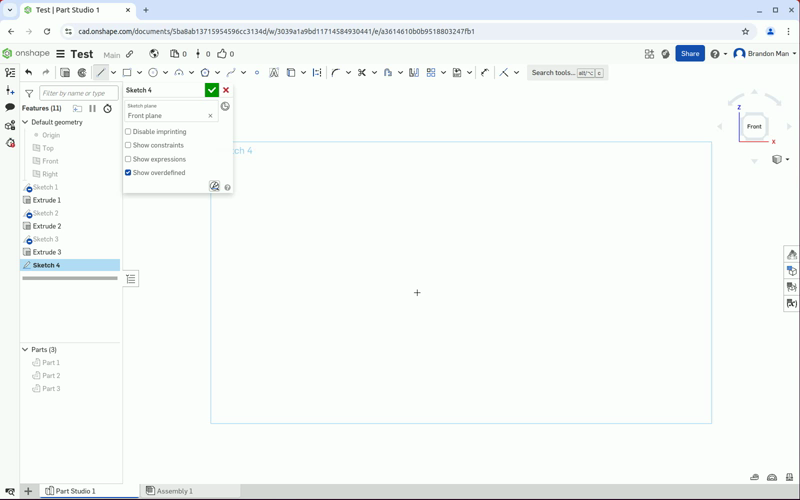
key_down(shift)
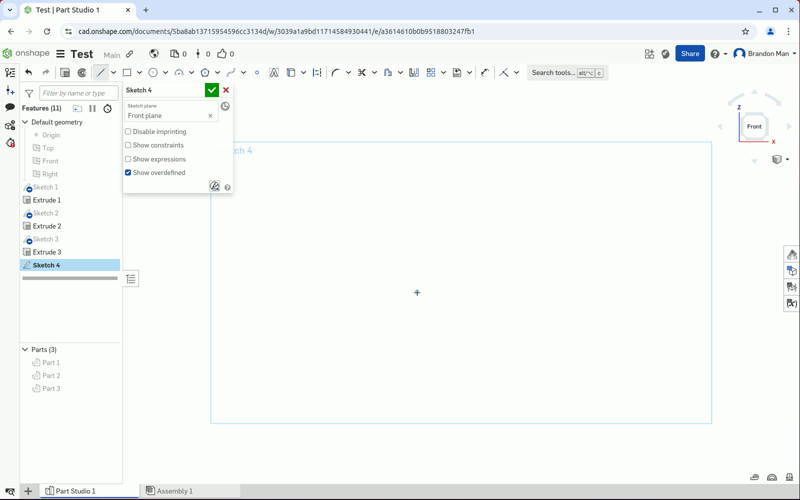
mouse_move(447, 292)
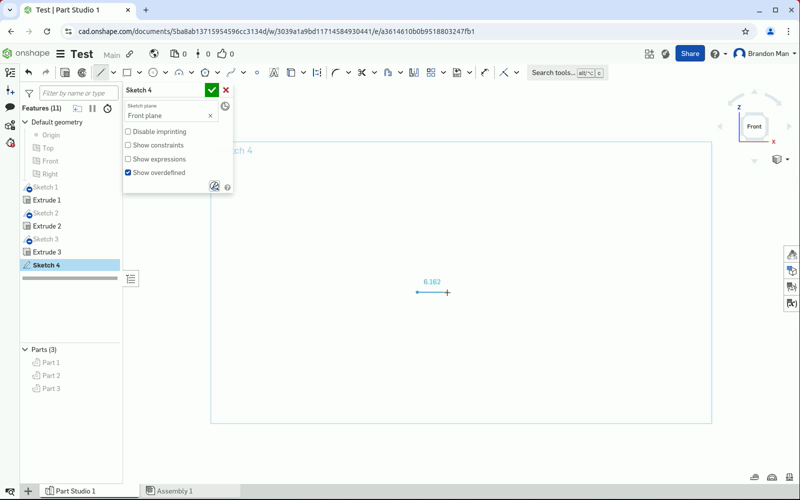
mouse_move(438, 292)
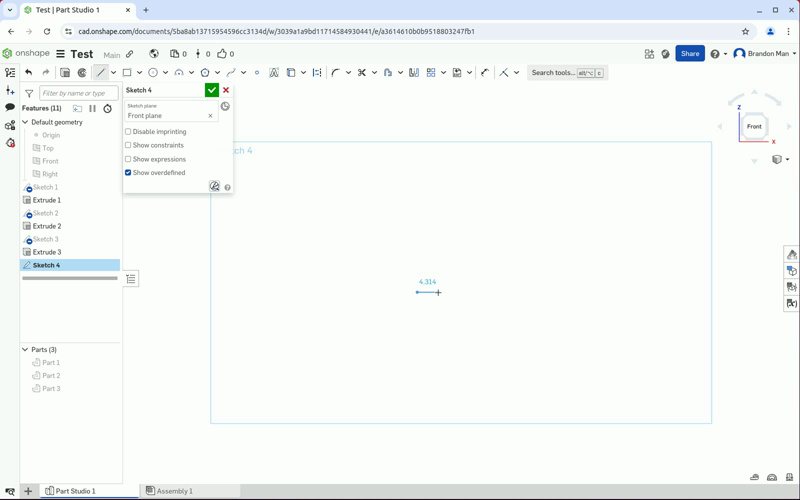
click(438, 292)
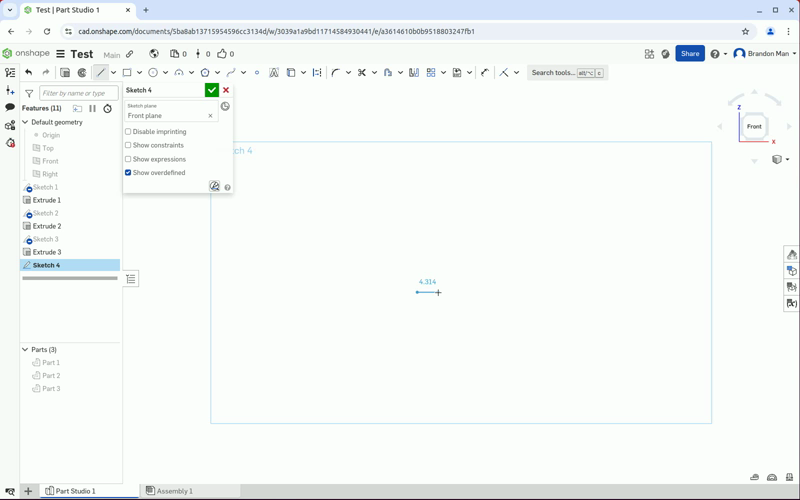
key_up(shift)
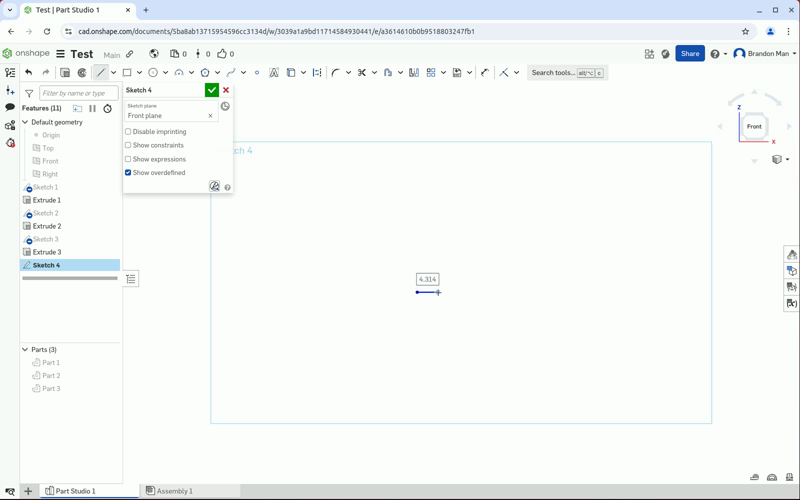
key_down(shift)
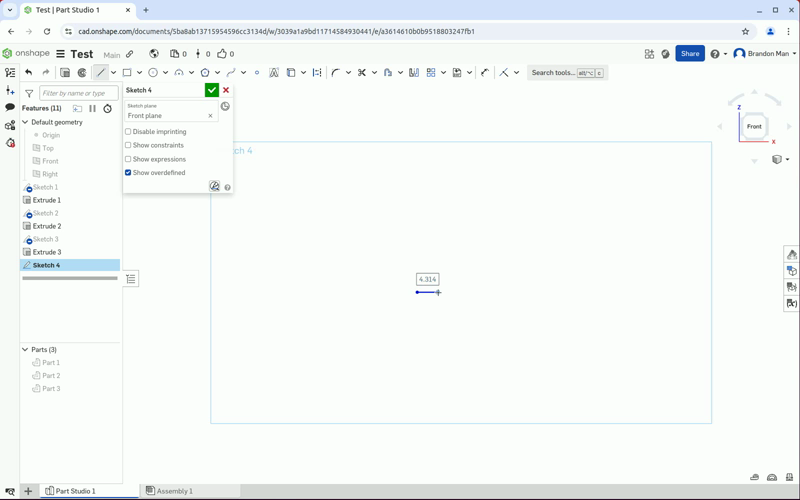
mouse_move(468, 292)
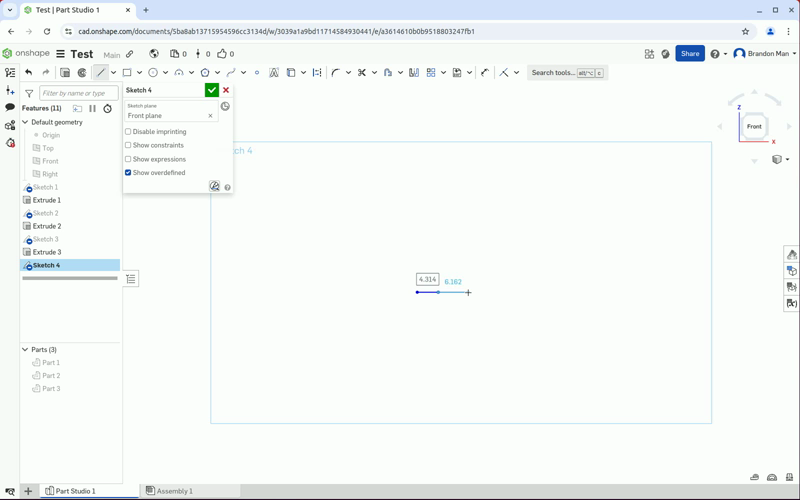
mouse_move(438, 281)
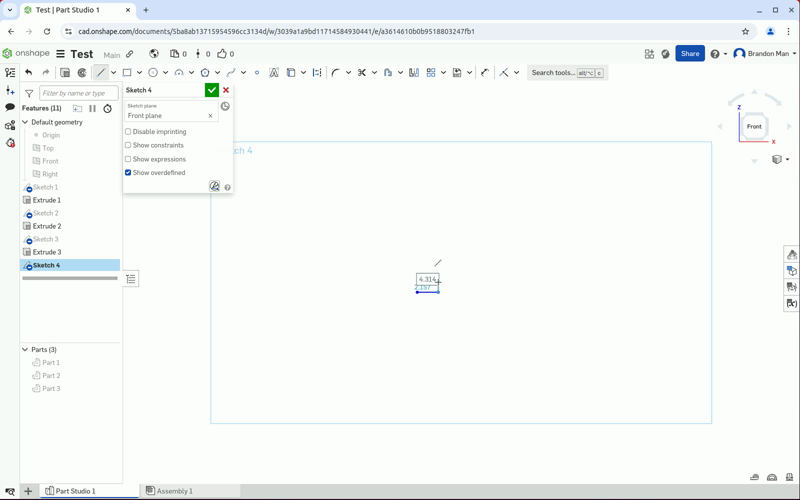
click(438, 281)
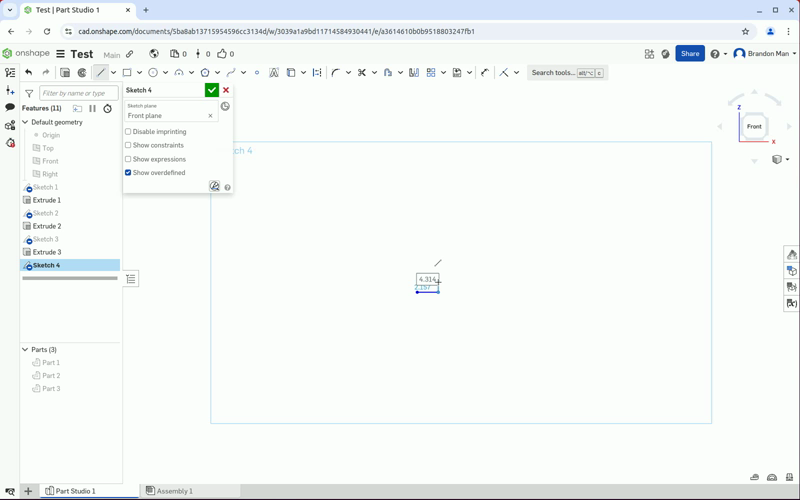
key_up(shift)
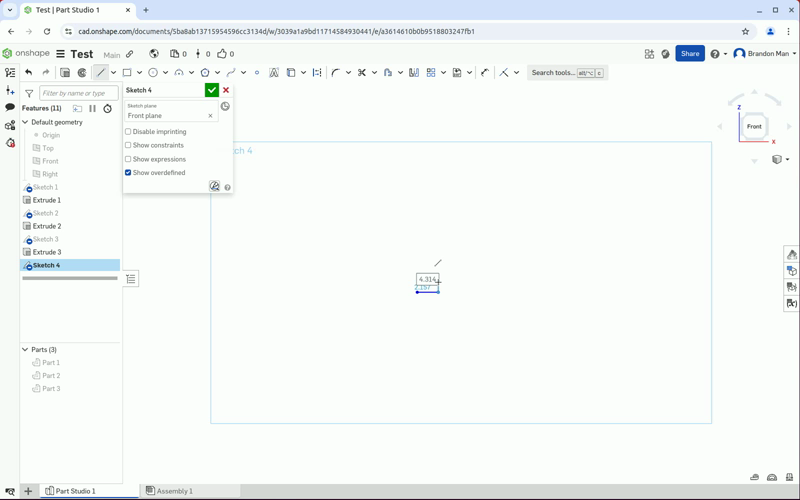
key_down(shift)
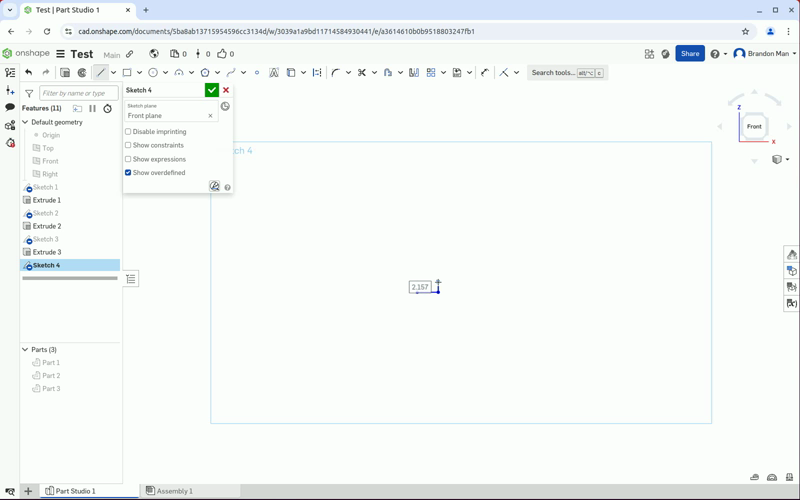
mouse_move(468, 281)
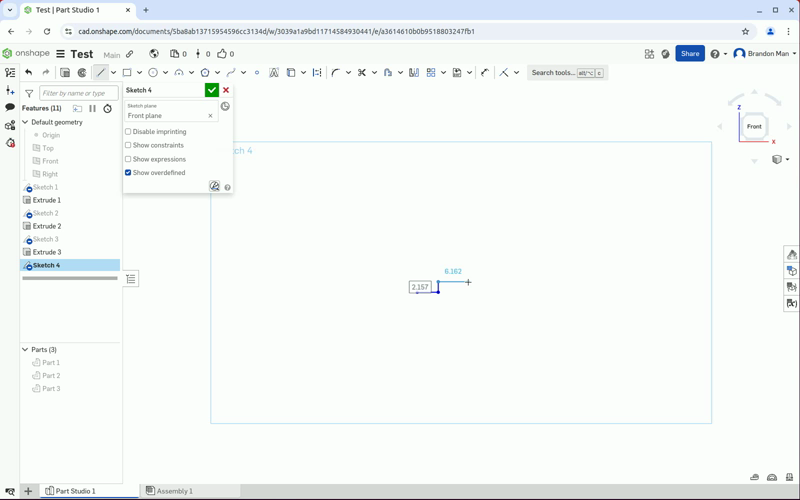
mouse_move(428, 281)
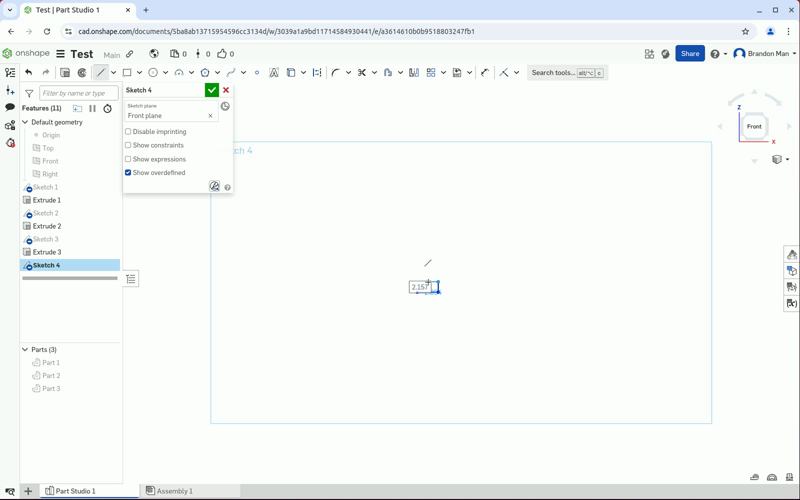
click(428, 281)
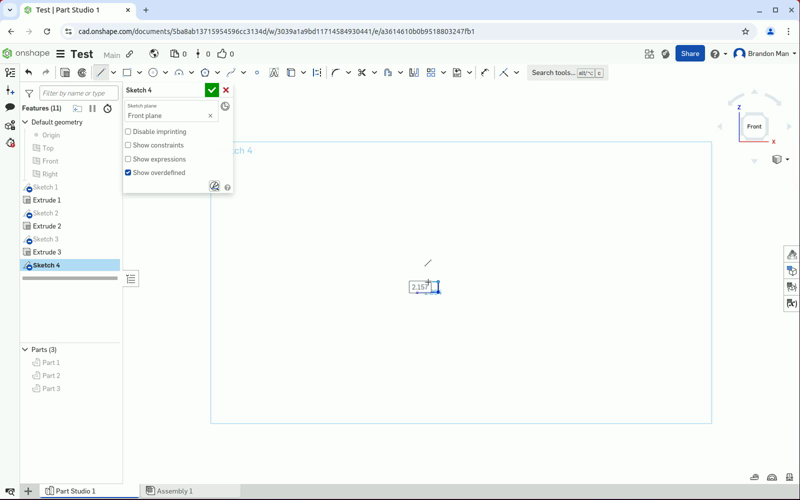
key_up(shift)
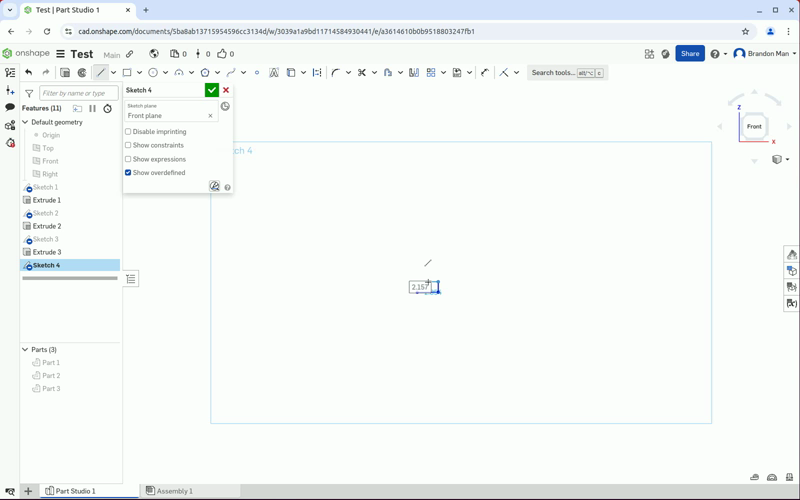
key_down(shift)
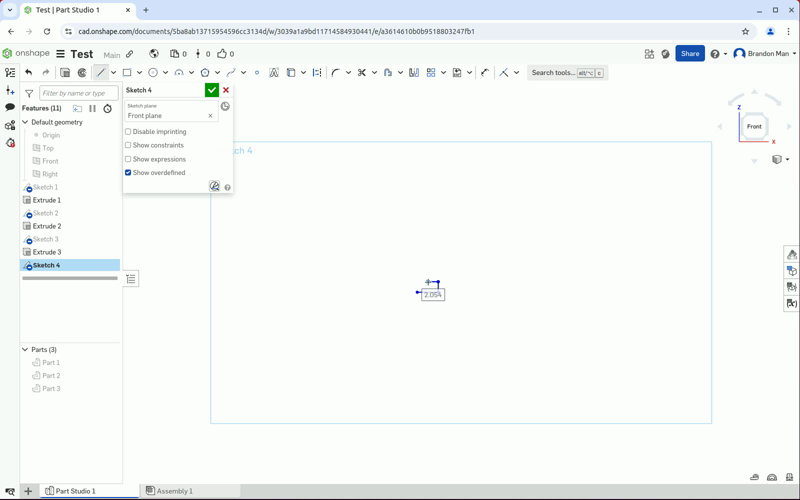
mouse_move(458, 281)
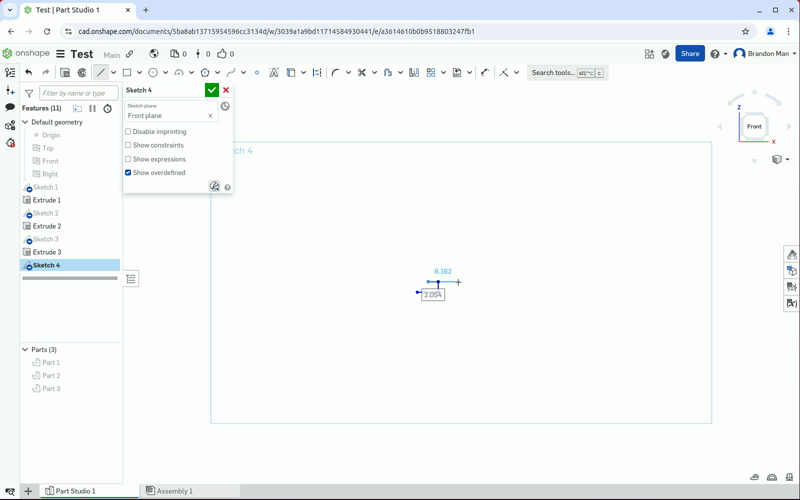
mouse_move(417, 281)
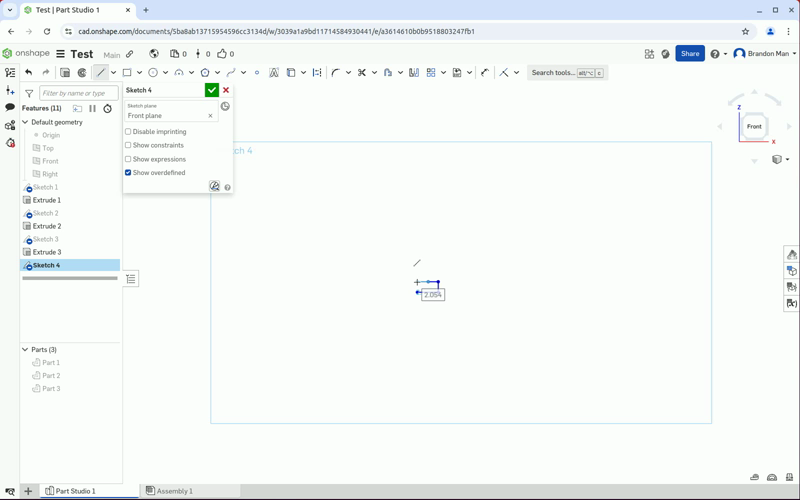
click(417, 281)
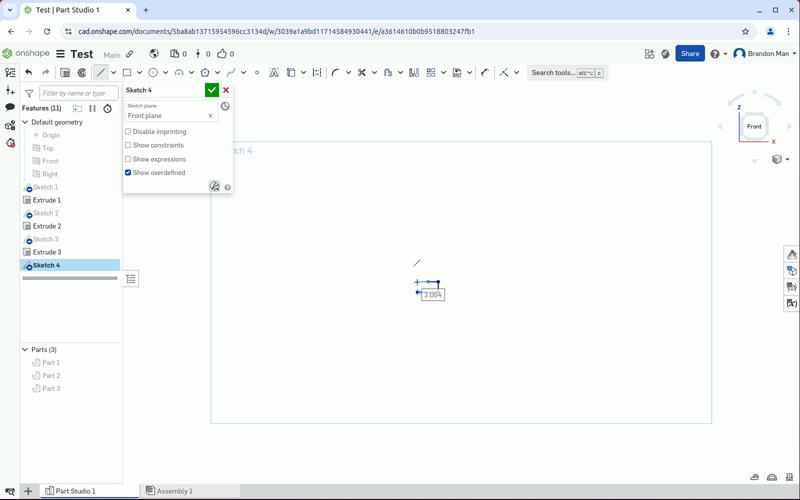
key_up(shift)
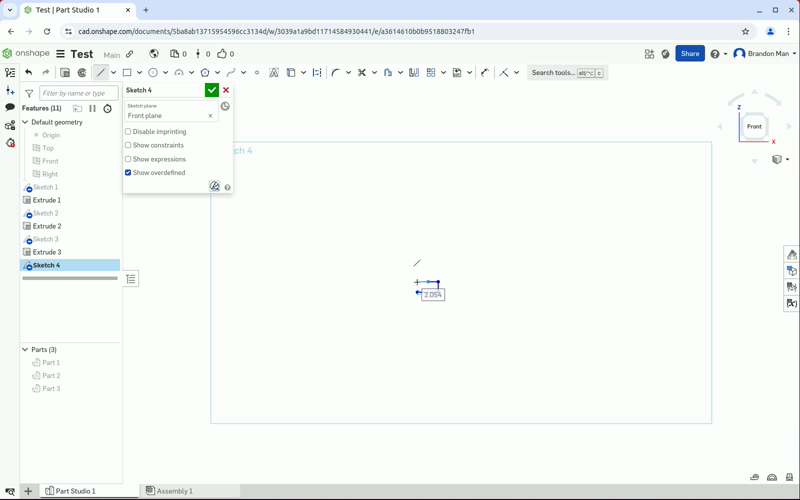
mouse_move(447, 281)
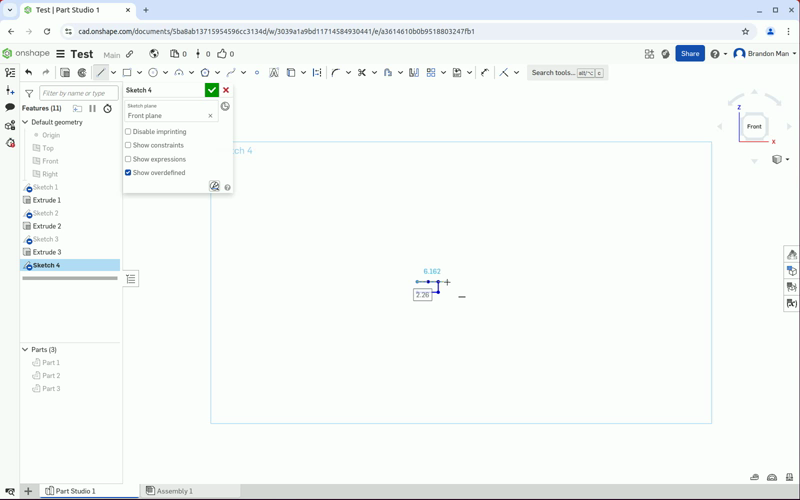
key_down(shift)
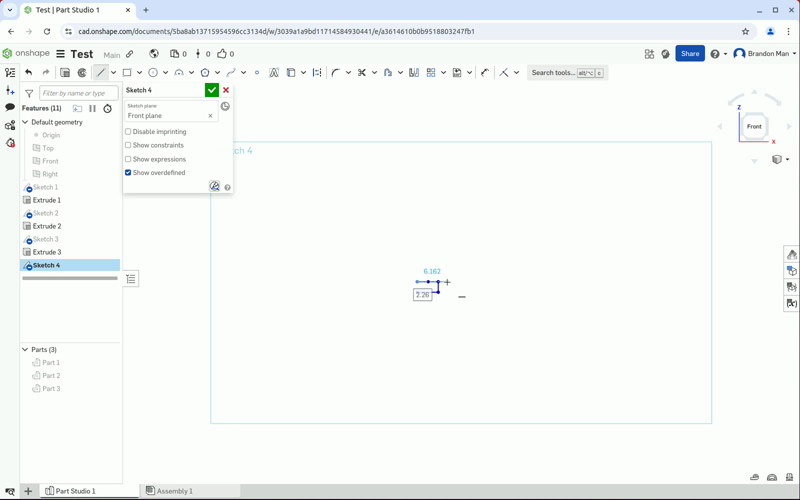
mouse_move(417, 292)
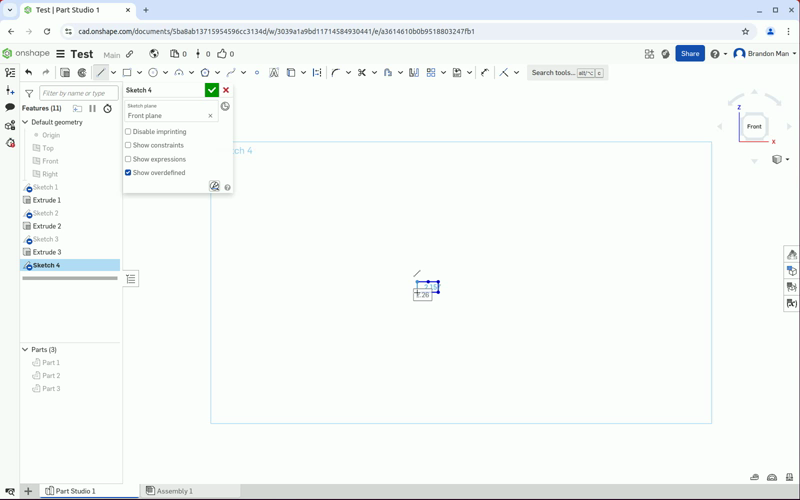
key_up(shift)
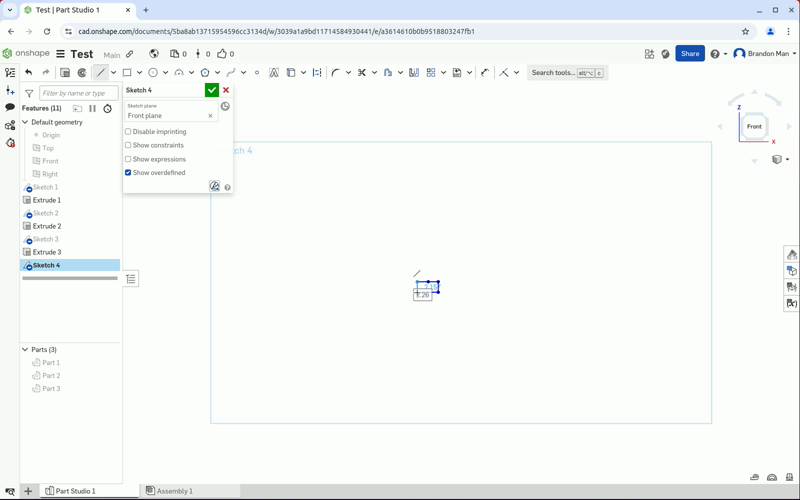
click(417, 292)
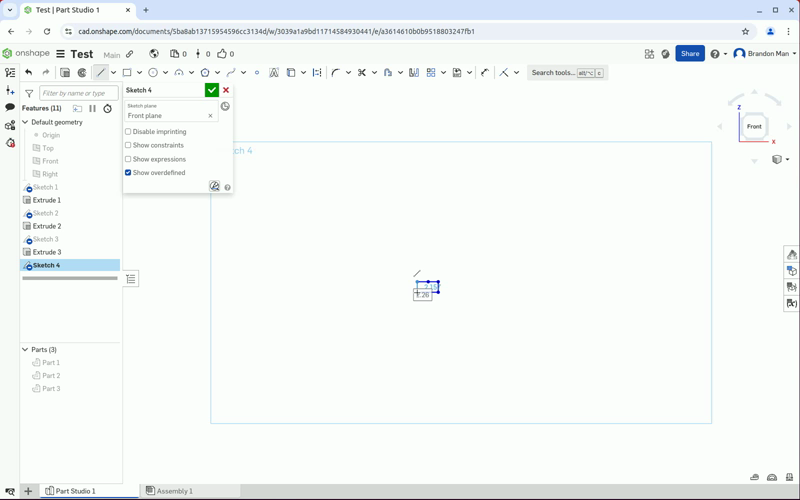
key(esc)
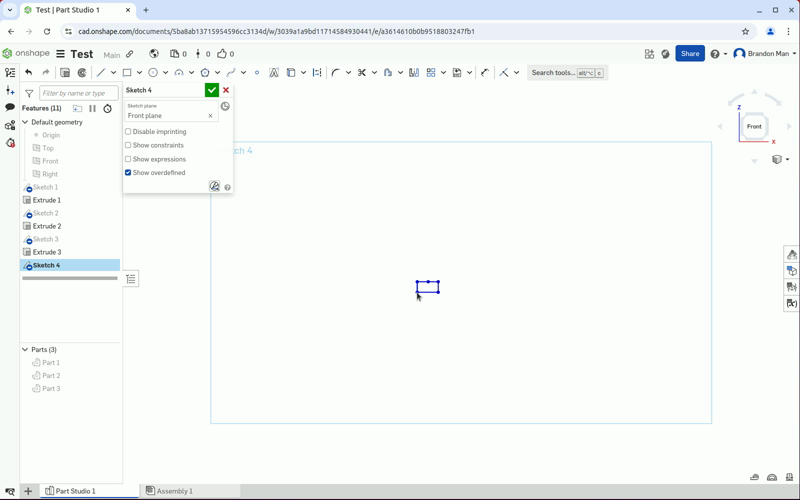
mouse_move(433, 288)
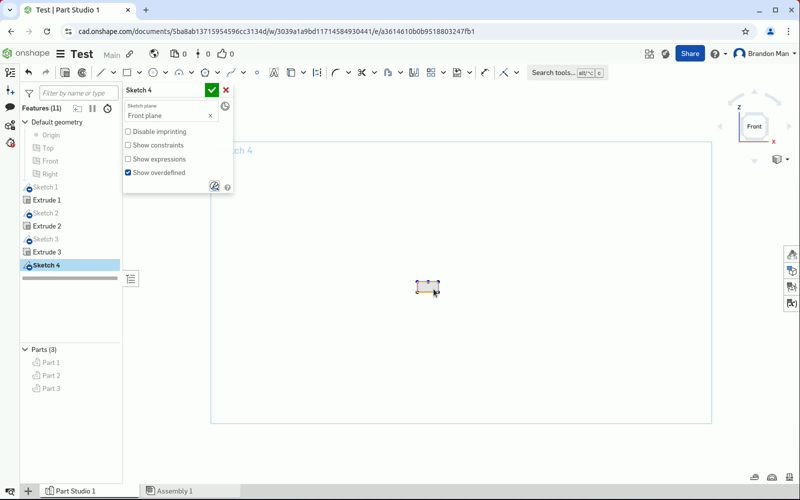
scroll(6)
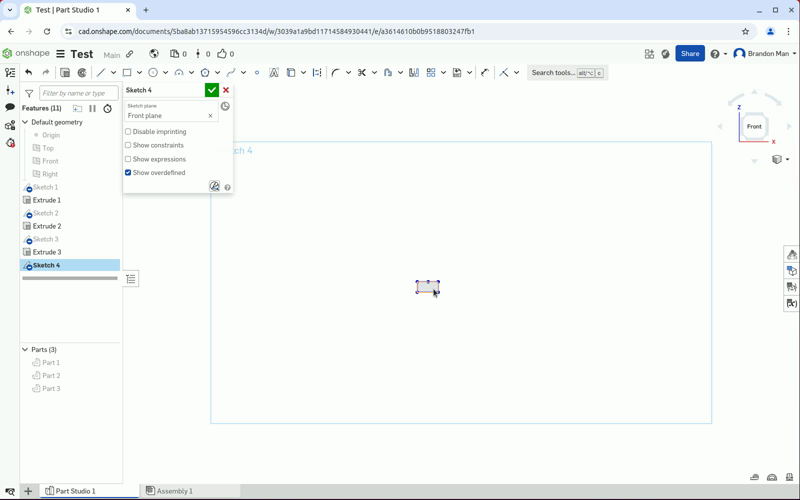
scroll(6)
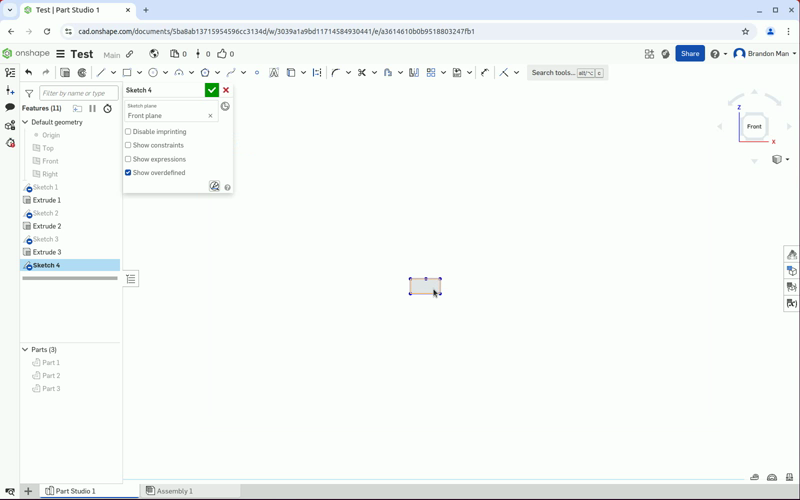
scroll(6)
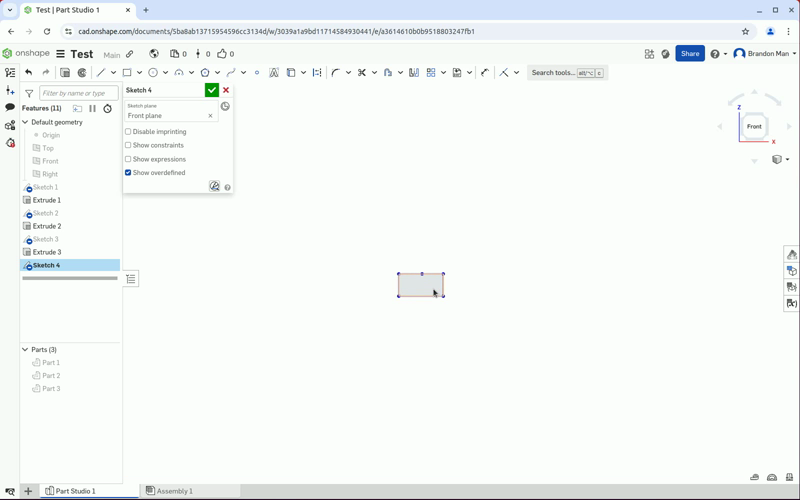
scroll(6)
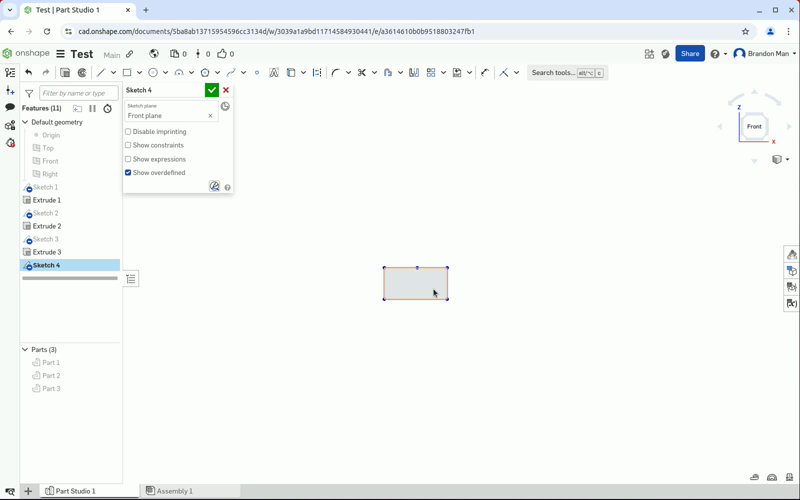
scroll(6)
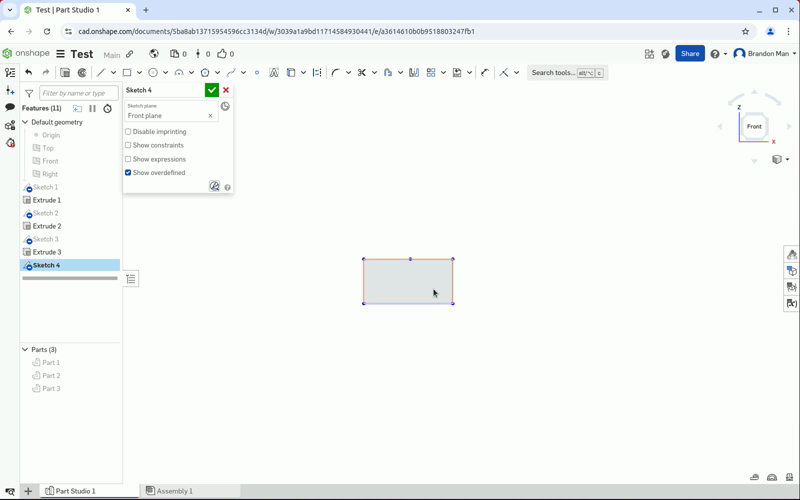
scroll(6)
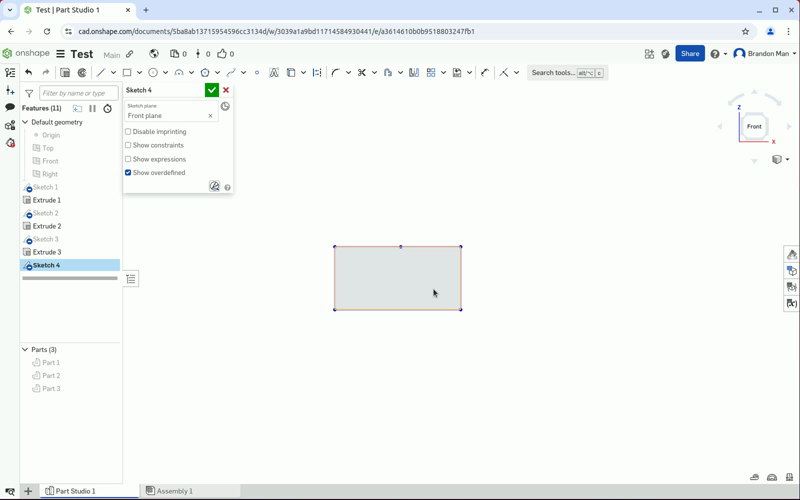
scroll(6)
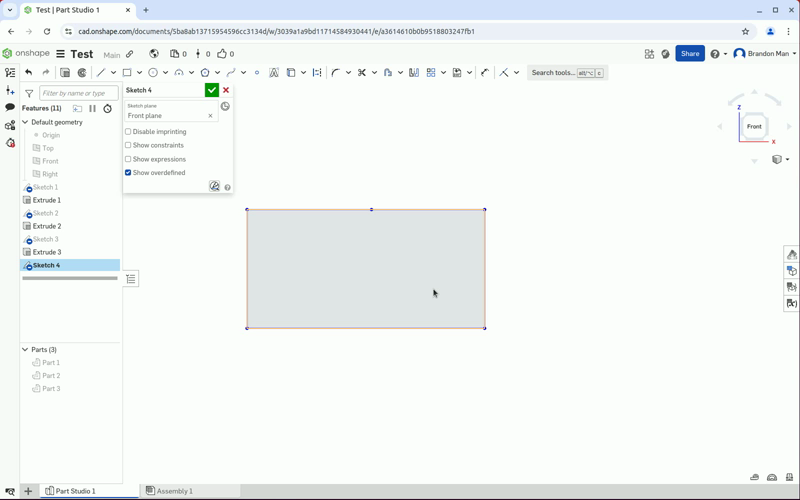
click(433, 288)
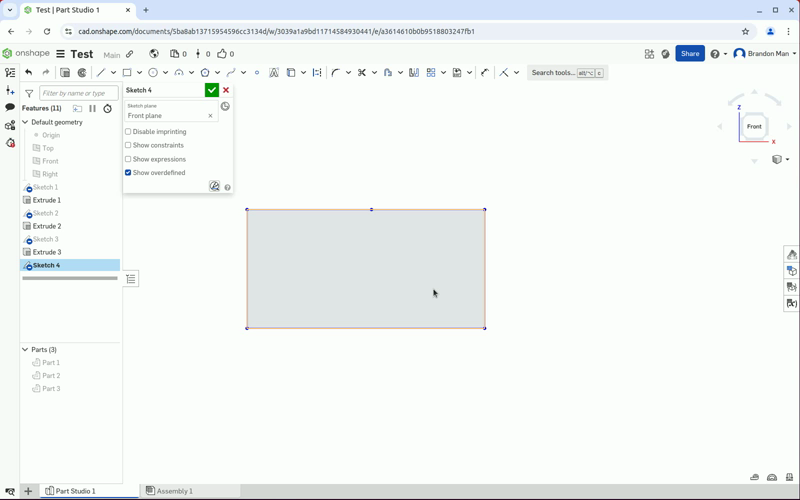
scroll(-6)
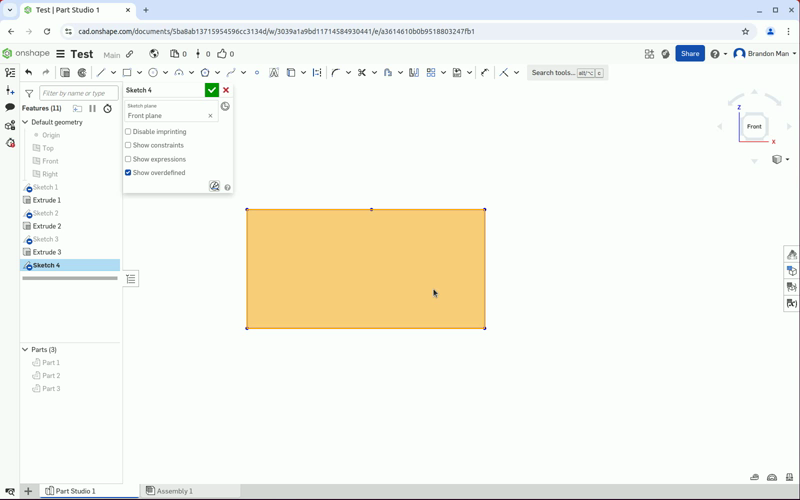
scroll(-6)
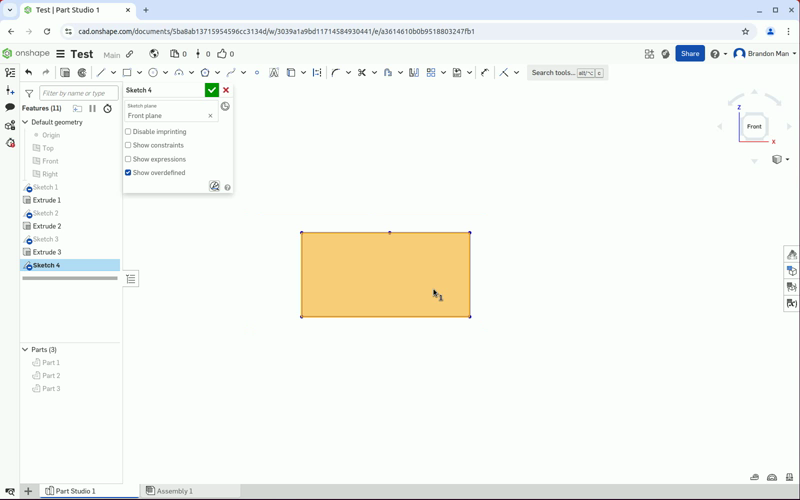
scroll(-6)
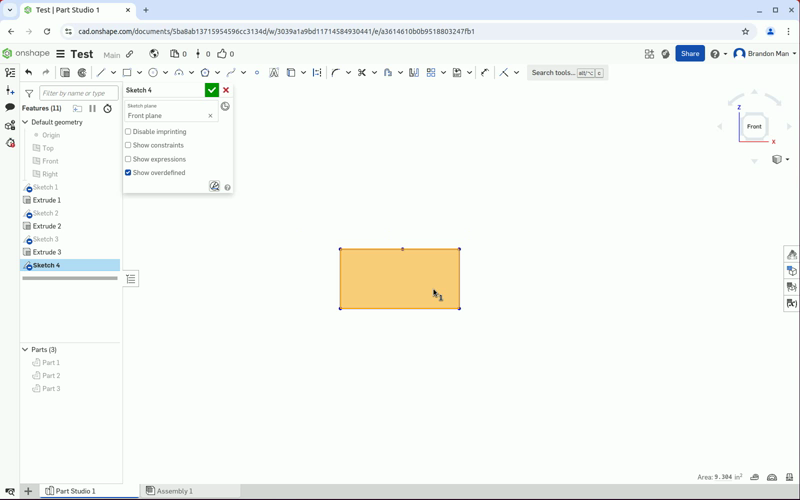
scroll(-6)
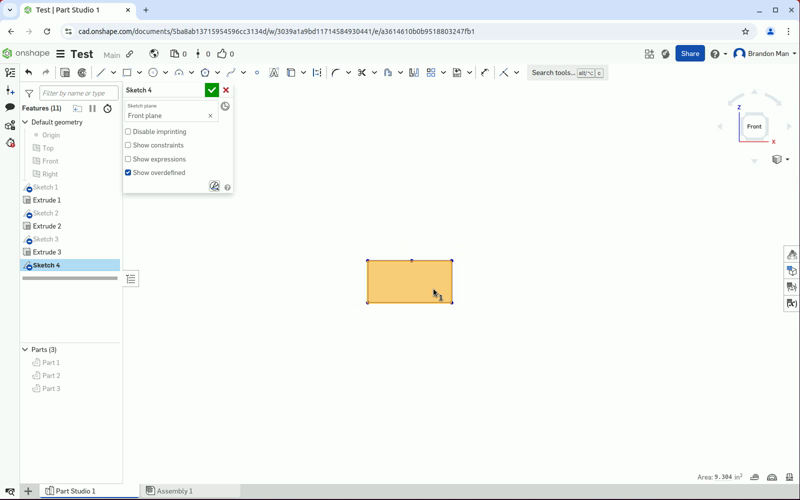
scroll(-6)
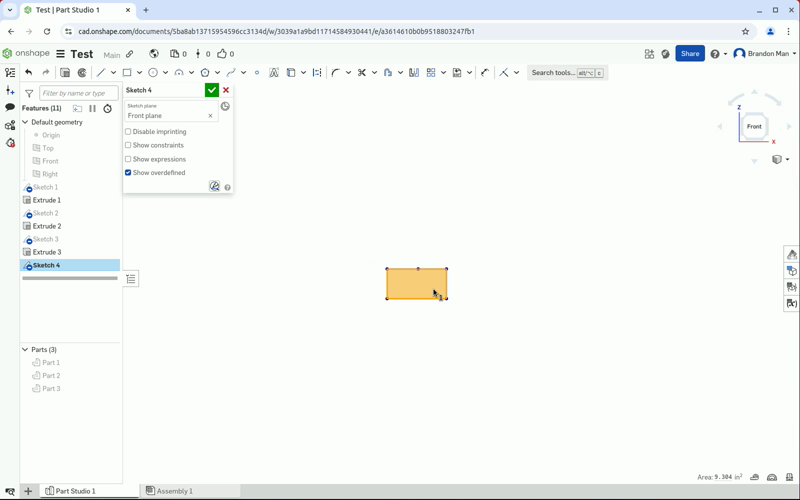
scroll(-6)
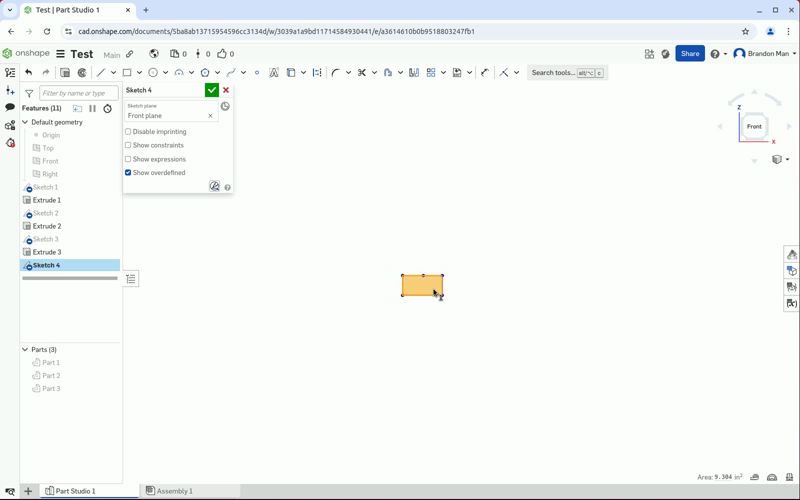
scroll(-6)
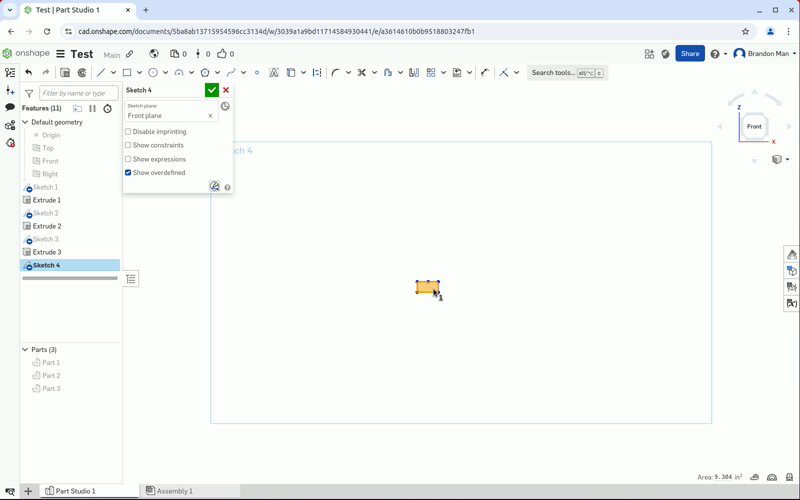
mouse_move(73, 352)
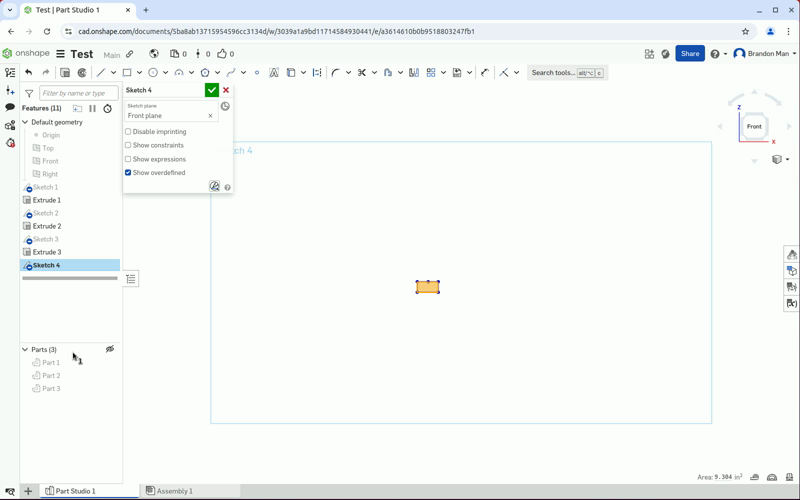
key(shift+y)
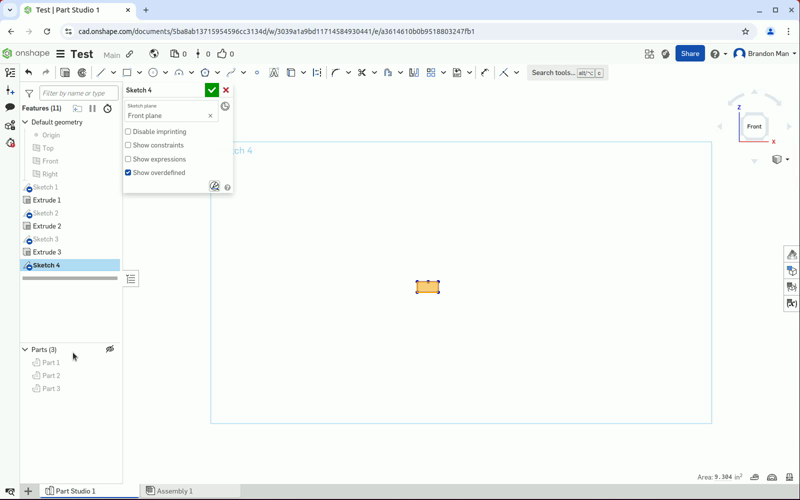
key(shift+e)
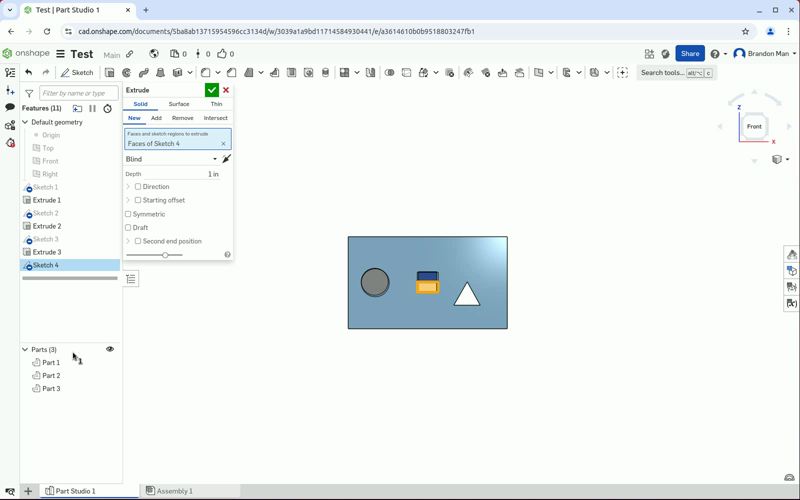
mouse_move(143, 106)
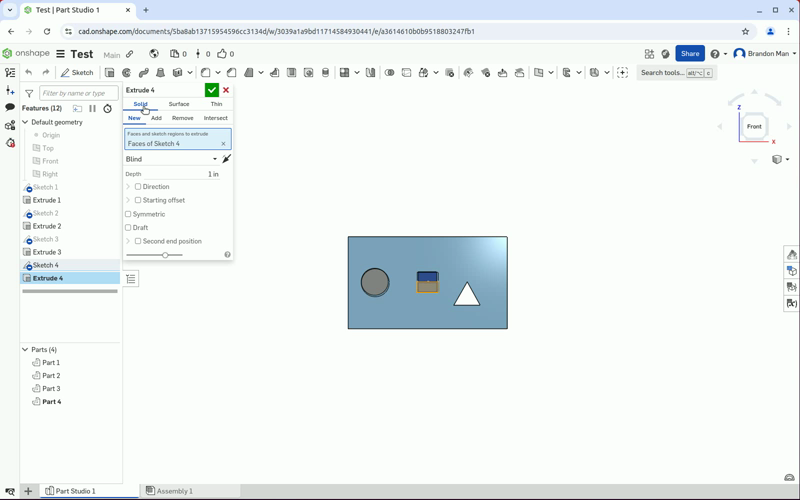
click(143, 106)
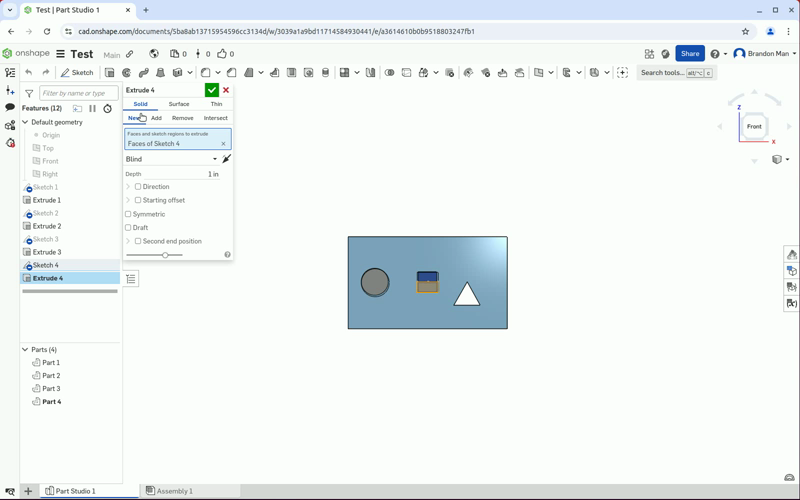
mouse_move(137, 120)
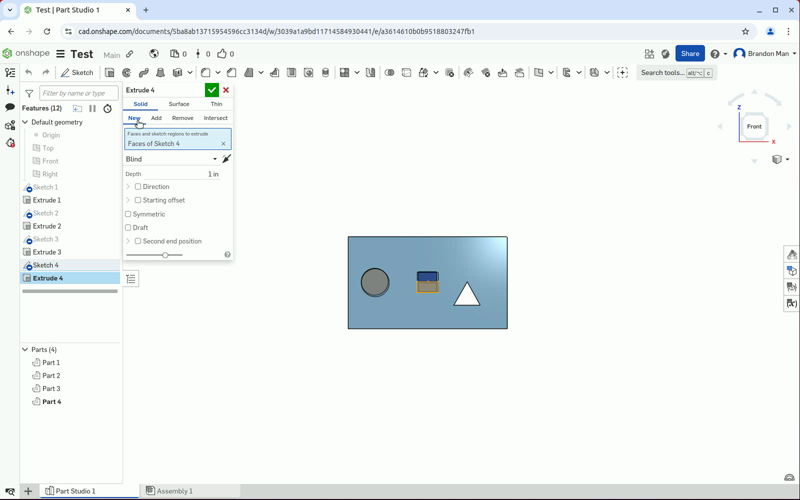
click(137, 120)
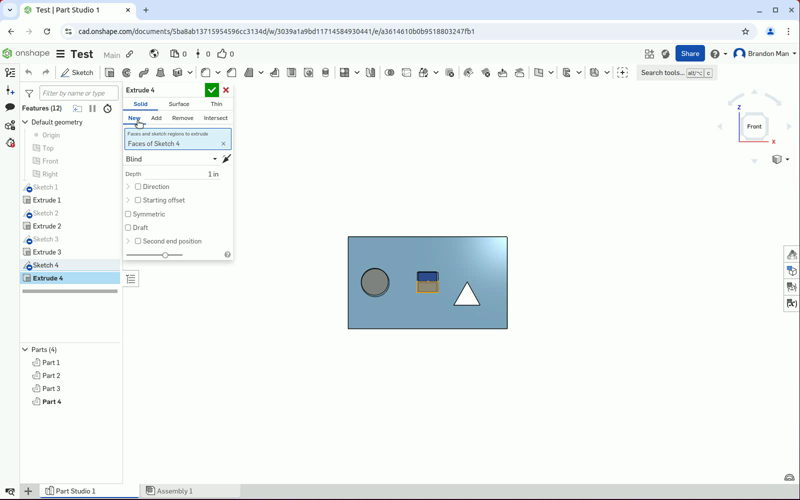
key(tab, 4)
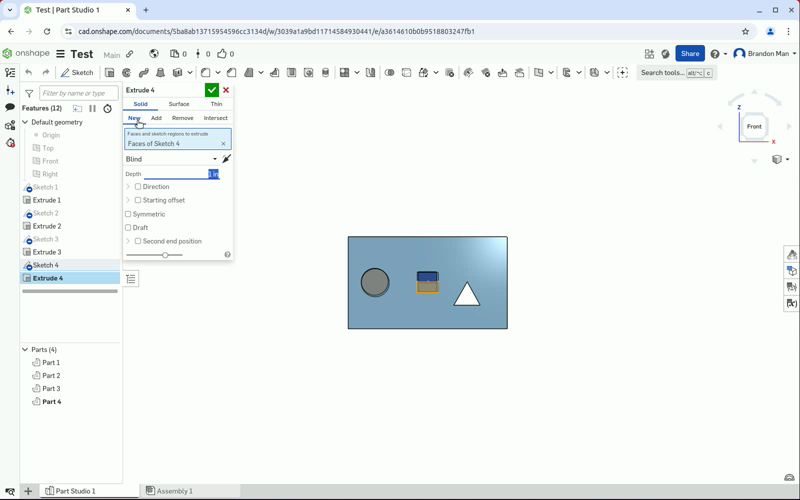
text(-11.073)
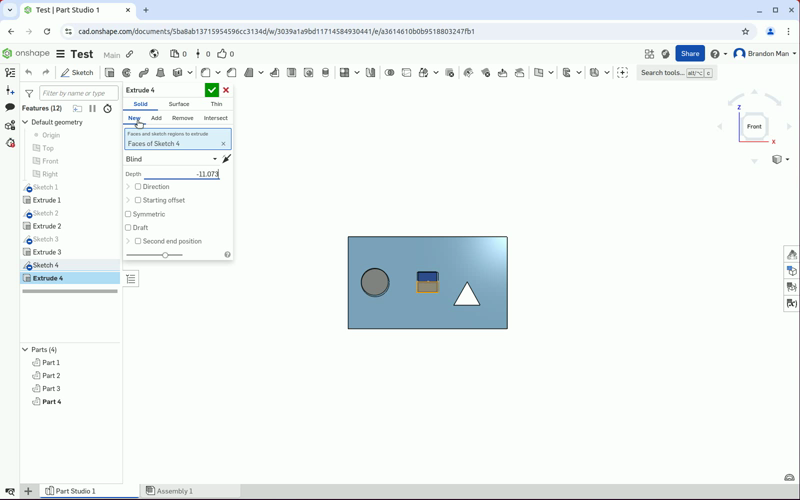
key(enter)
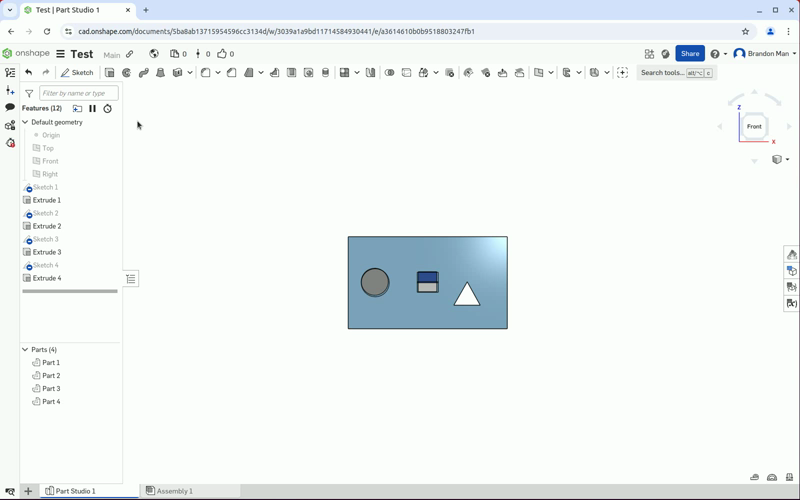
key(shift+h)
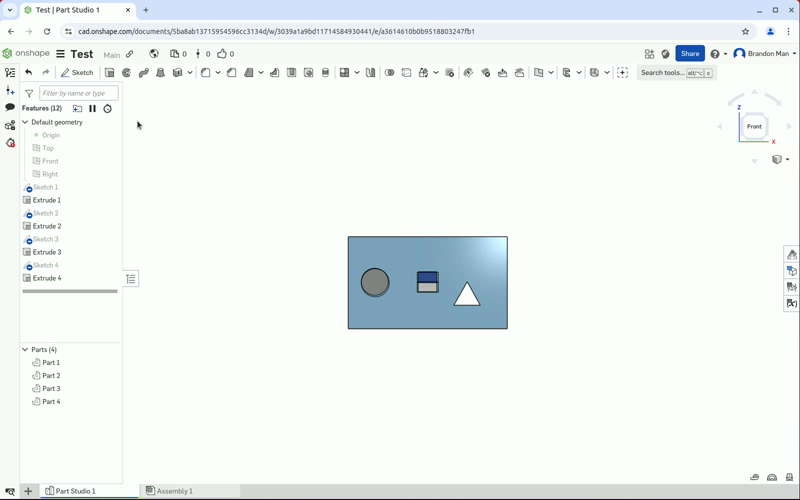
key(shift+h)
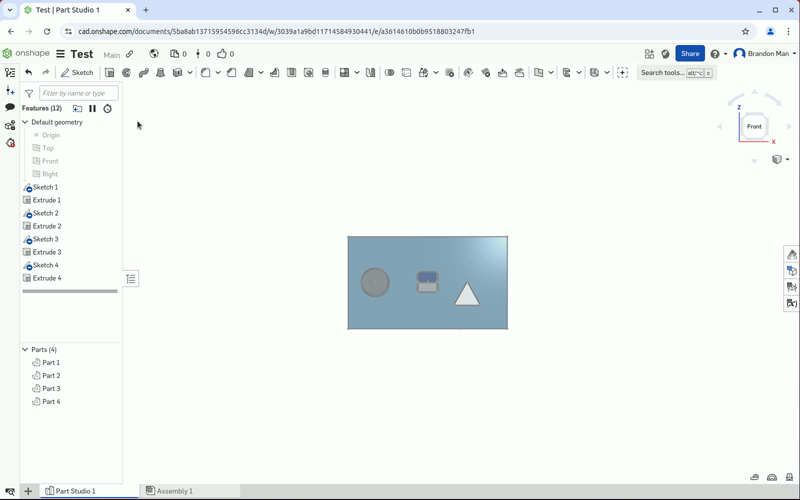
key(shift+7)
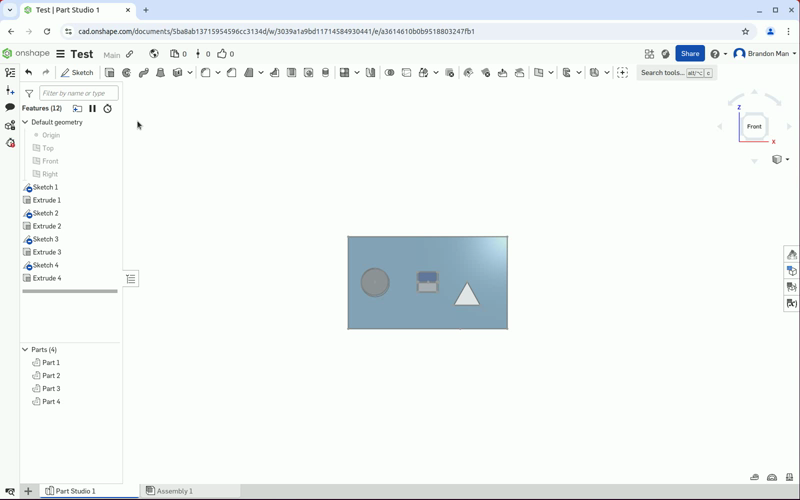
key(left, 2)
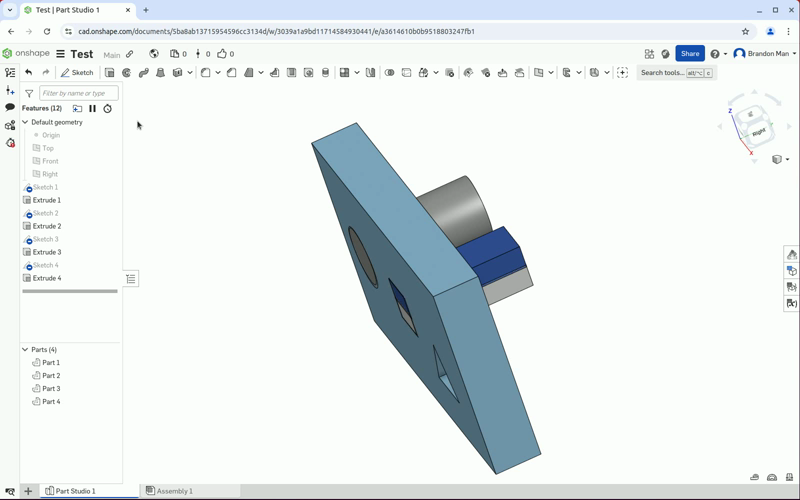
key(down, 2)
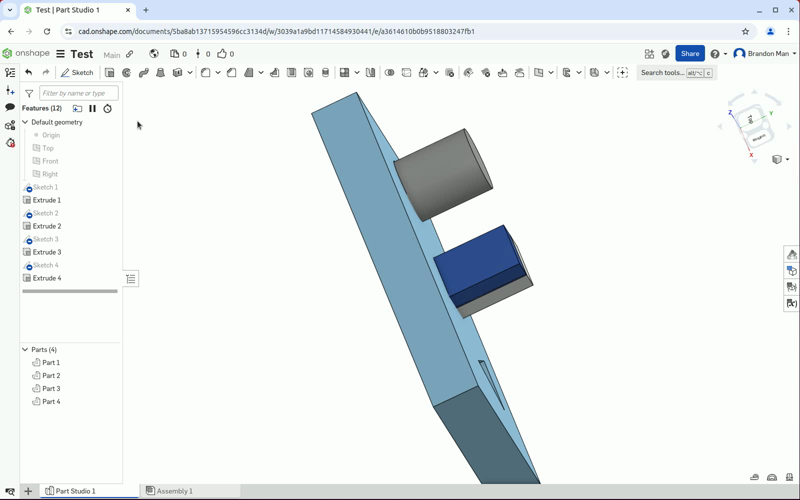
key(up, 2)
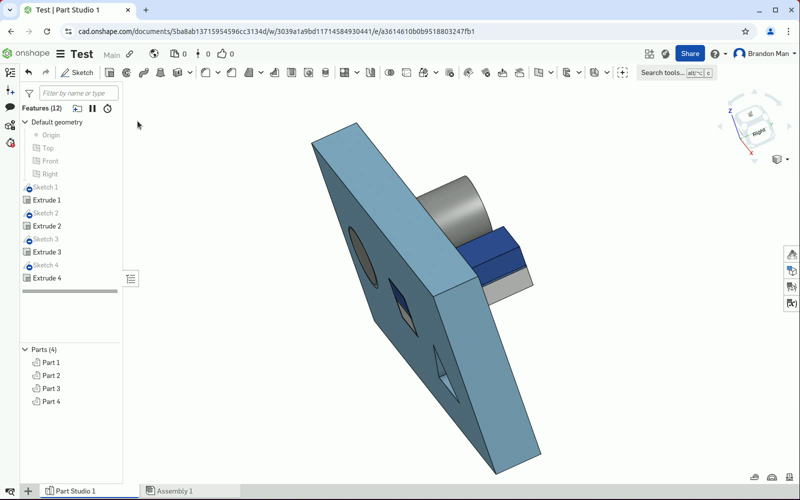
key(right, 2)
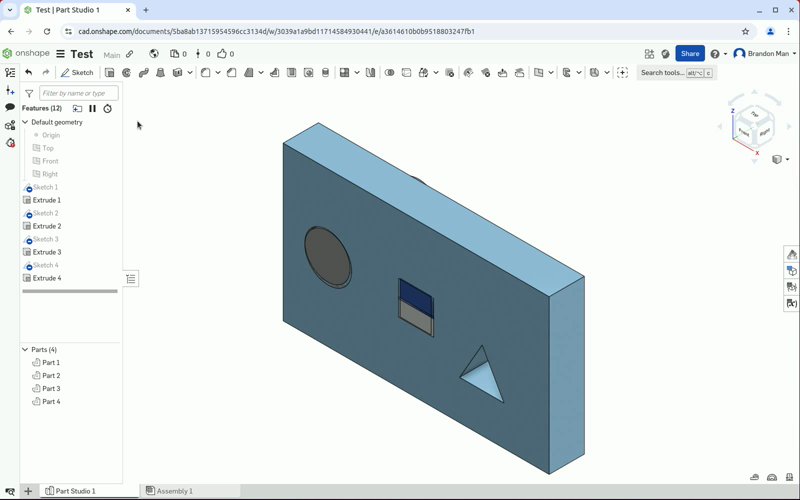
mouse_move(73, 189)
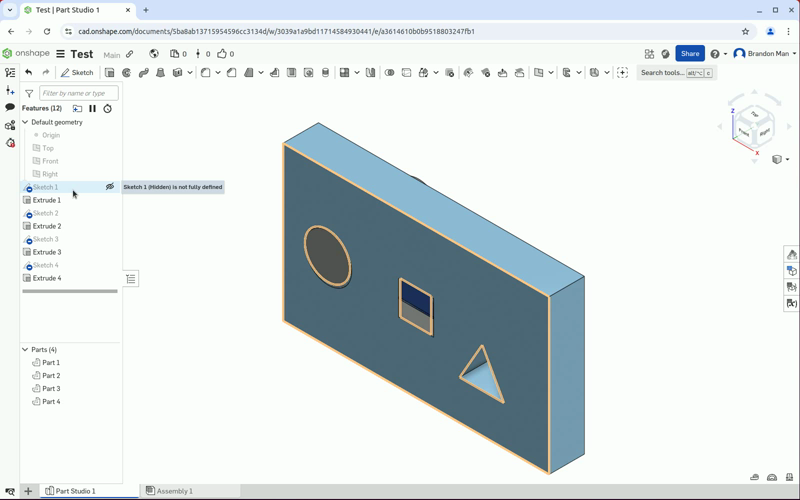
click(73, 189)